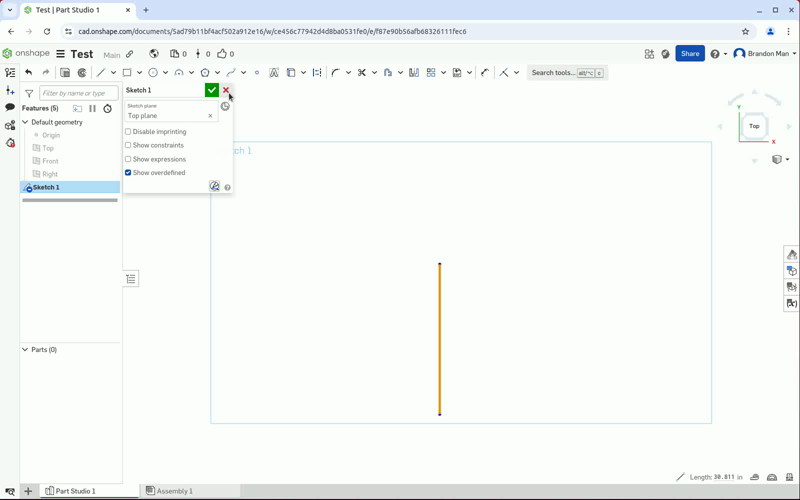
key(shift+h)
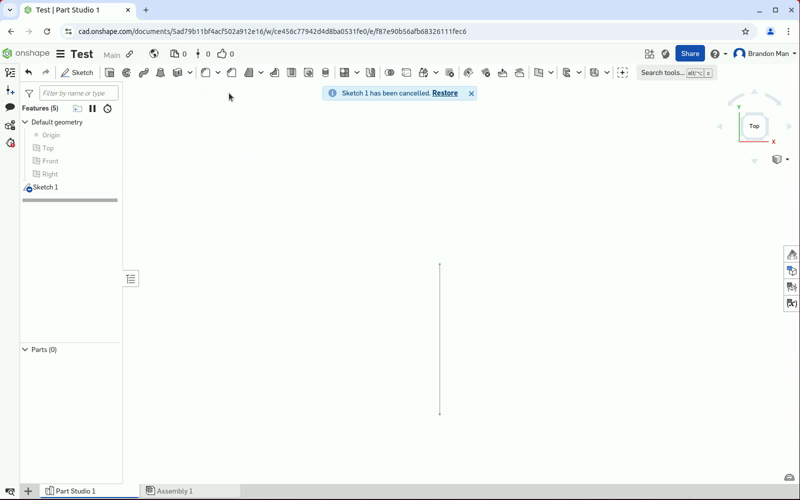
mouse_move(73, 352)
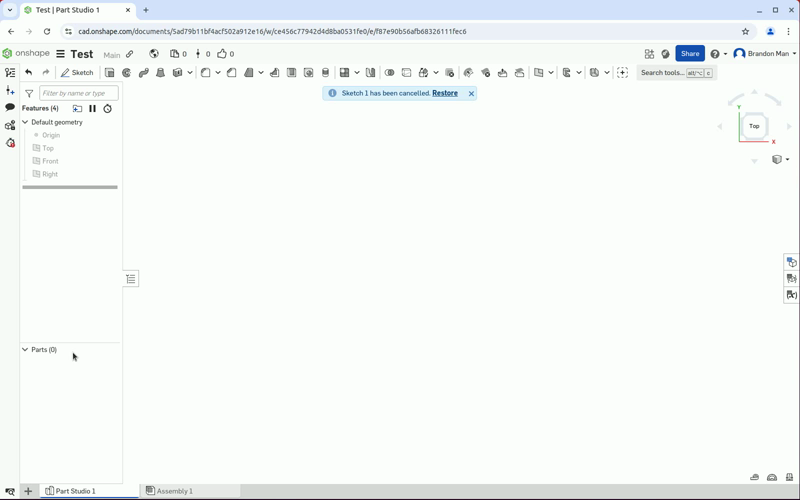
key(y)
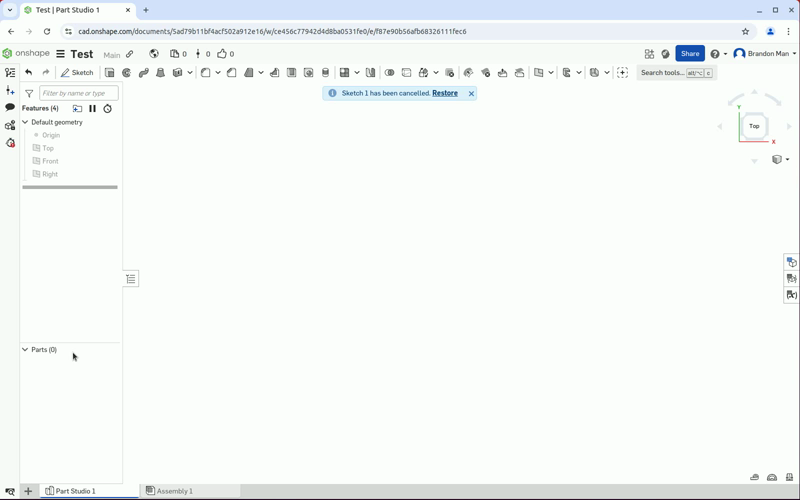
key(shift+p)
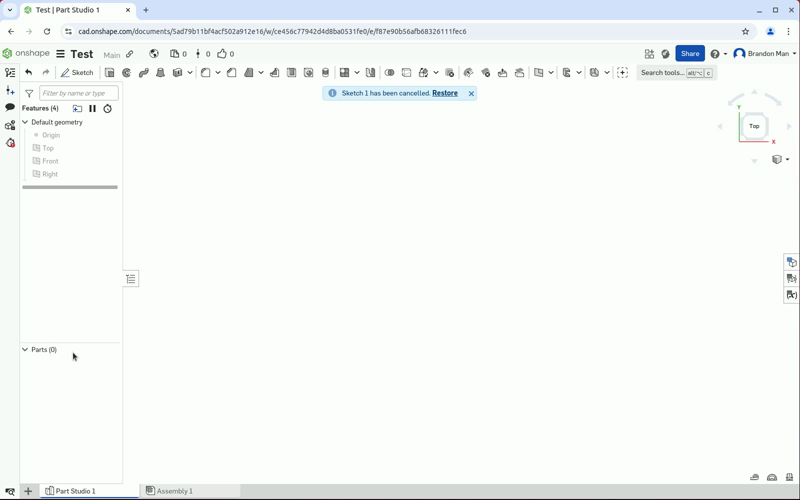
key(space)
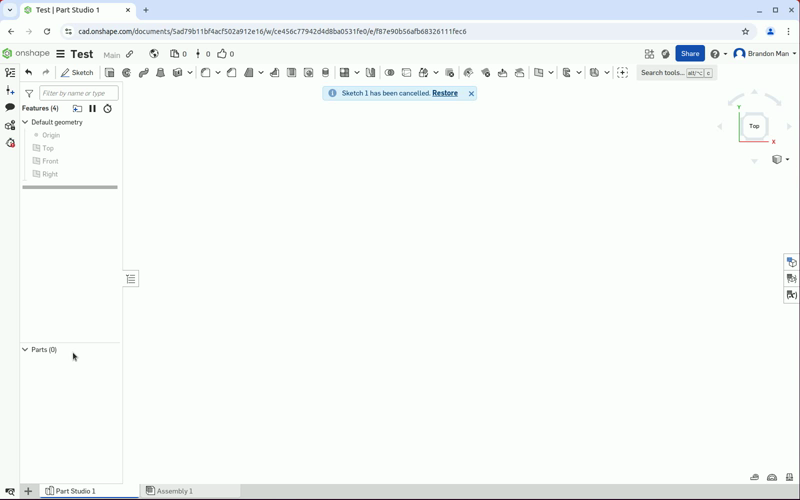
key_down(shift)
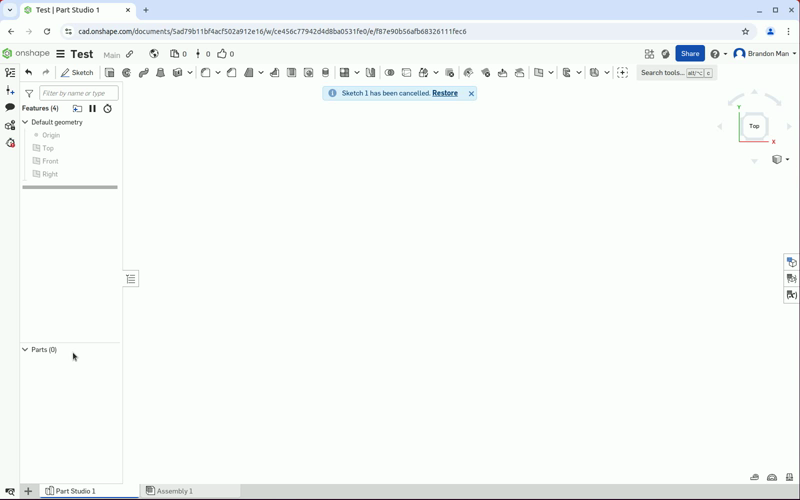
key(up)
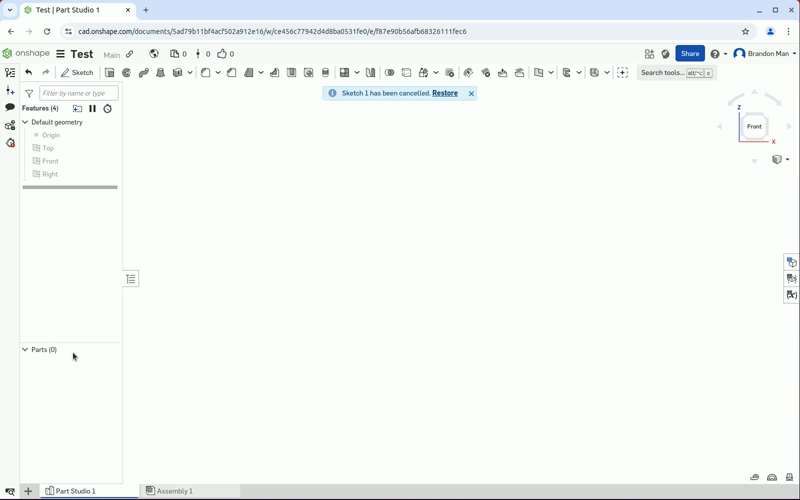
key_up(shift)
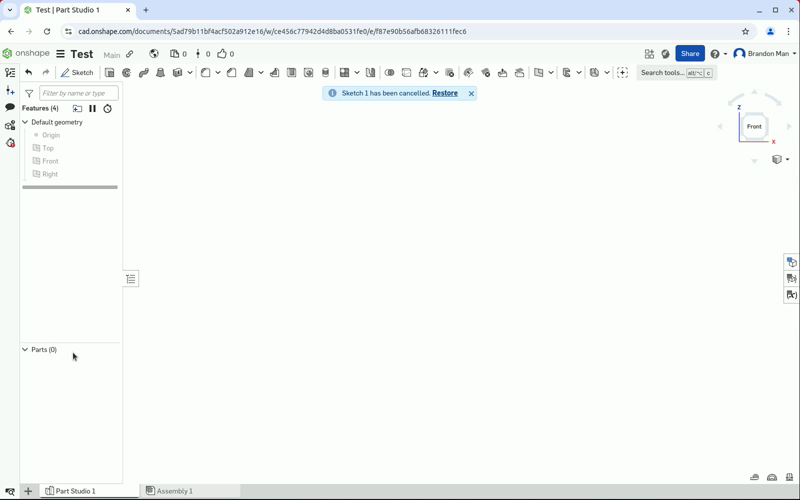
mouse_move(73, 352)
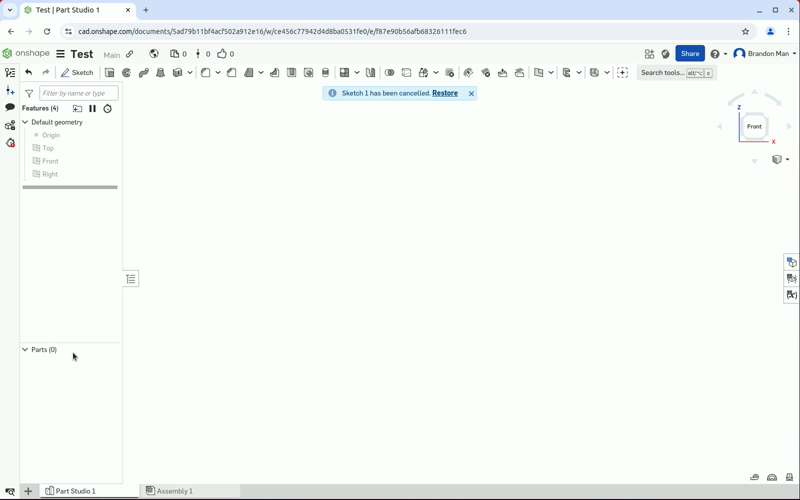
key(shift+y)
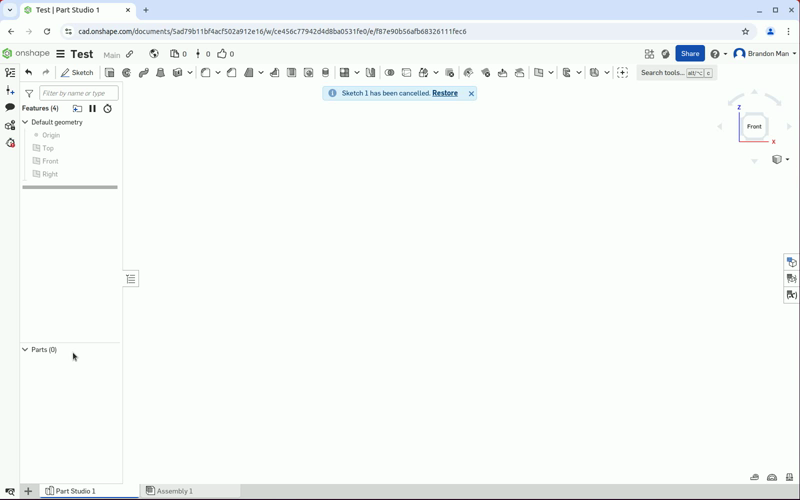
key(shift+s)
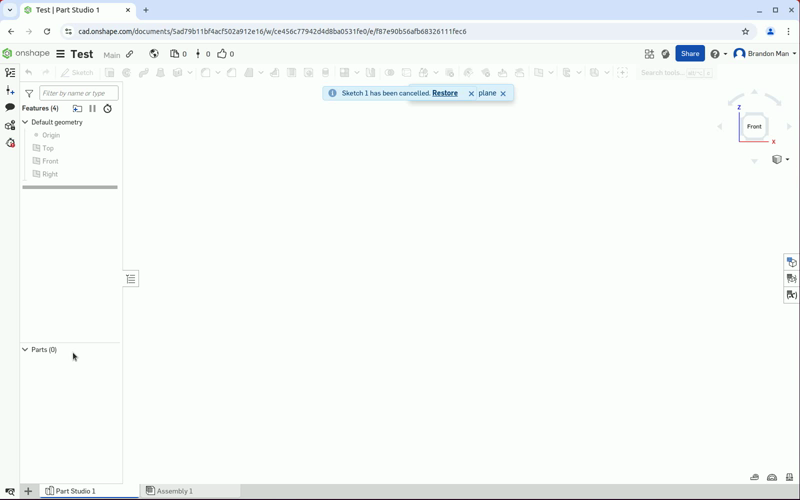
mouse_move(73, 163)
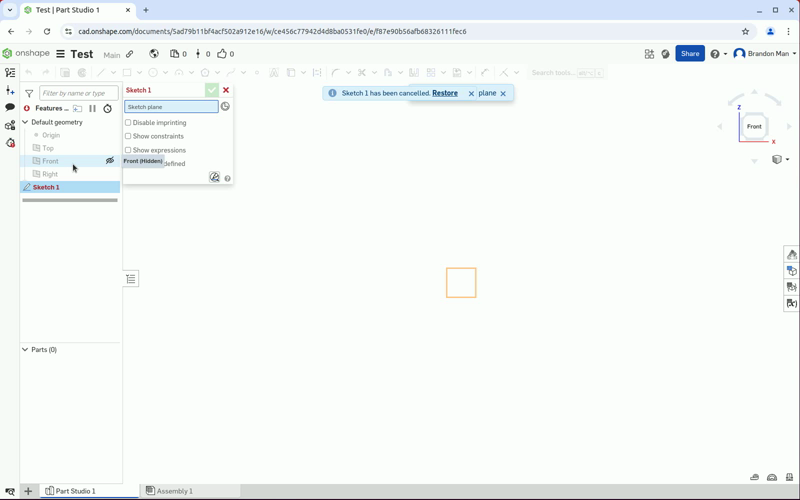
click(73, 163)
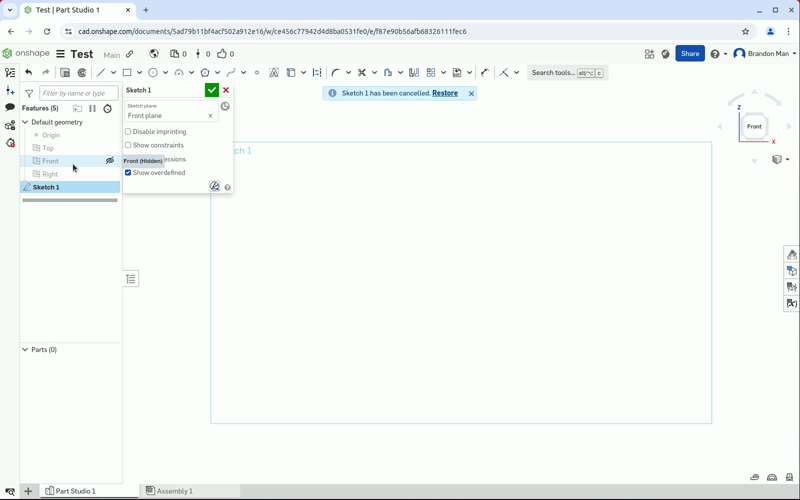
mouse_move(73, 352)
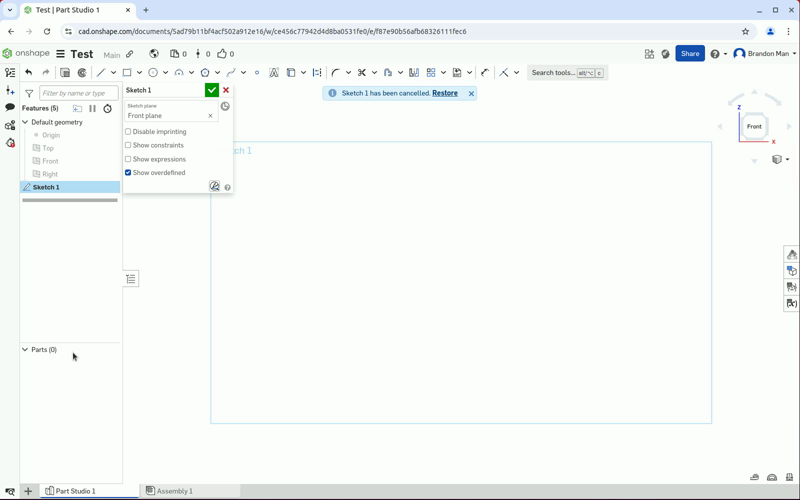
key(y)
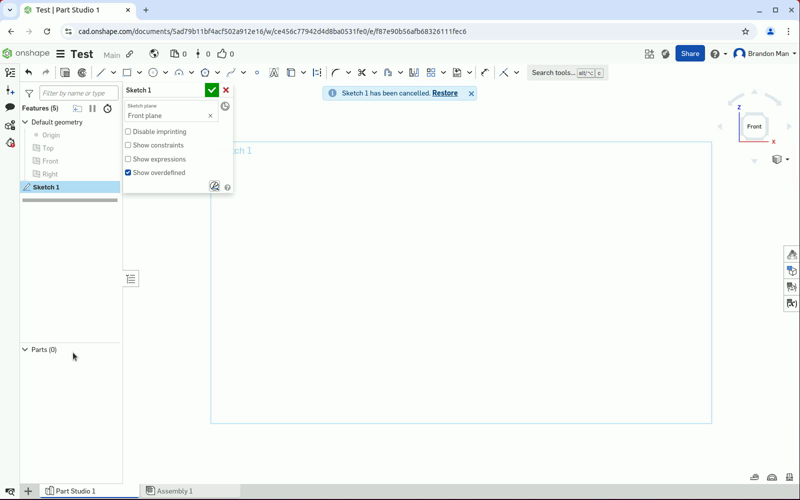
key(a)
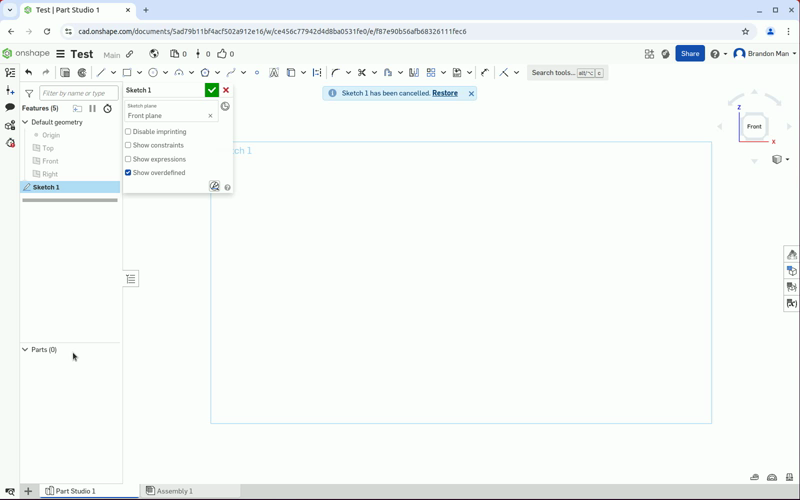
key_down(shift)
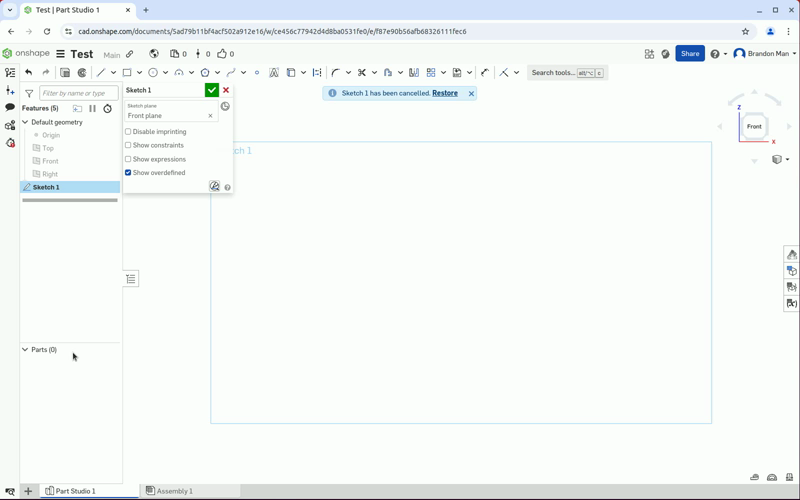
mouse_move(375, 348)
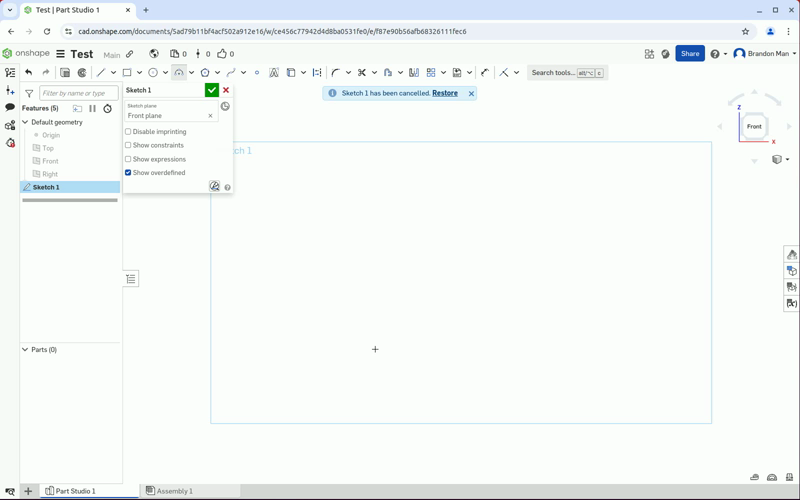
click(375, 348)
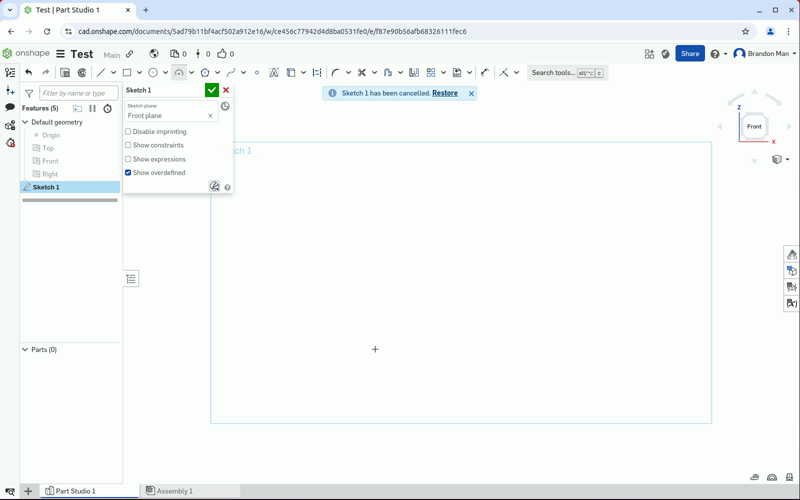
key_up(shift)
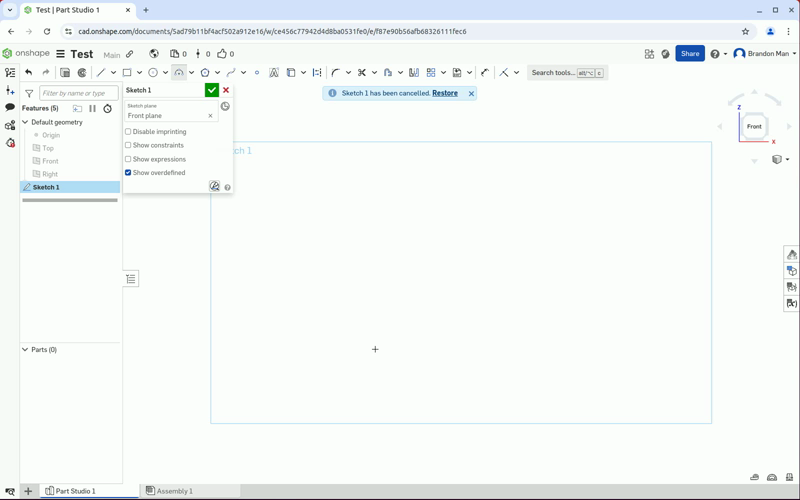
key_down(shift)
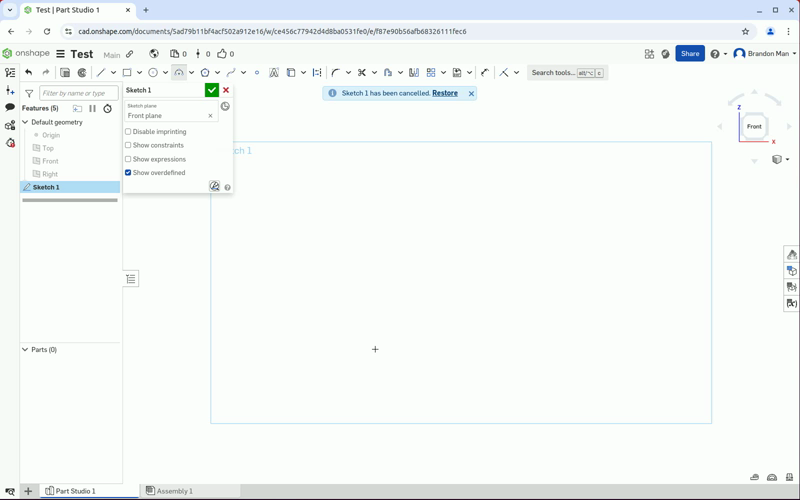
mouse_move(389, 368)
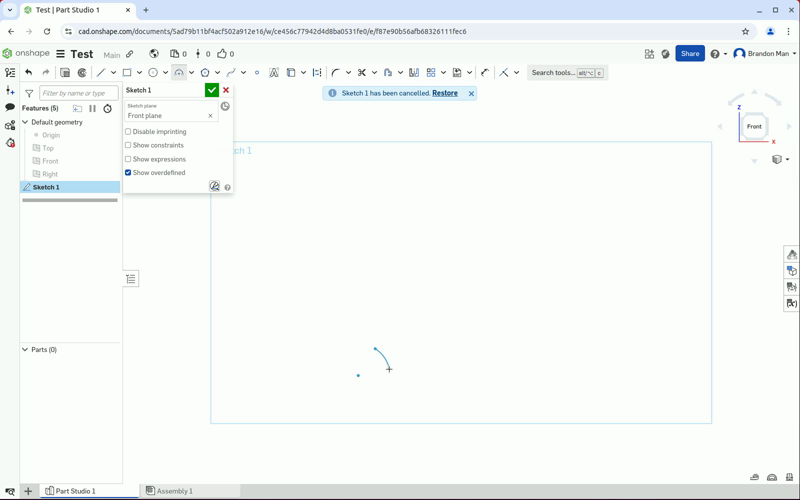
click(389, 368)
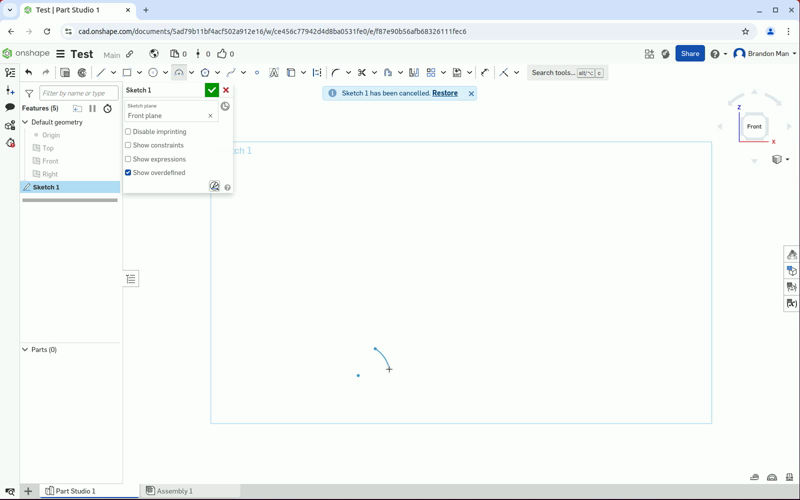
mouse_move(372, 365)
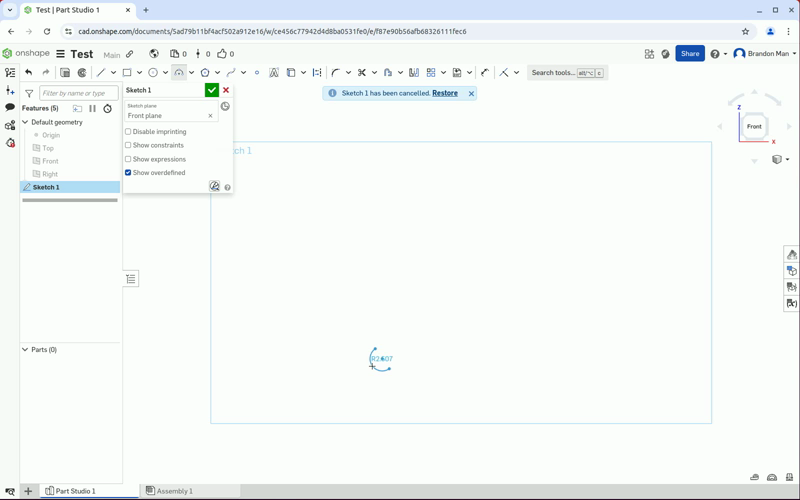
click(372, 365)
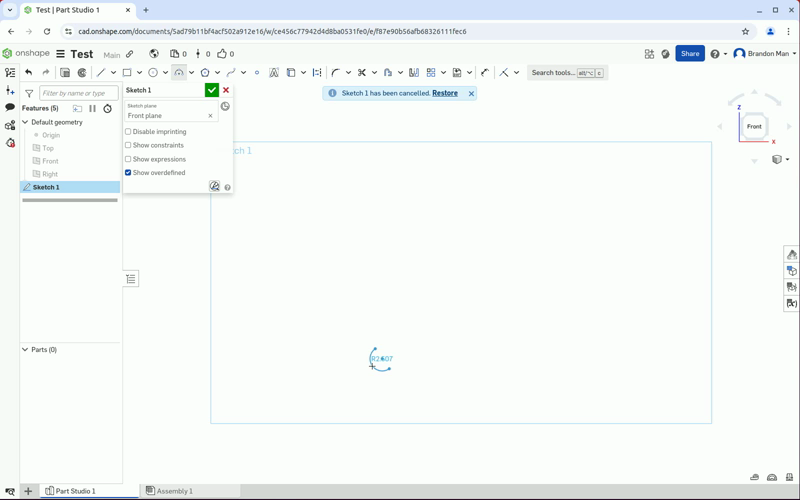
key_up(shift)
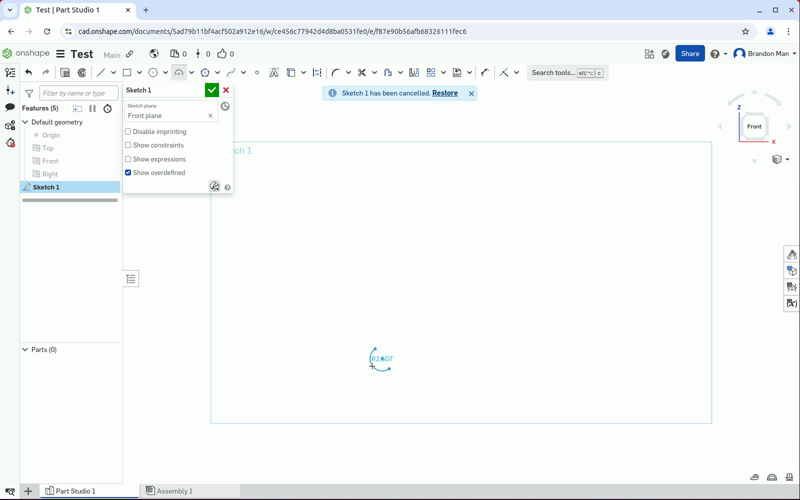
key(esc)
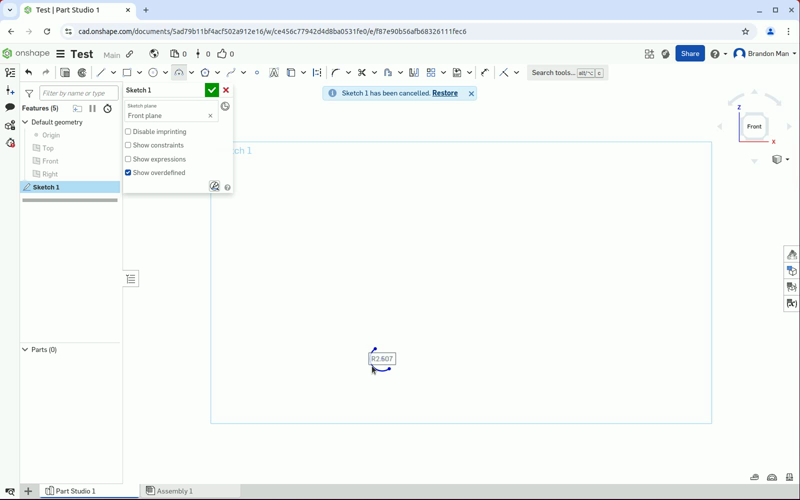
key(l)
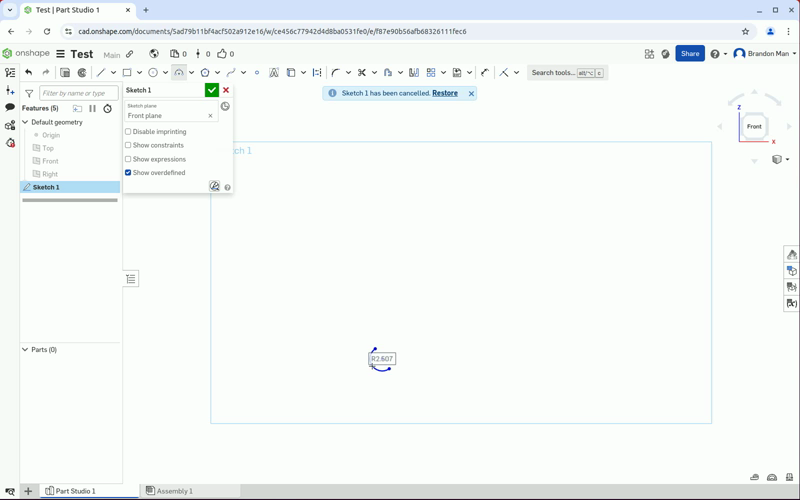
mouse_move(389, 368)
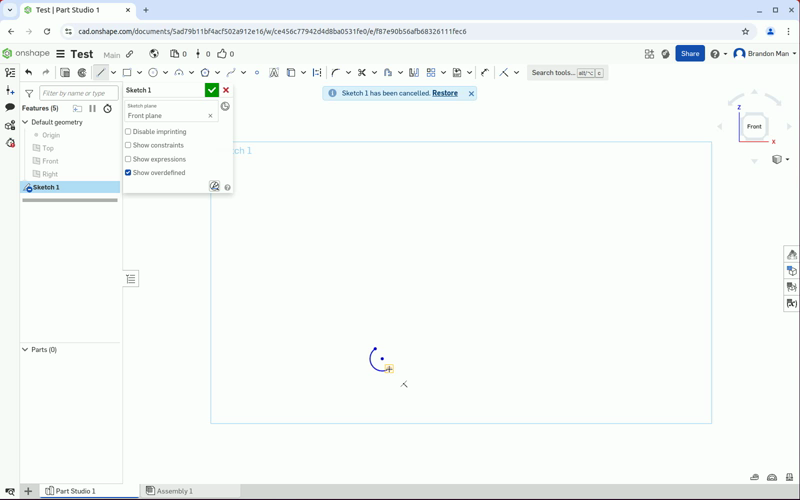
click(389, 368)
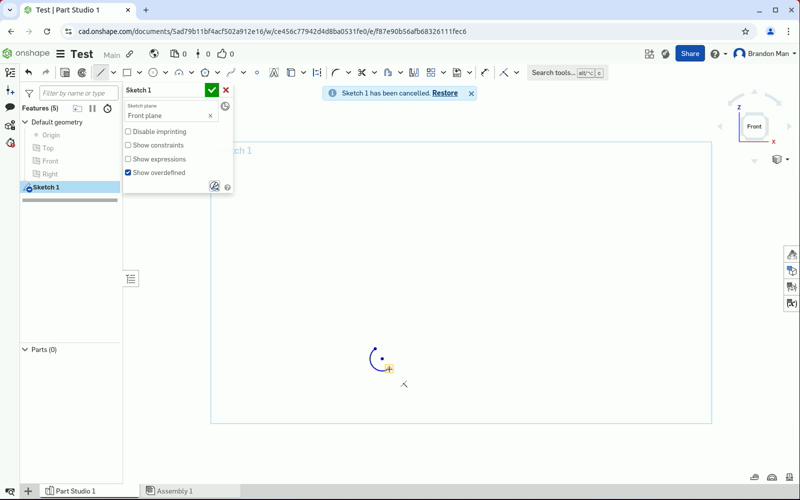
key_down(shift)
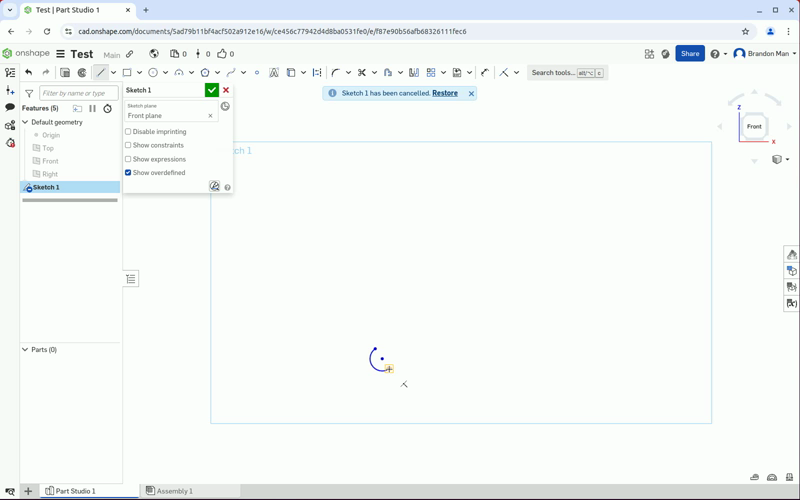
mouse_move(461, 320)
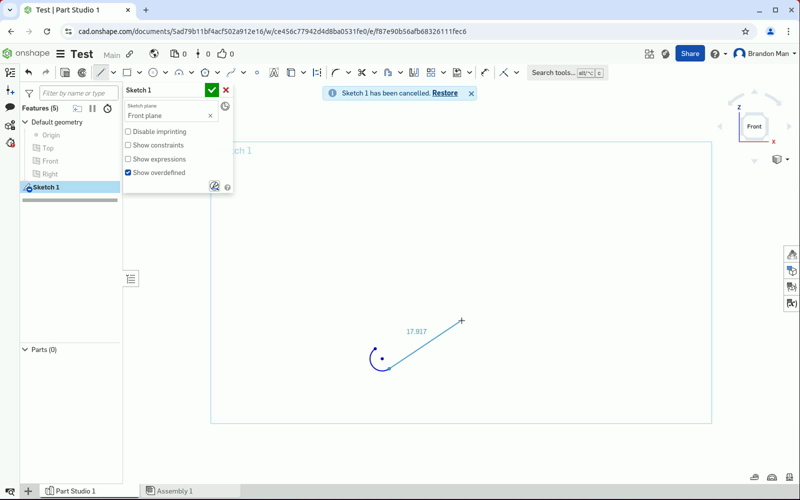
click(461, 320)
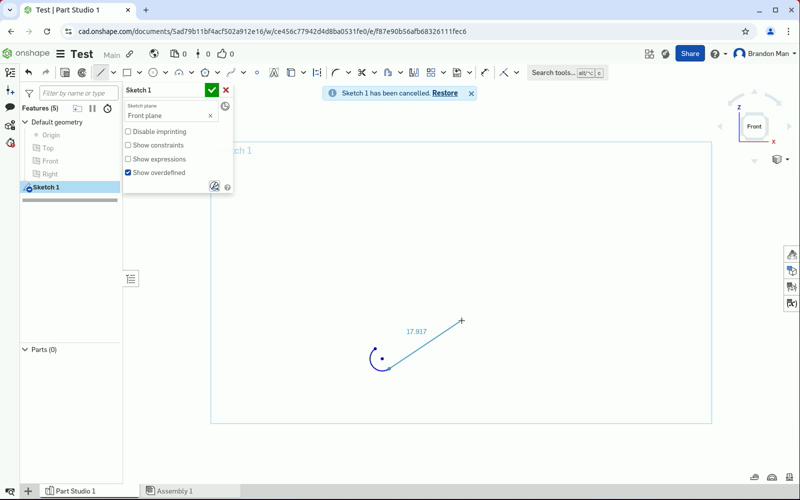
key_up(shift)
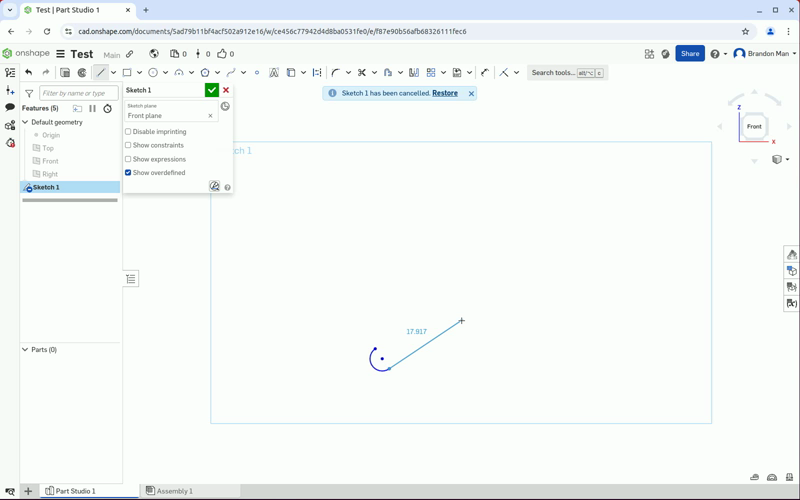
key_down(shift)
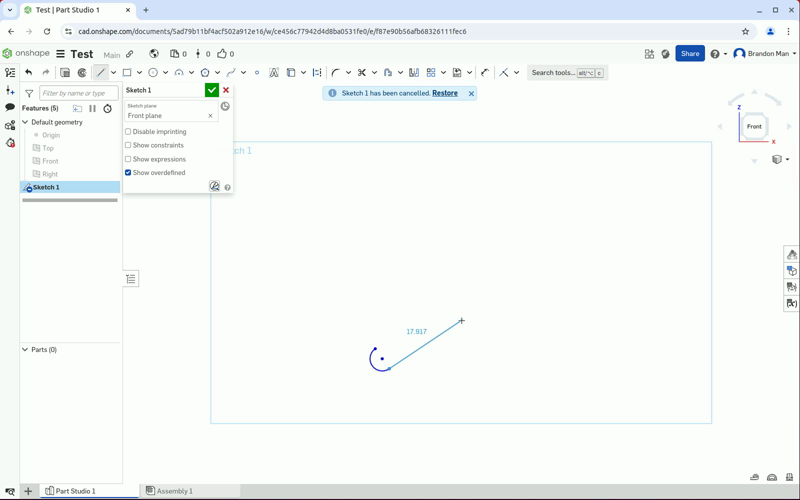
mouse_move(566, 320)
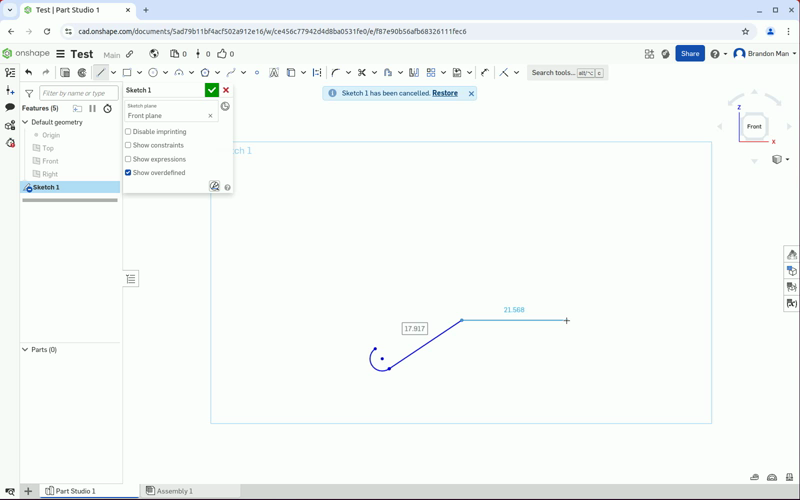
click(566, 320)
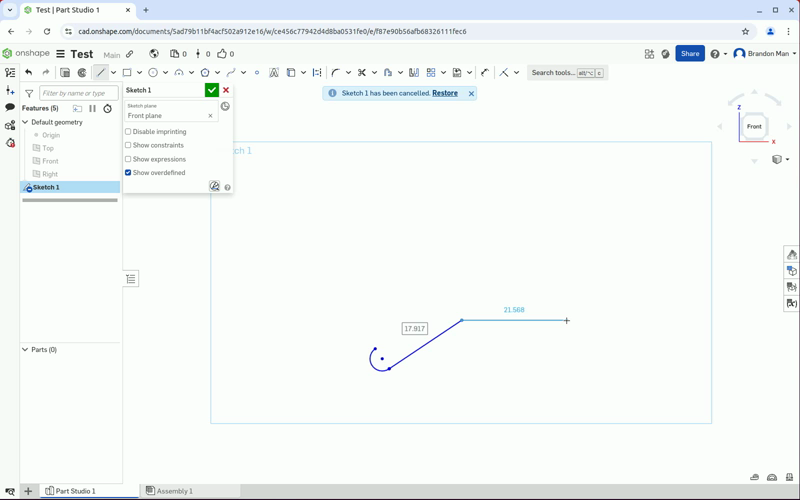
key_up(shift)
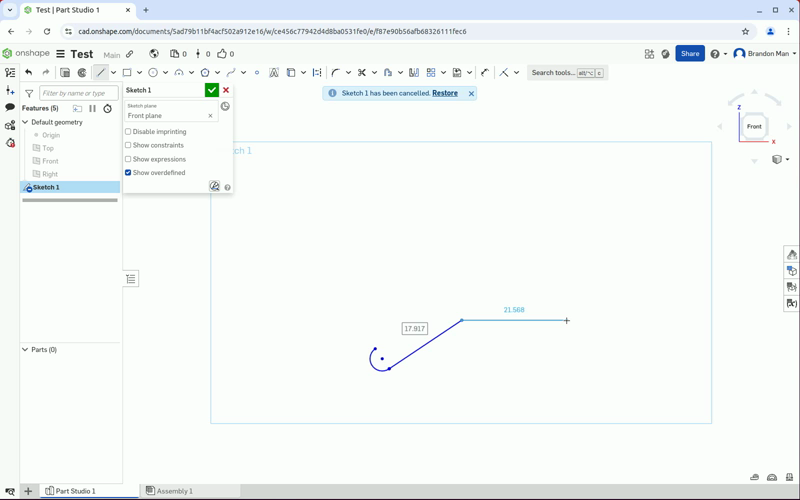
key_down(shift)
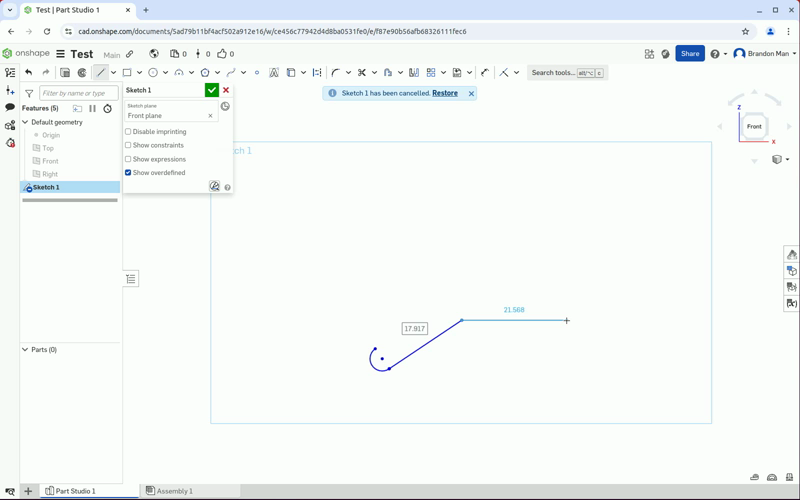
mouse_move(566, 183)
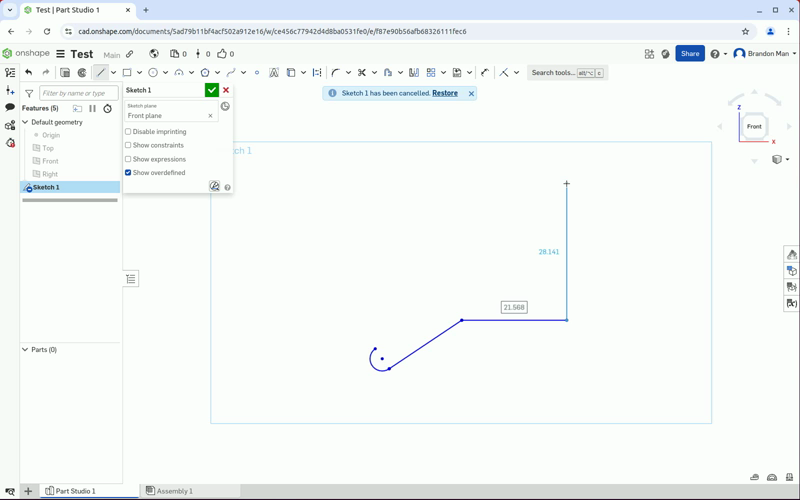
click(566, 183)
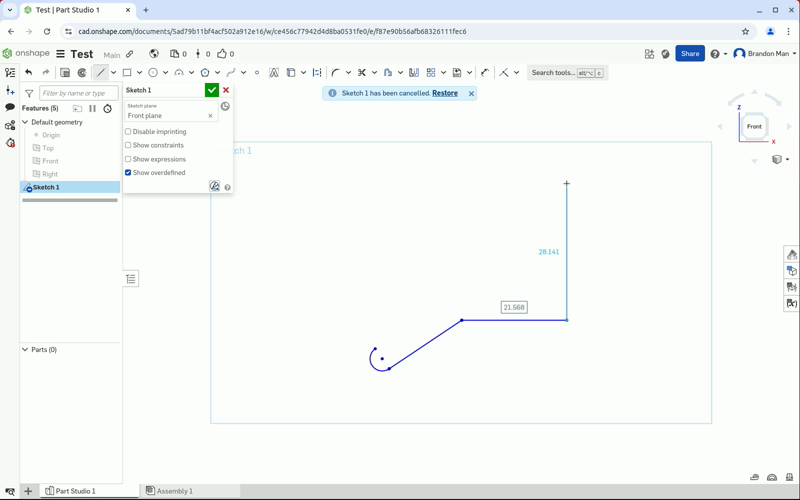
key_up(shift)
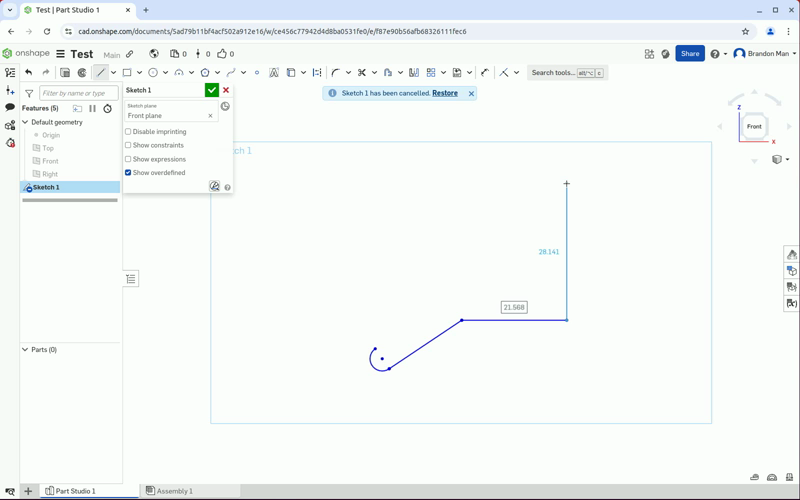
key(esc)
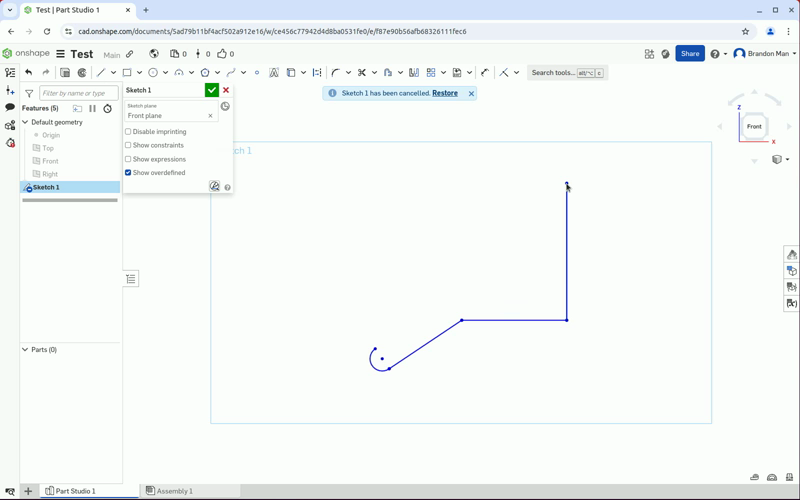
key(a)
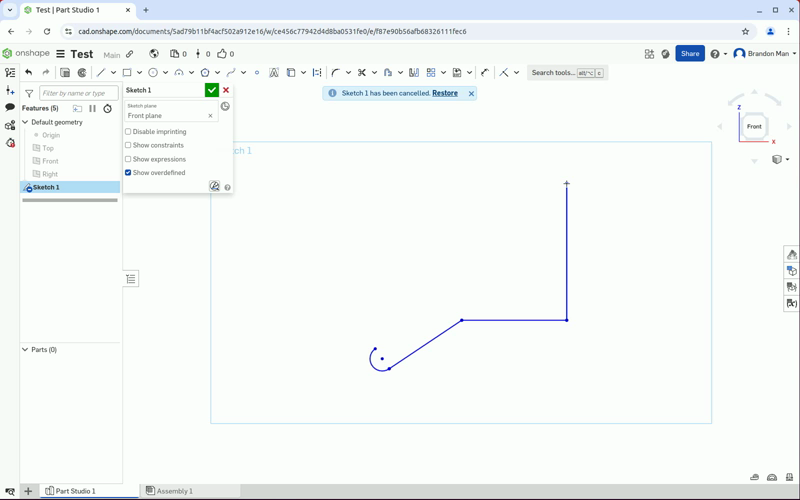
mouse_move(566, 183)
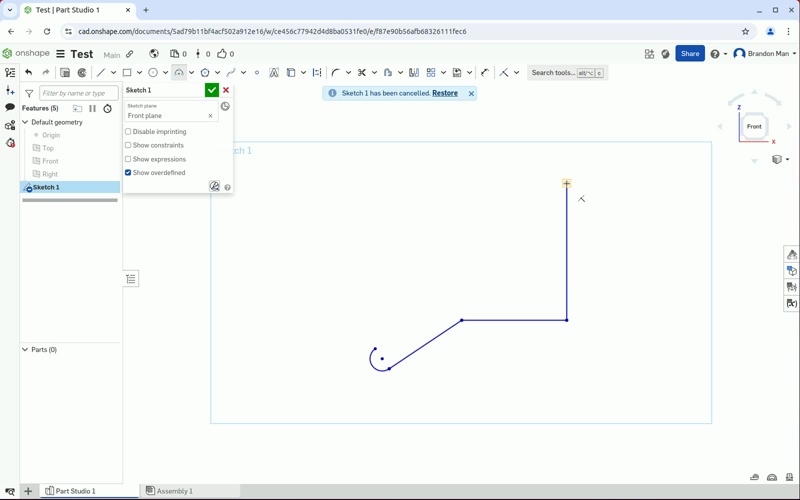
click(566, 183)
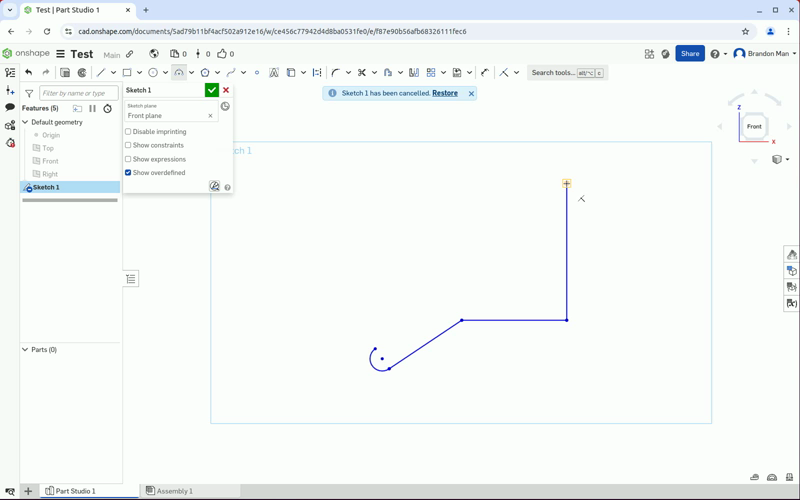
key_down(shift)
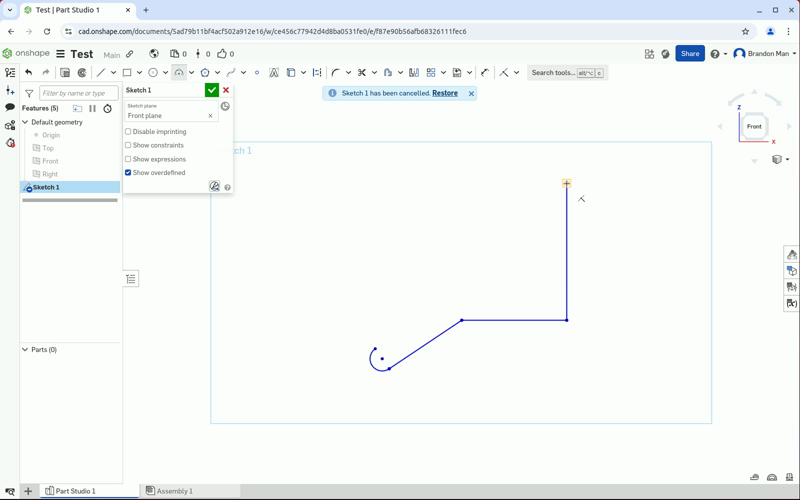
mouse_move(542, 183)
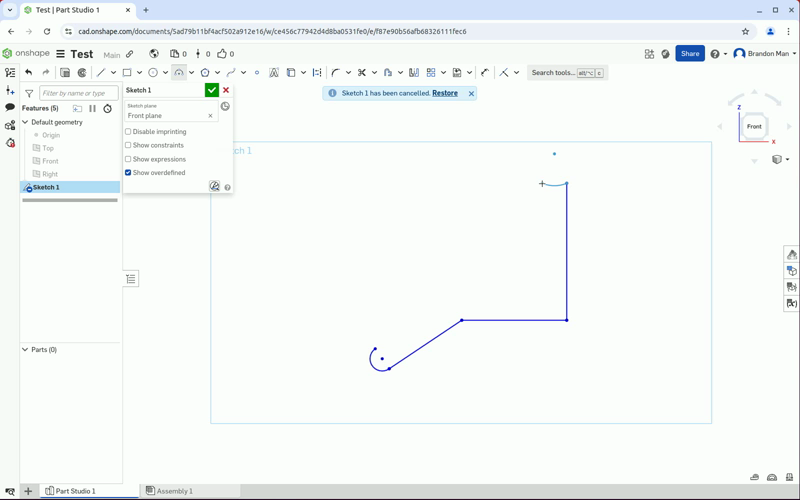
click(542, 183)
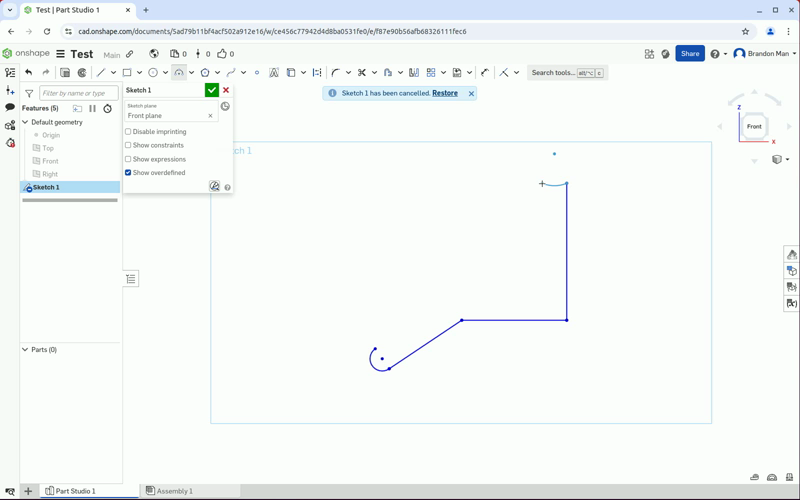
mouse_move(554, 195)
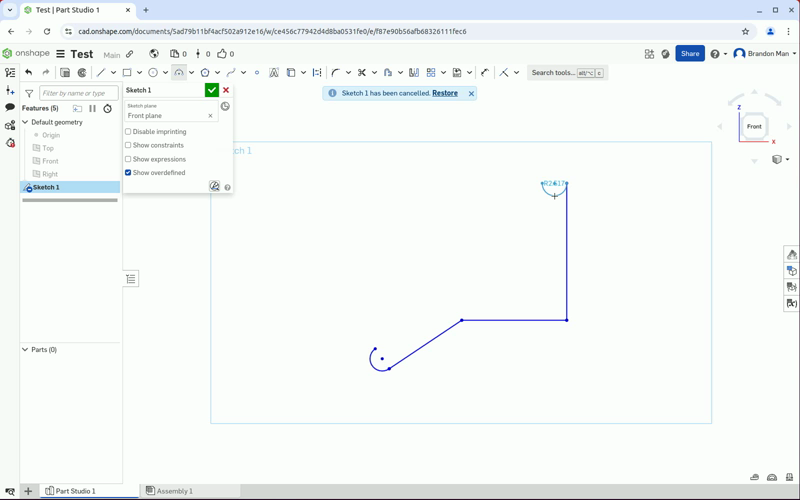
click(554, 195)
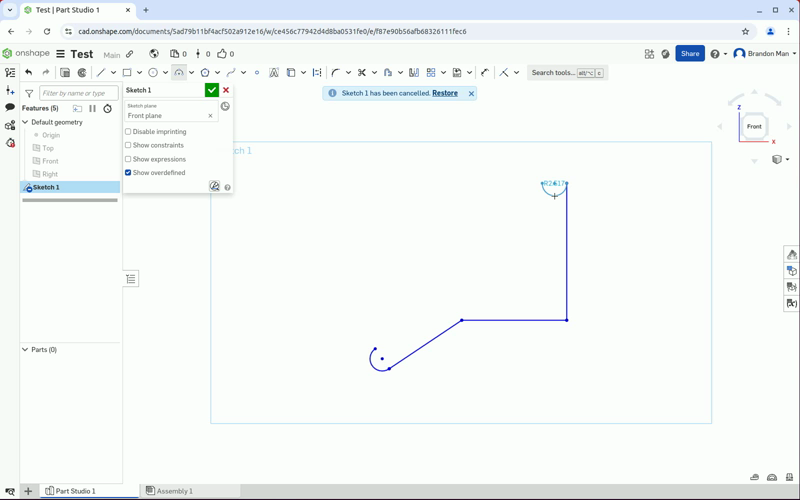
key_up(shift)
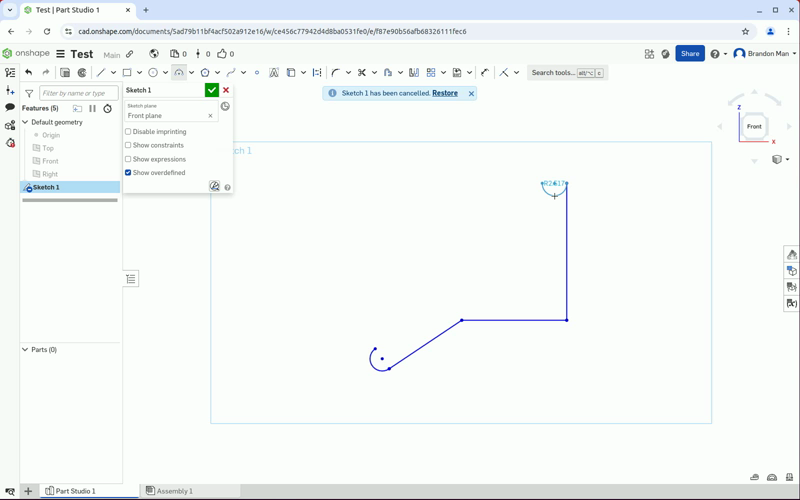
key(esc)
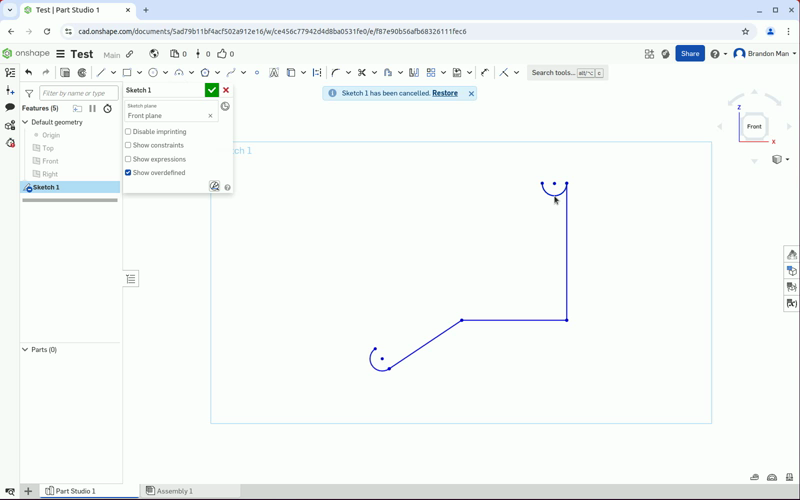
key(l)
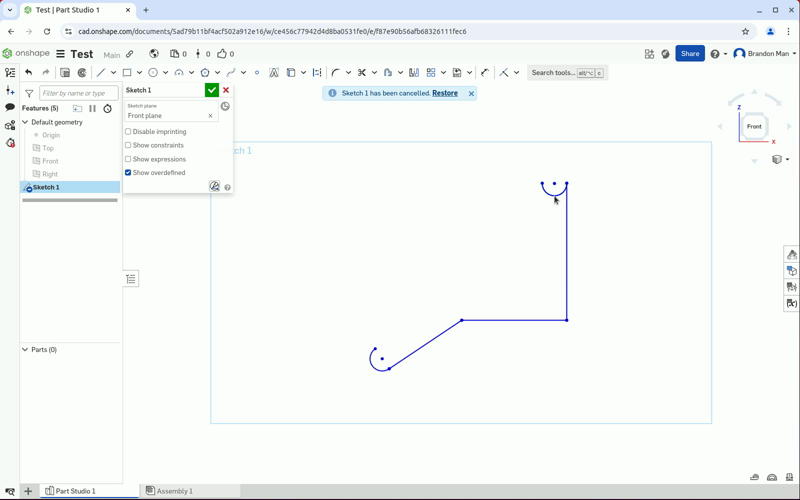
mouse_move(542, 183)
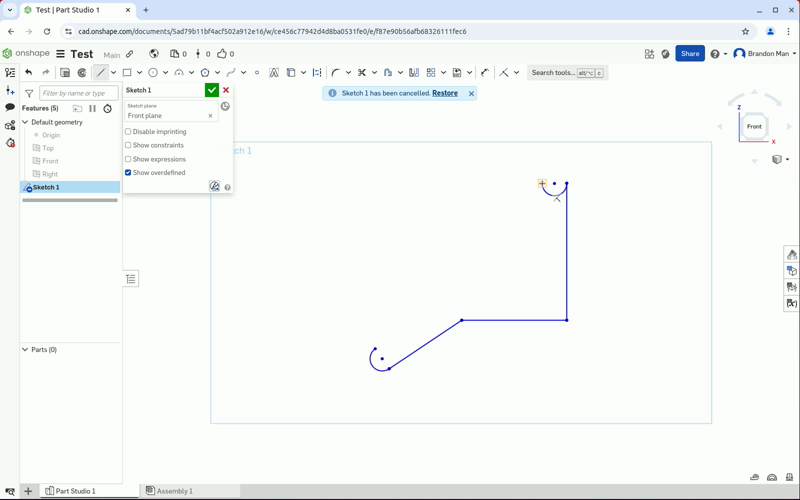
click(542, 183)
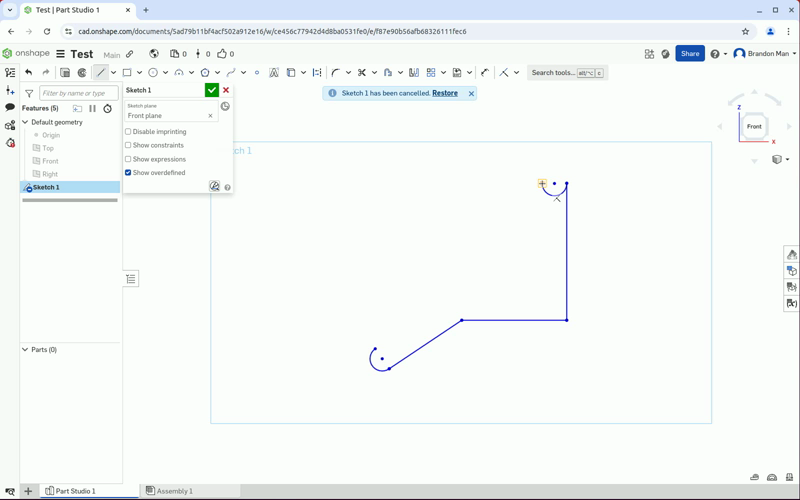
key_down(shift)
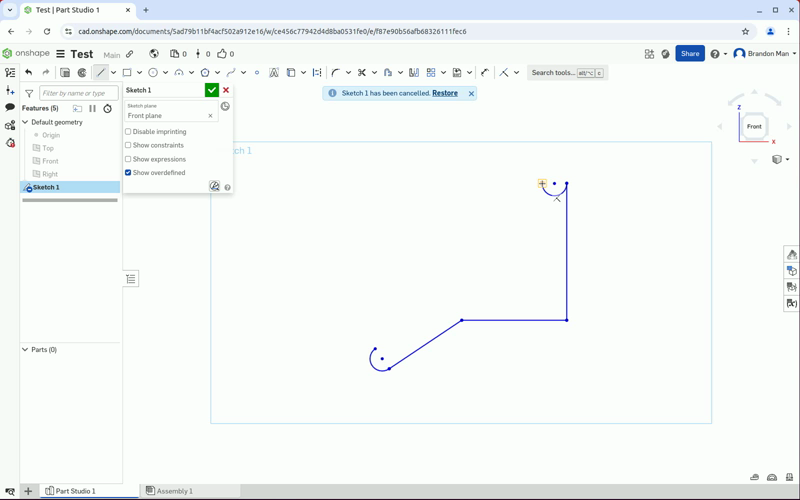
mouse_move(542, 284)
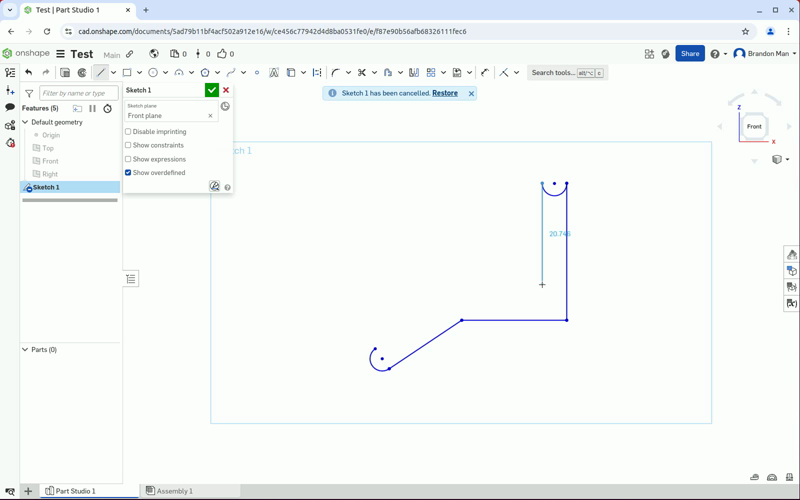
click(542, 284)
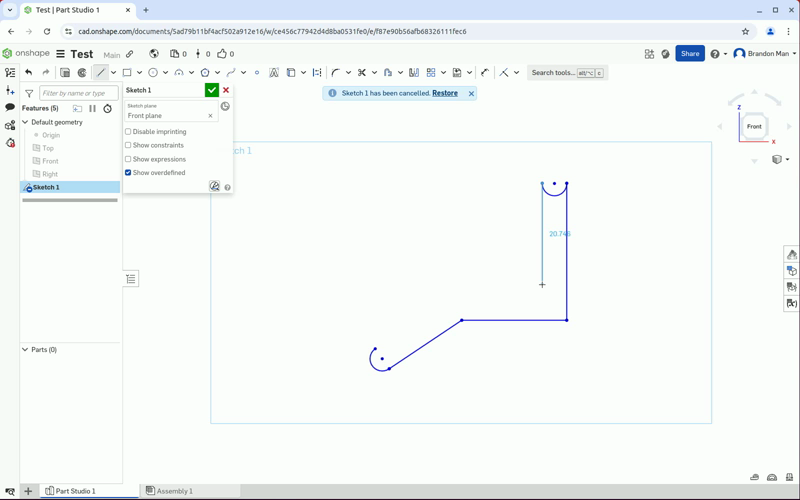
key_up(shift)
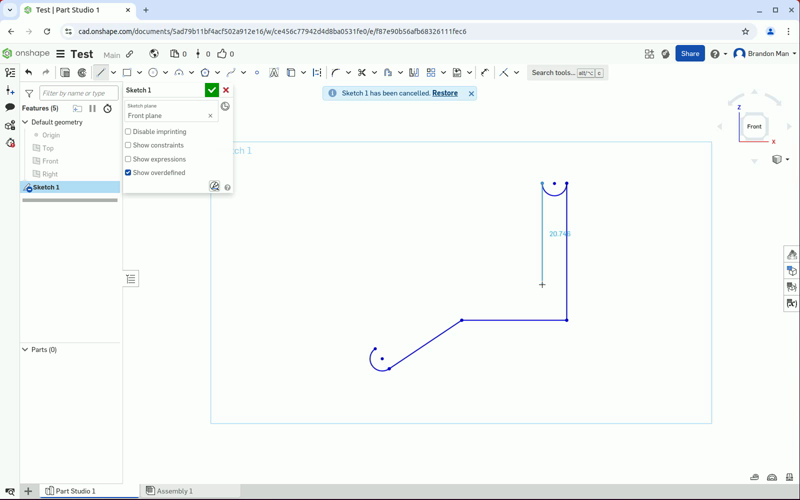
key_down(shift)
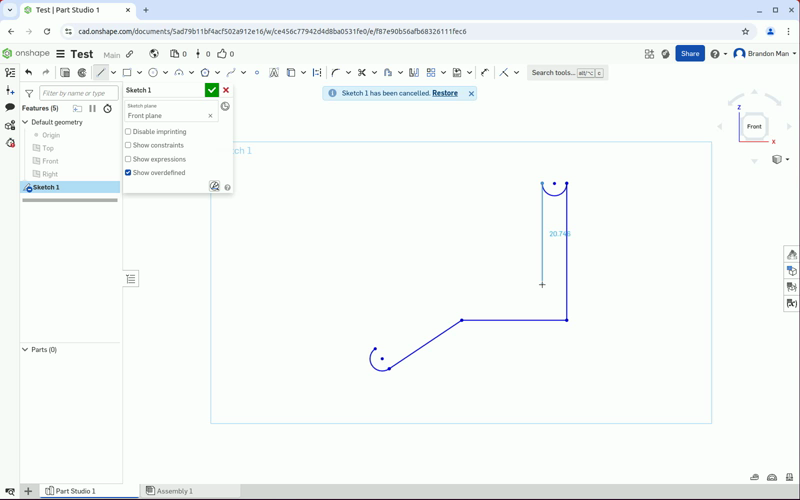
mouse_move(471, 284)
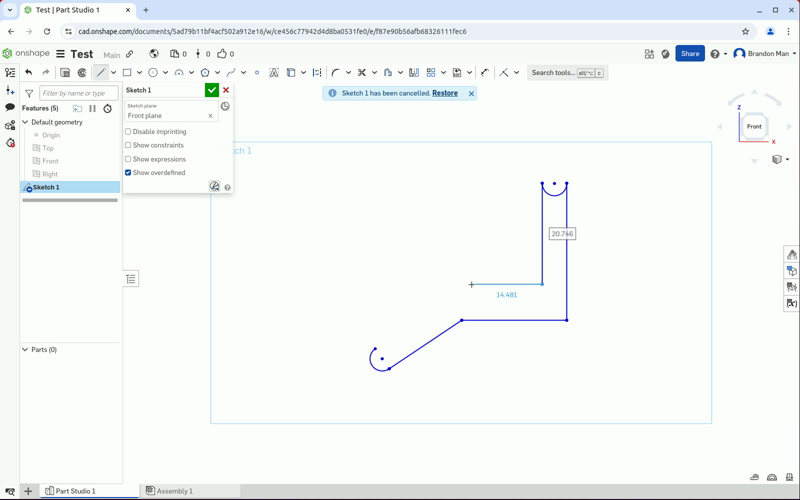
click(471, 284)
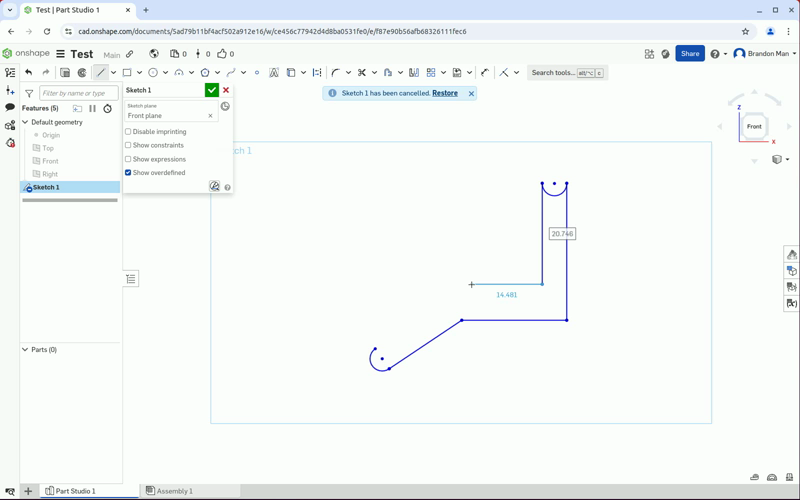
key_up(shift)
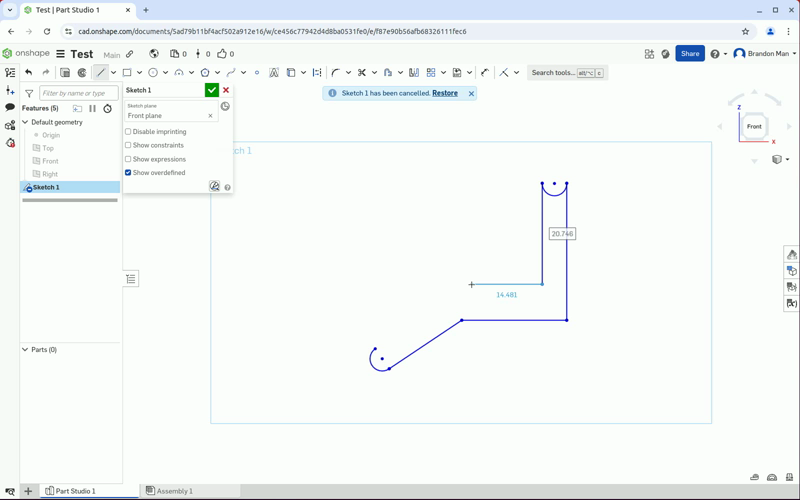
key_down(shift)
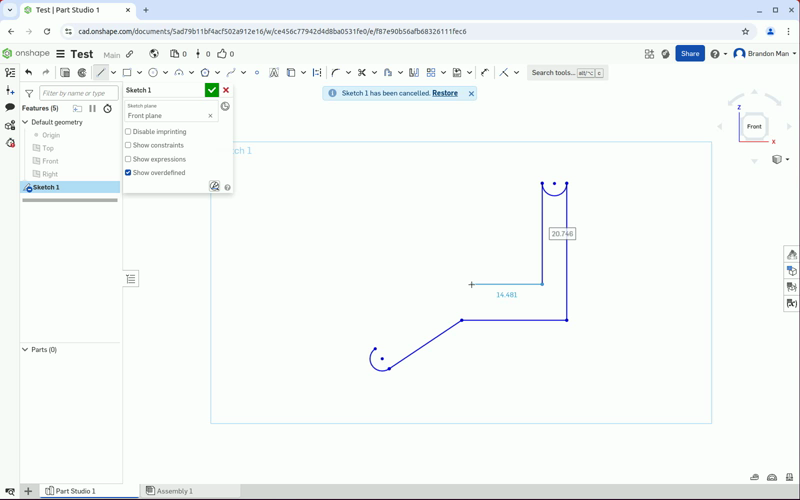
mouse_move(375, 348)
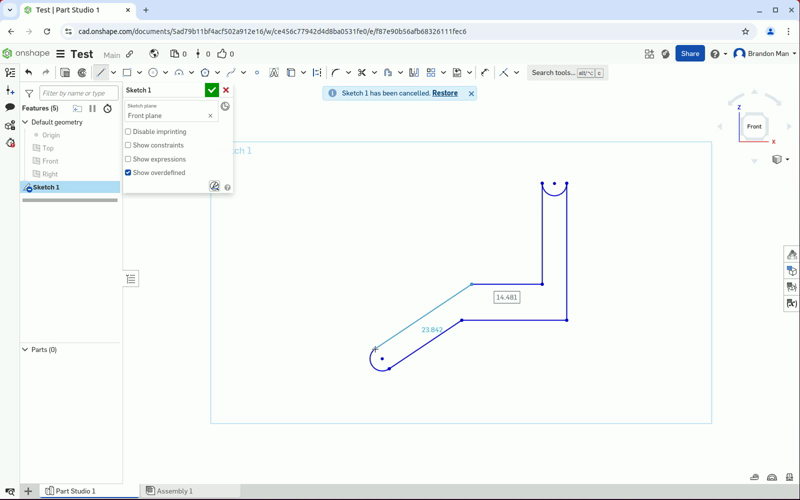
key_up(shift)
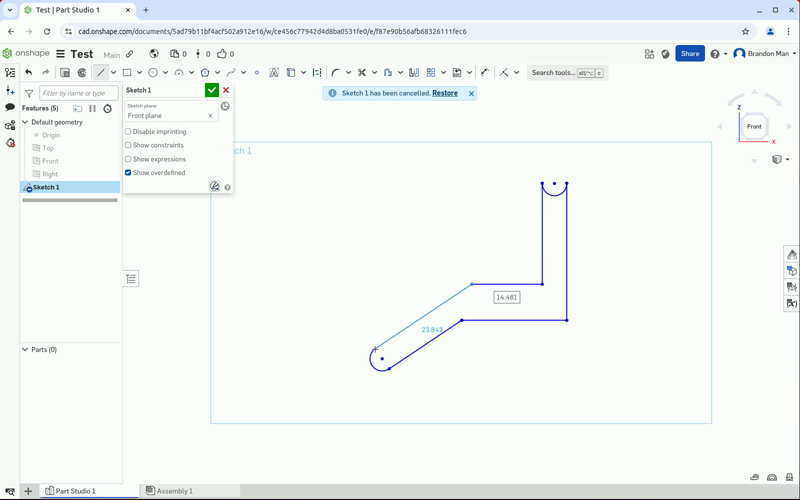
click(375, 348)
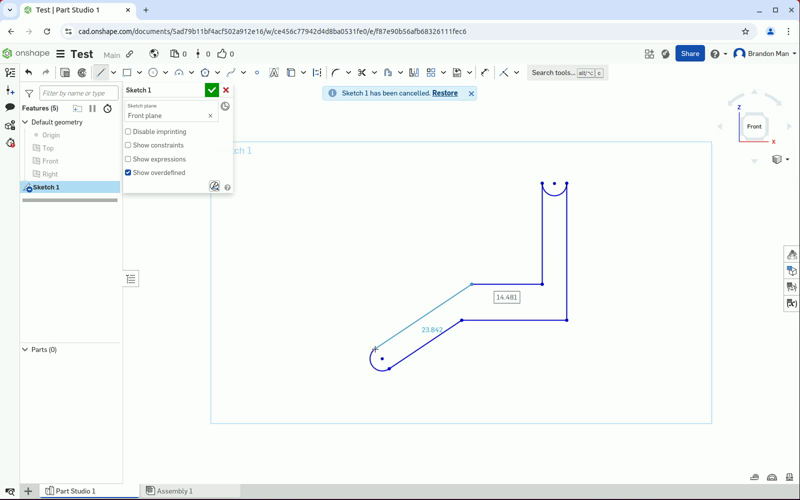
key(esc)
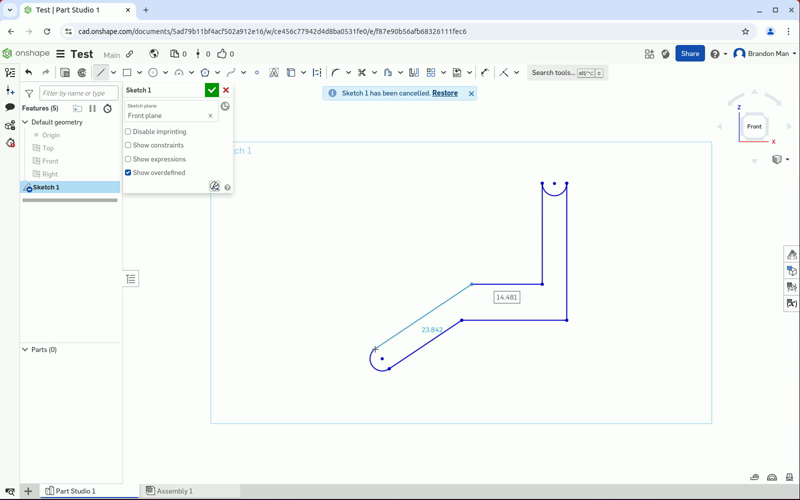
key(c)
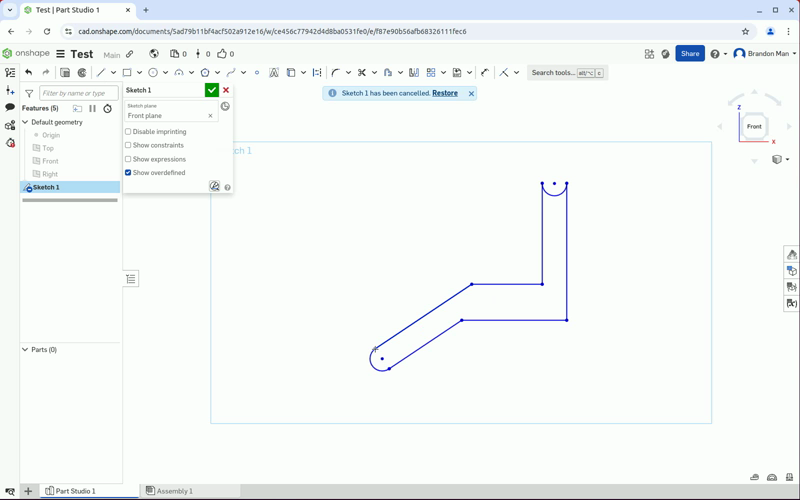
key_down(shift)
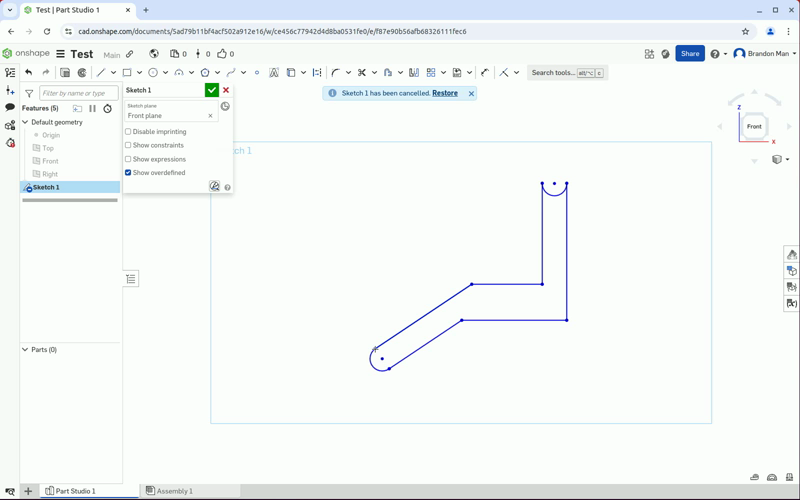
mouse_move(381, 358)
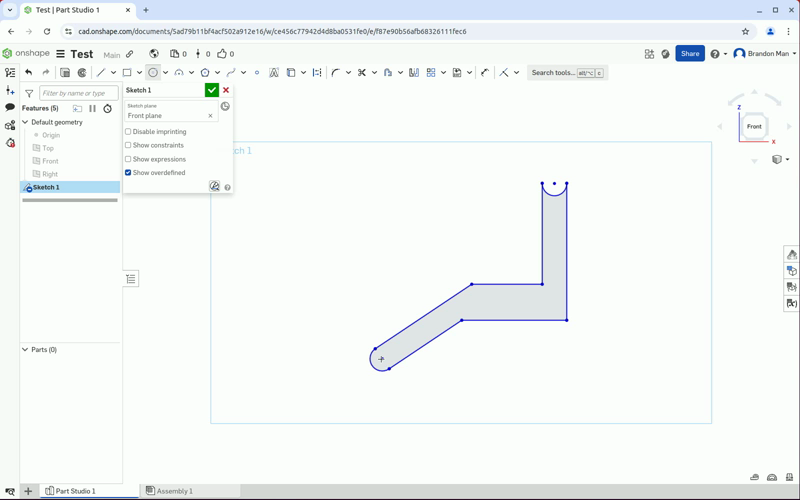
scroll(6)
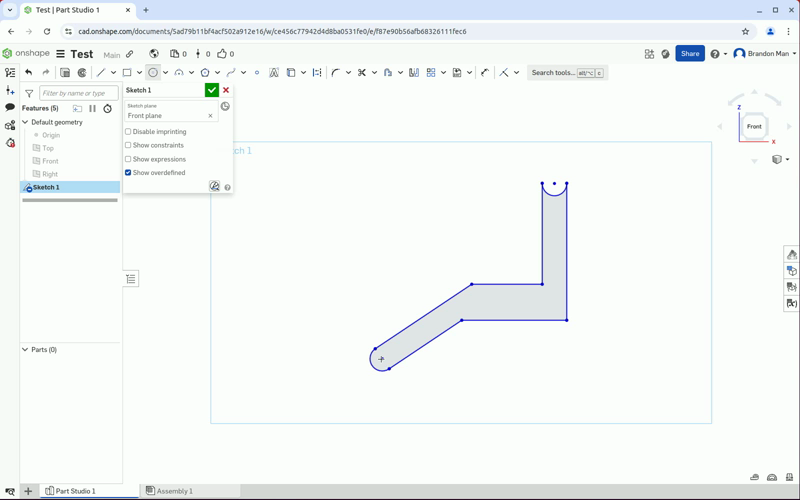
scroll(6)
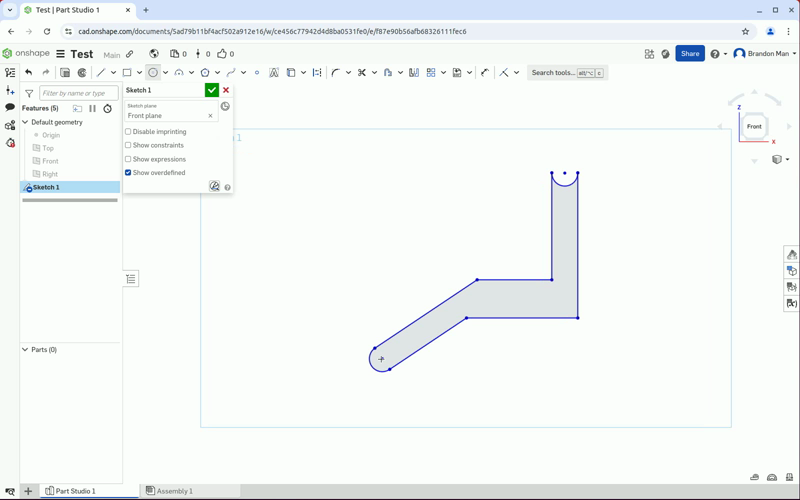
scroll(6)
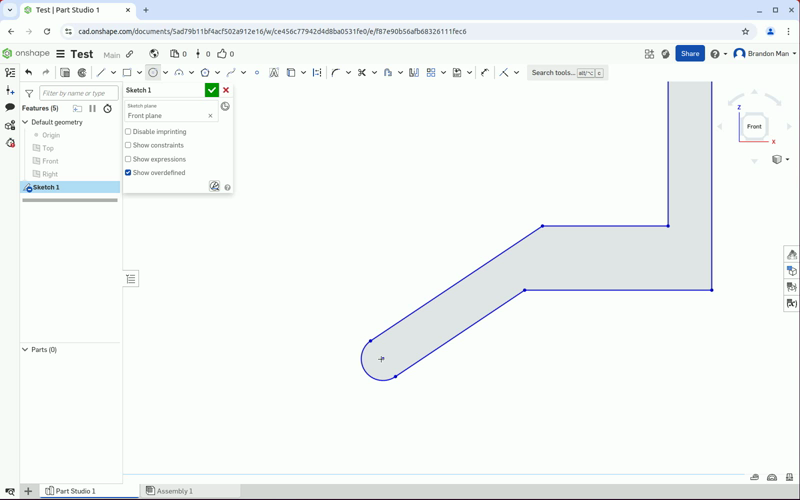
scroll(6)
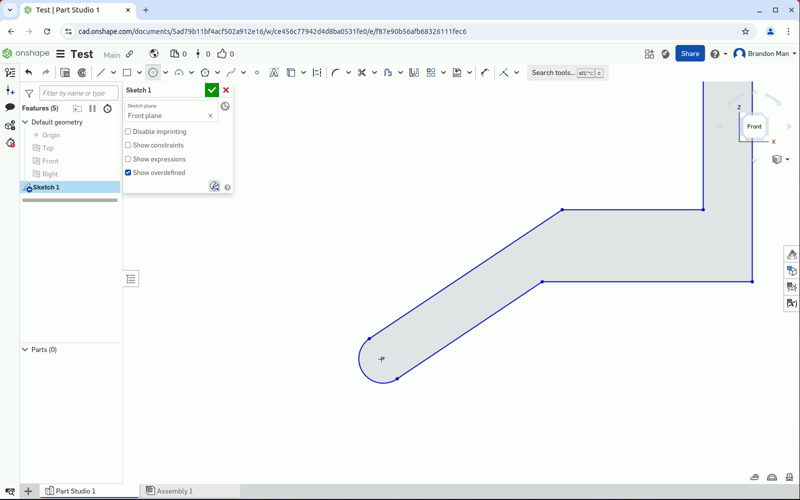
scroll(6)
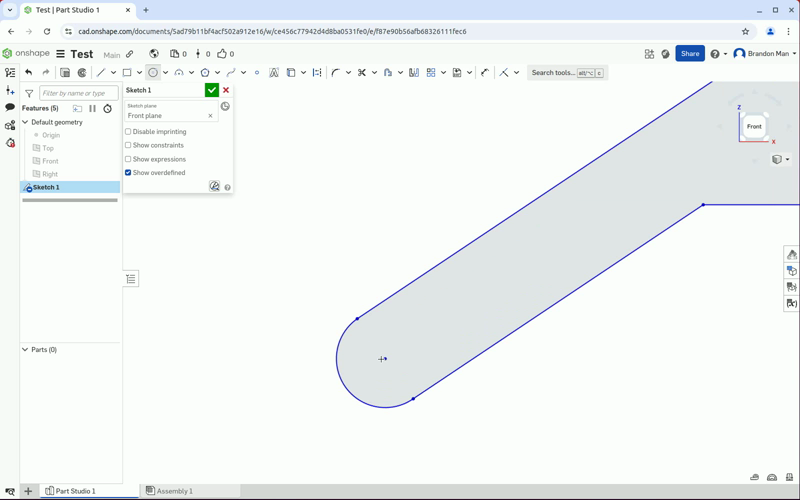
scroll(6)
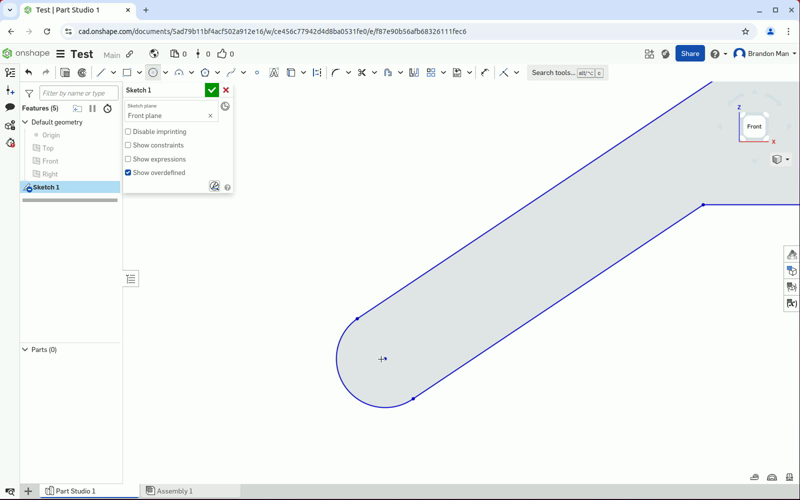
scroll(6)
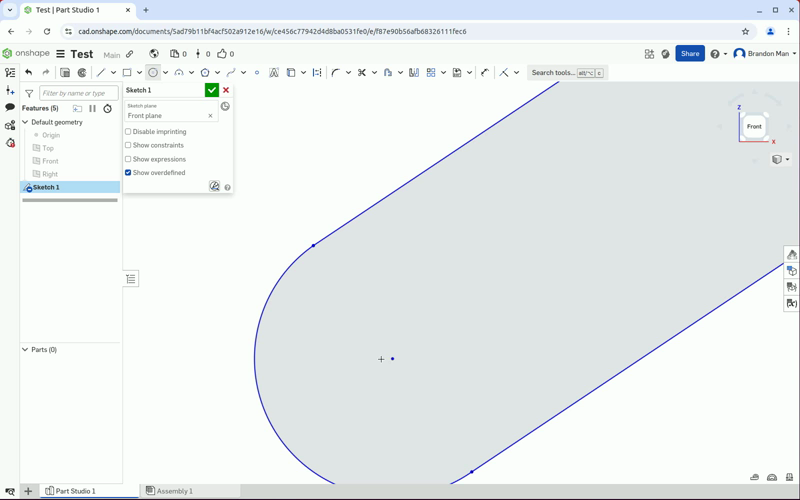
click(381, 358)
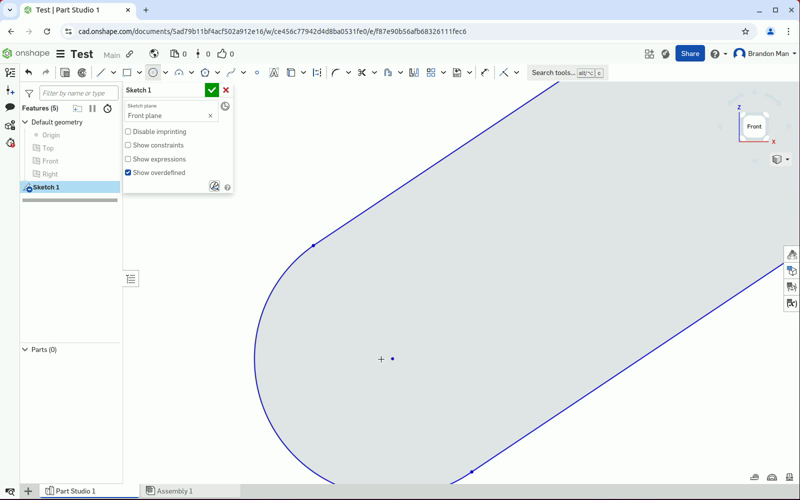
scroll(-6)
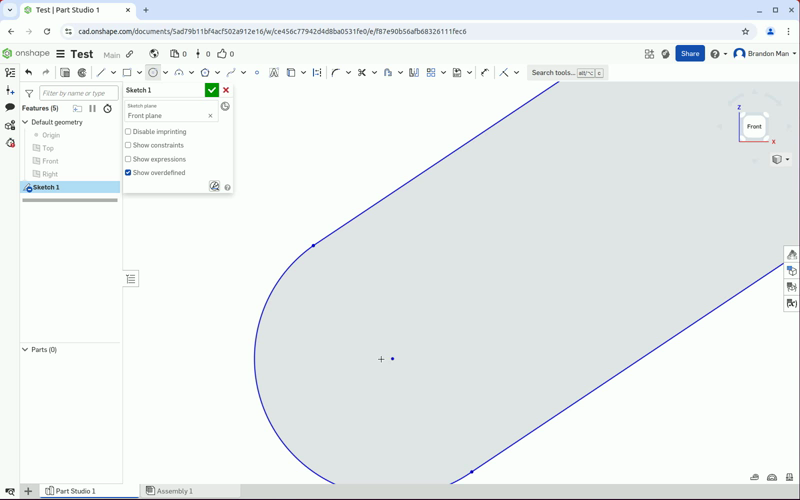
scroll(-6)
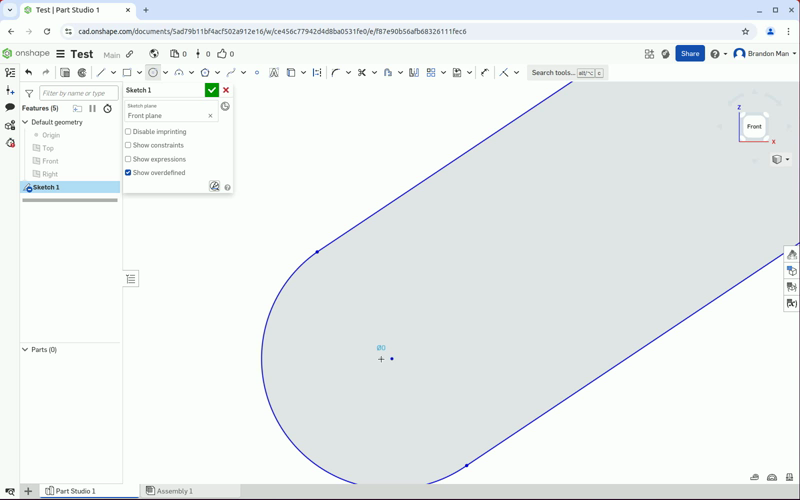
scroll(-6)
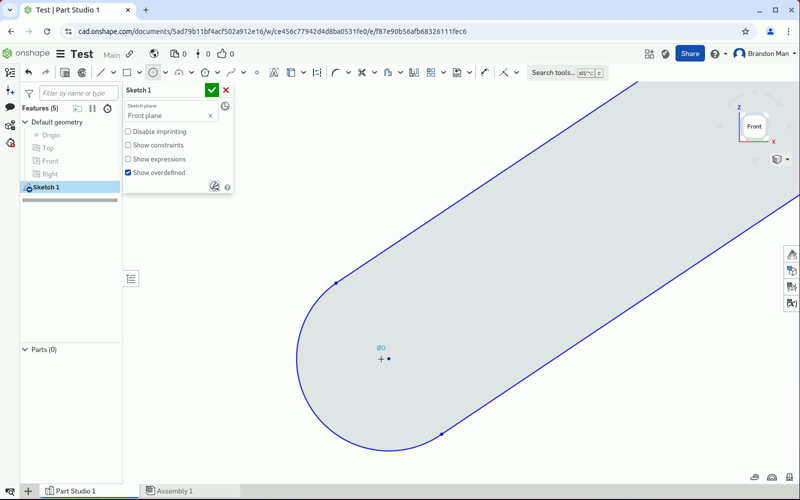
scroll(-6)
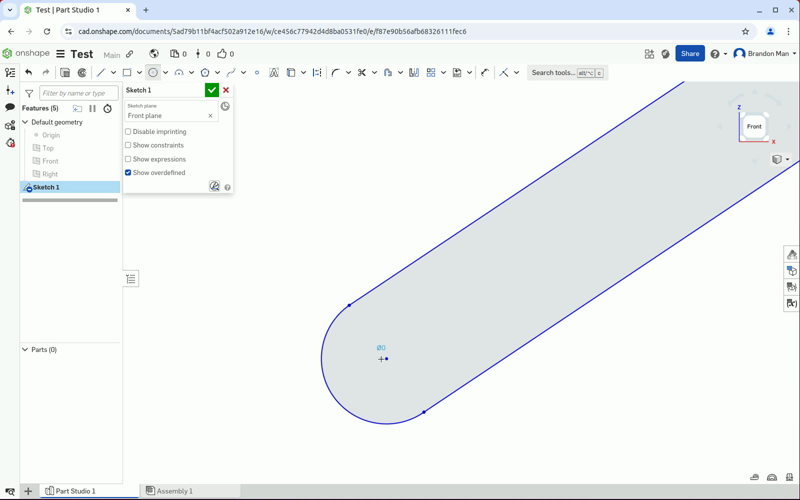
scroll(-6)
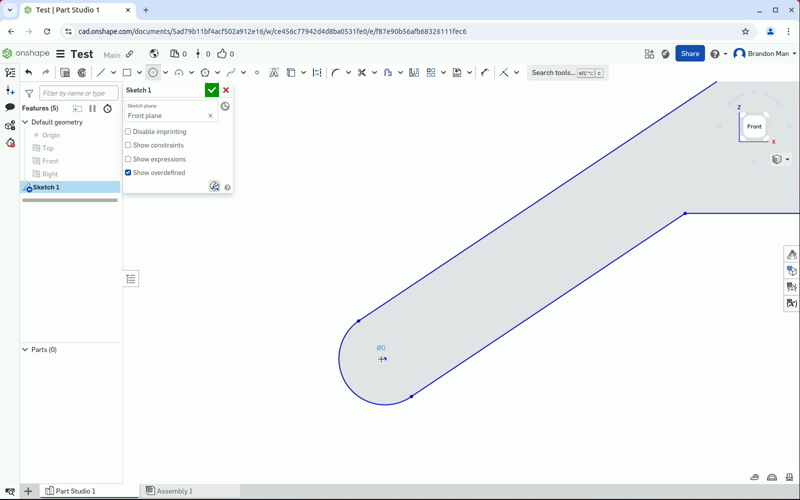
scroll(-6)
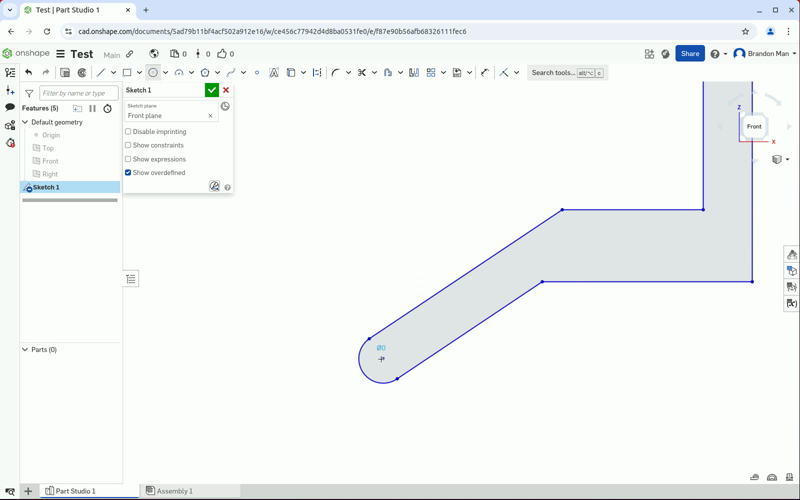
scroll(-6)
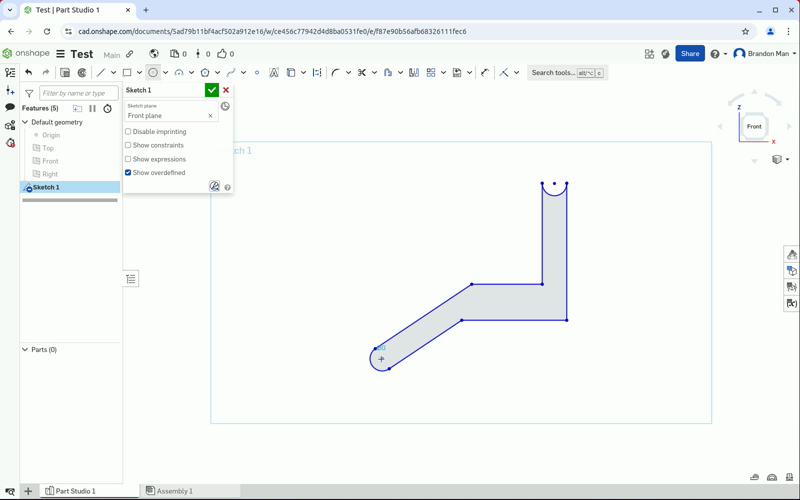
key_up(shift)
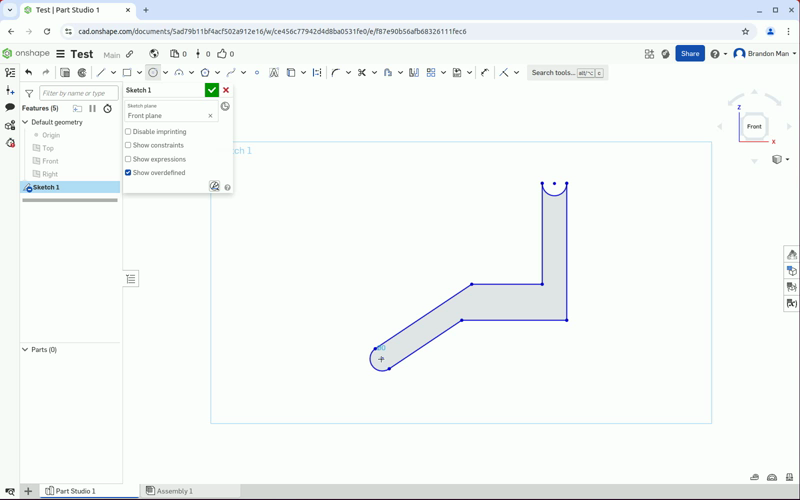
mouse_move(387, 358)
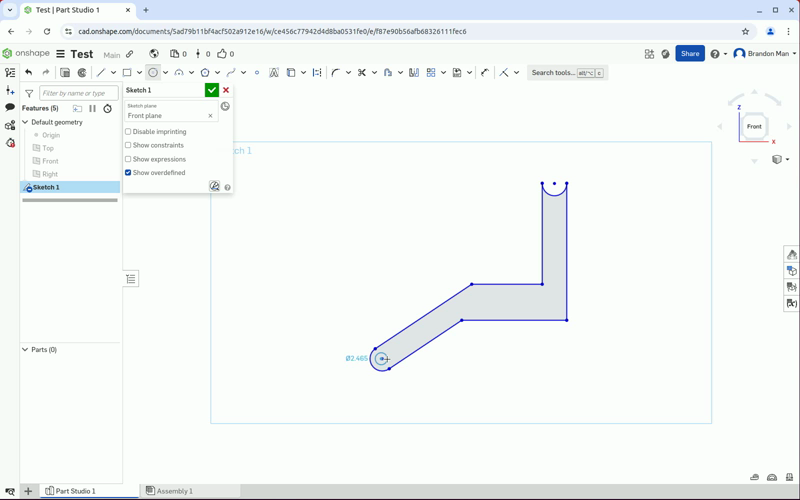
click(387, 358)
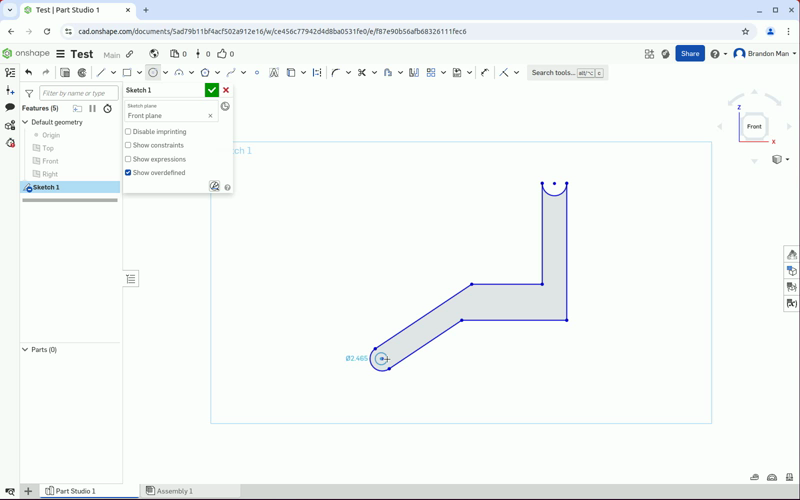
key(esc)
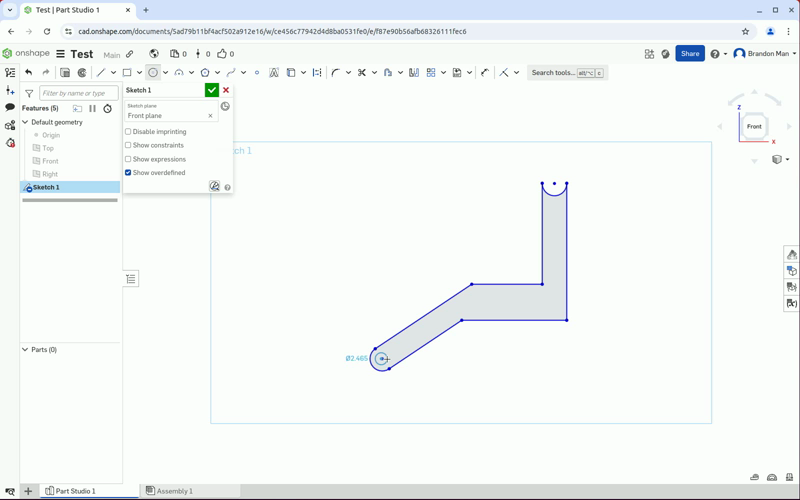
key(c)
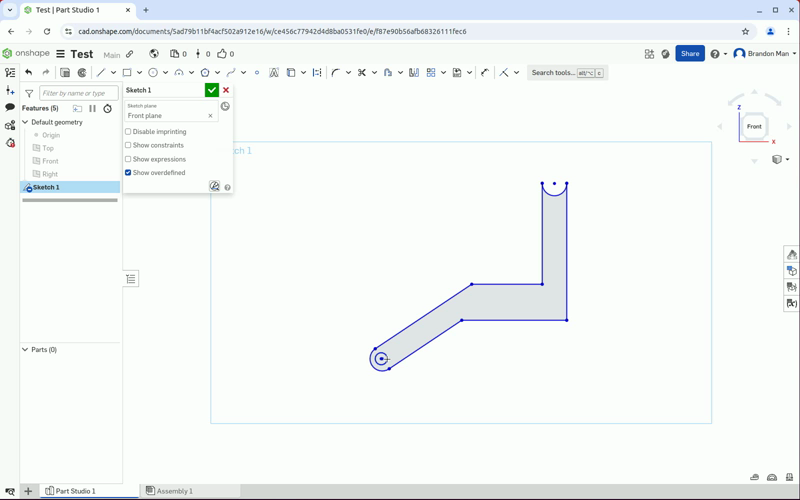
key_down(shift)
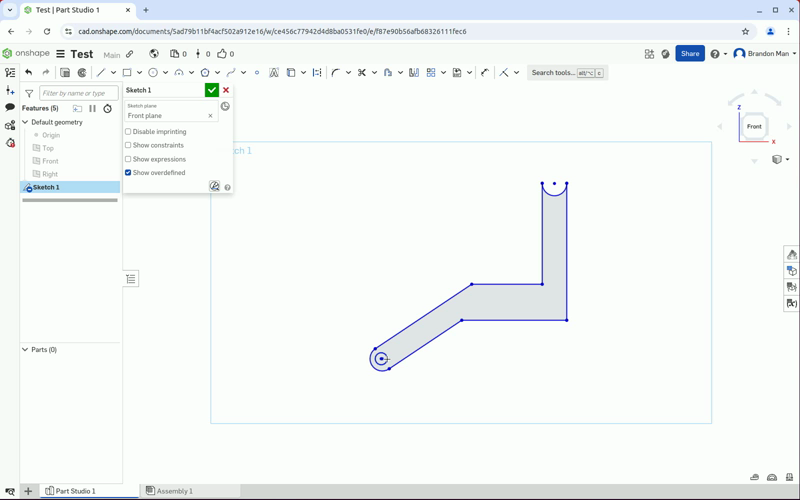
mouse_move(492, 308)
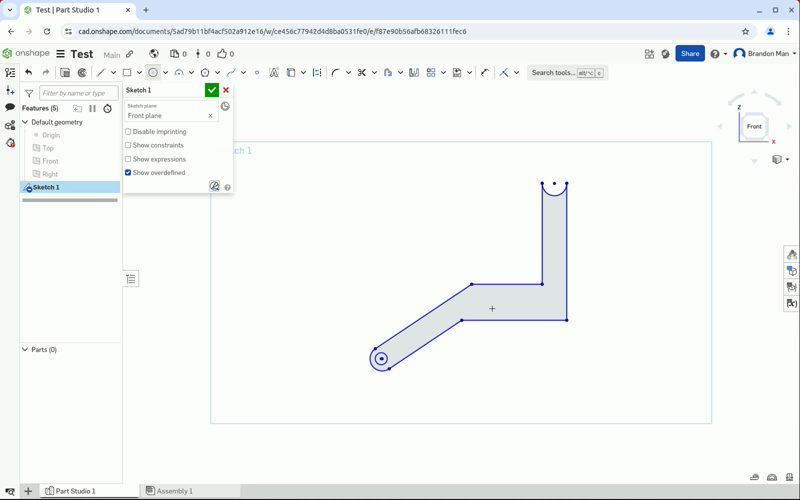
click(492, 308)
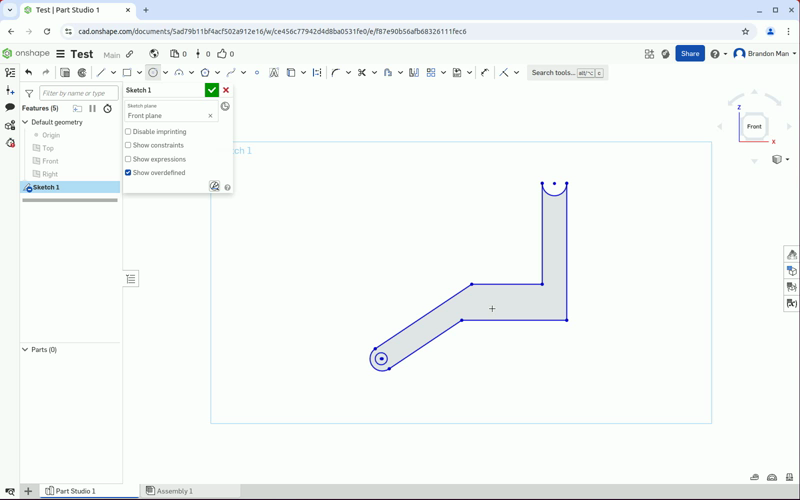
key_up(shift)
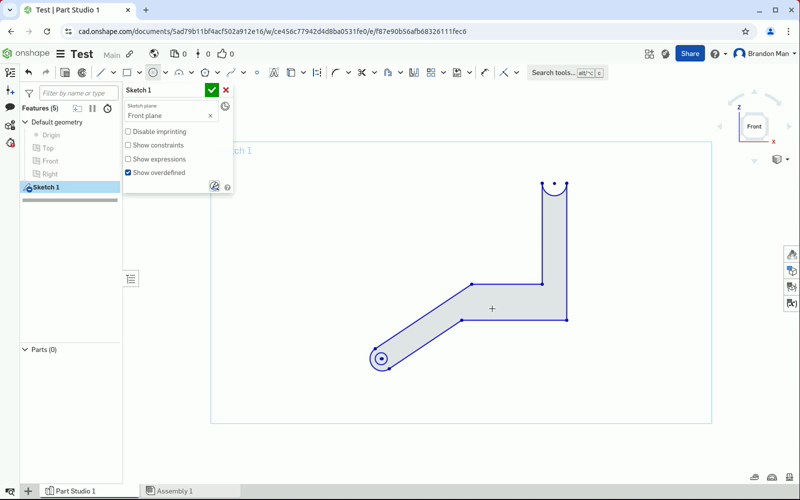
mouse_move(498, 308)
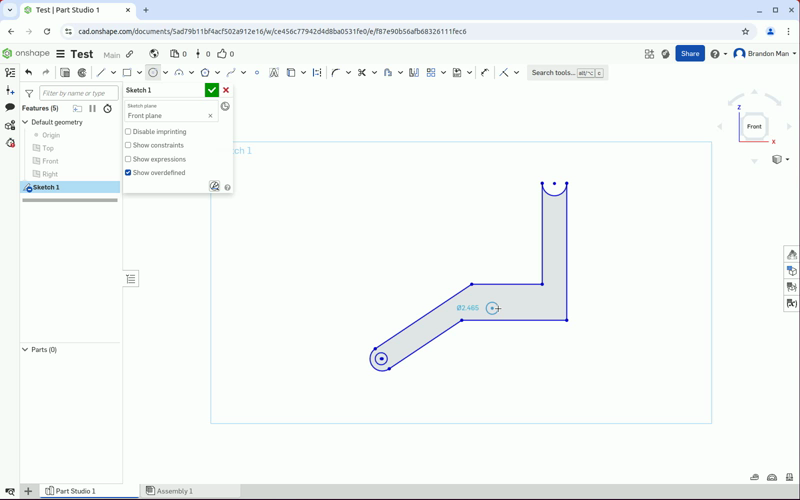
click(498, 308)
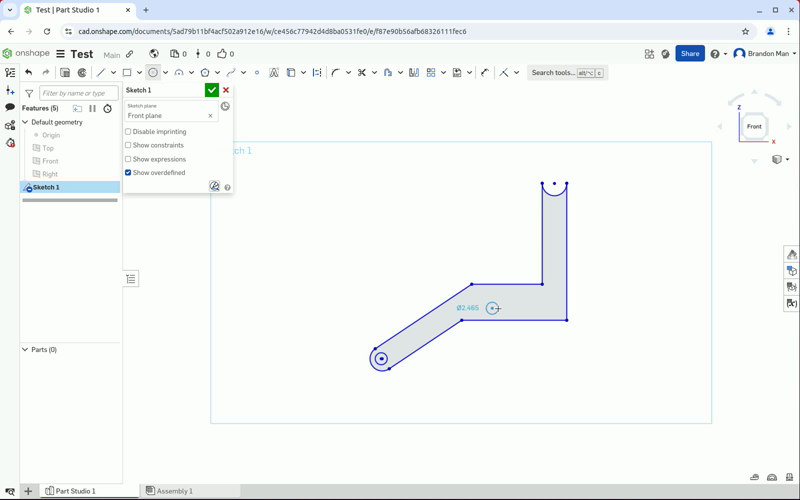
key(esc)
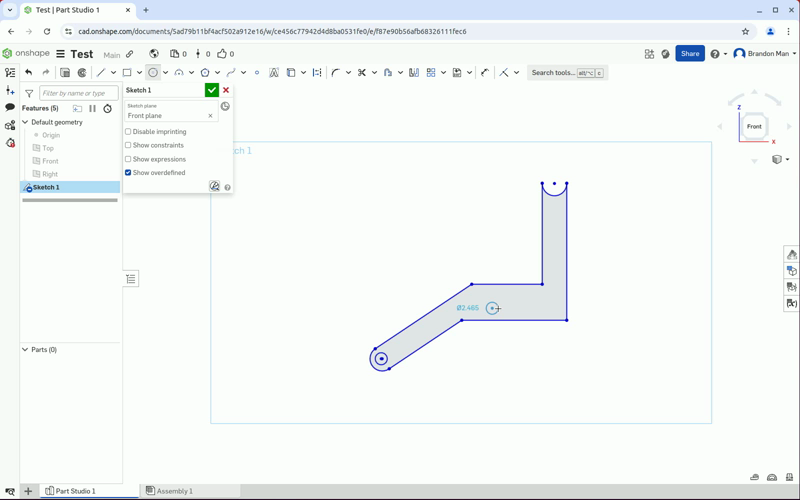
key(c)
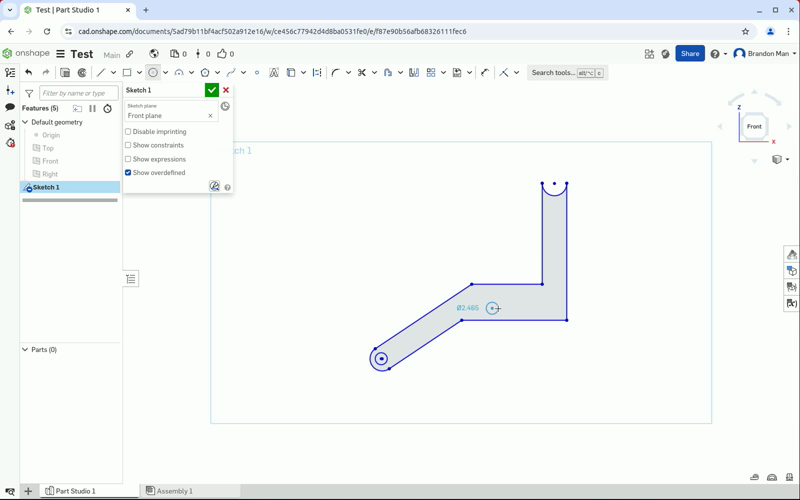
key_down(shift)
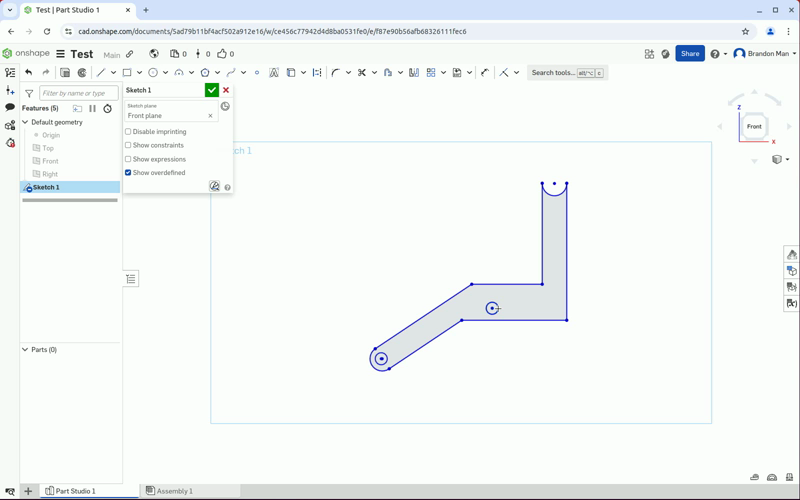
mouse_move(554, 183)
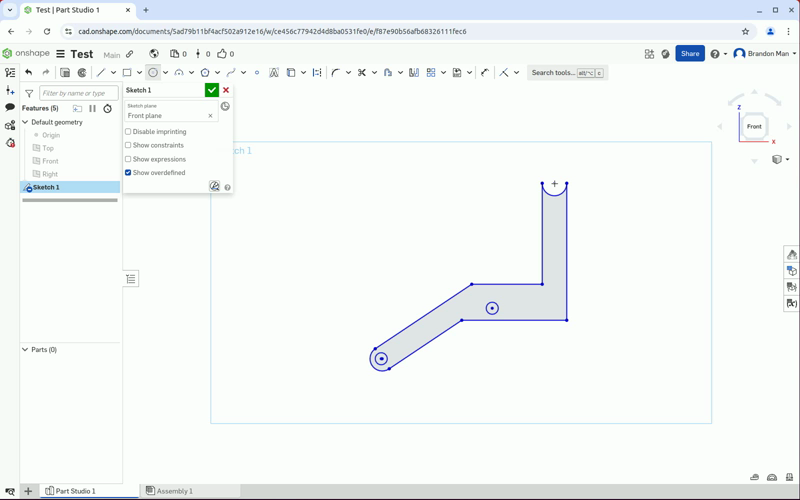
click(554, 183)
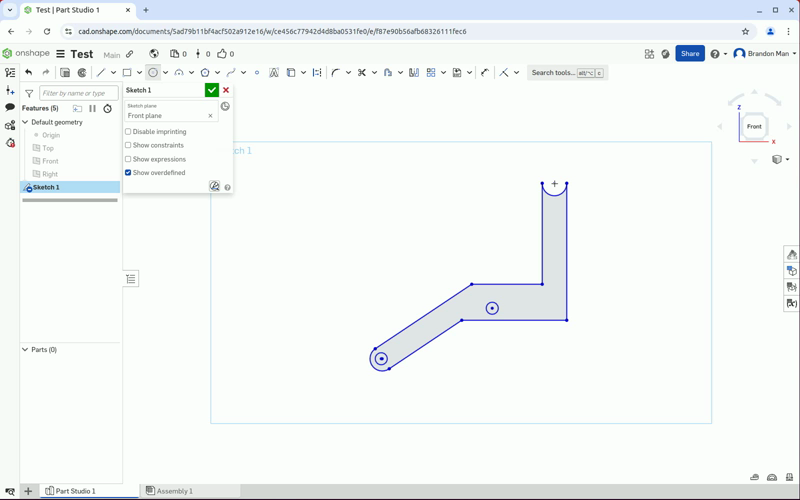
key_up(shift)
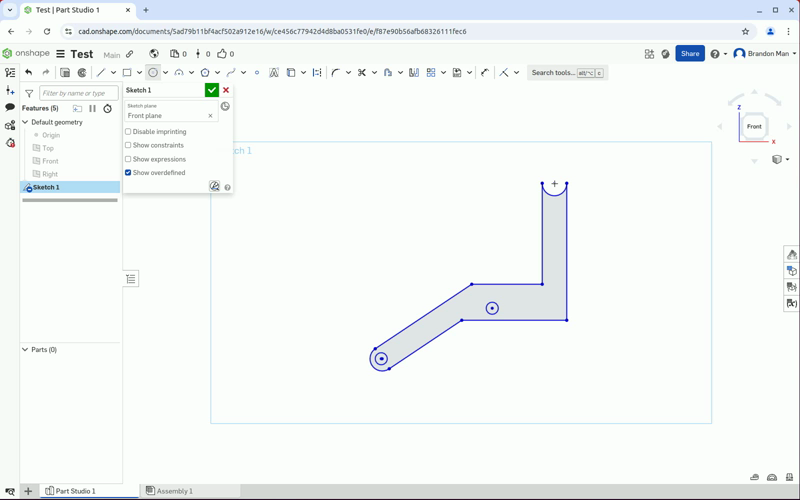
mouse_move(560, 183)
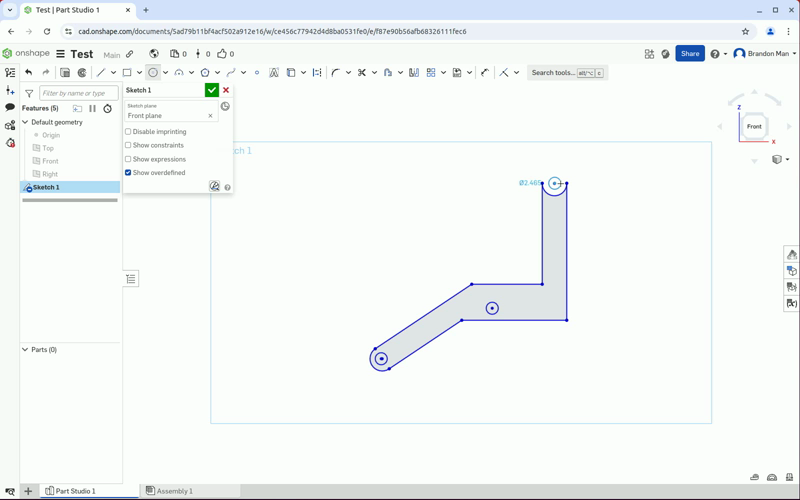
click(560, 183)
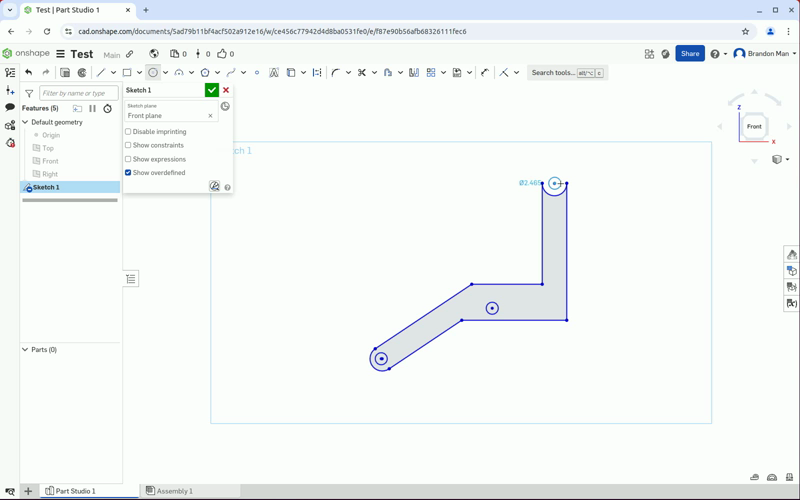
key(esc)
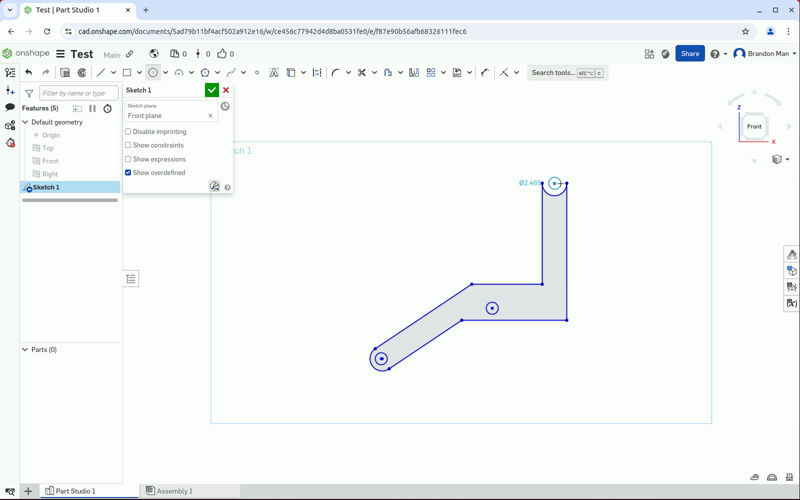
mouse_move(517, 300)
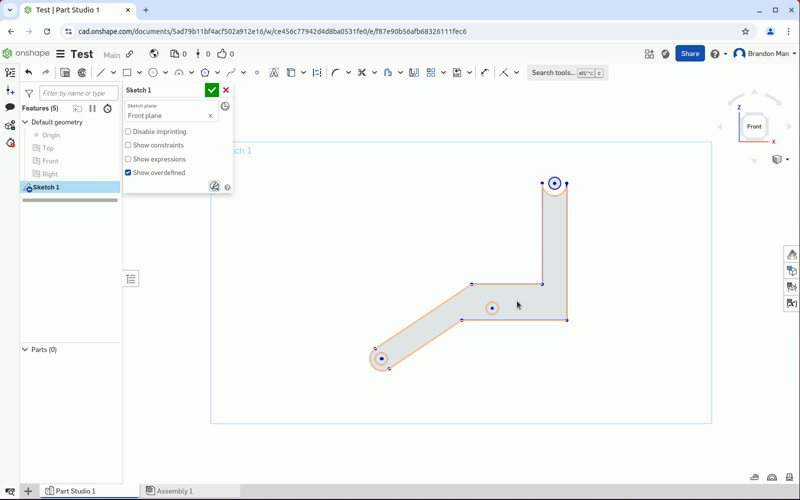
click(517, 300)
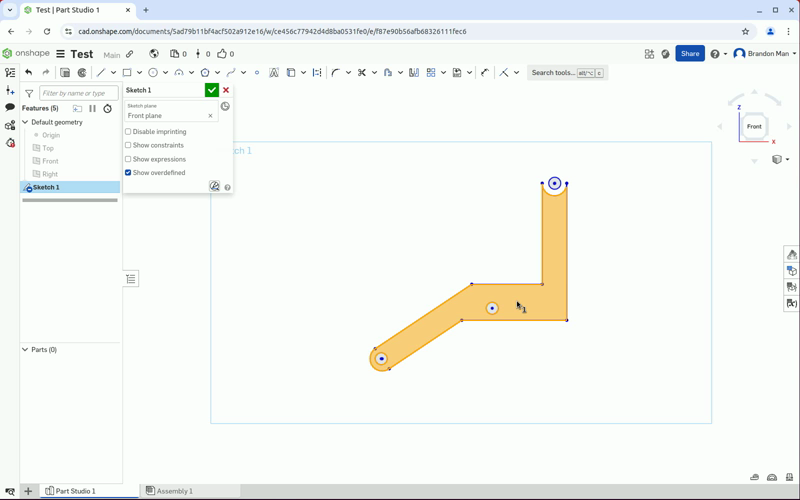
mouse_move(73, 352)
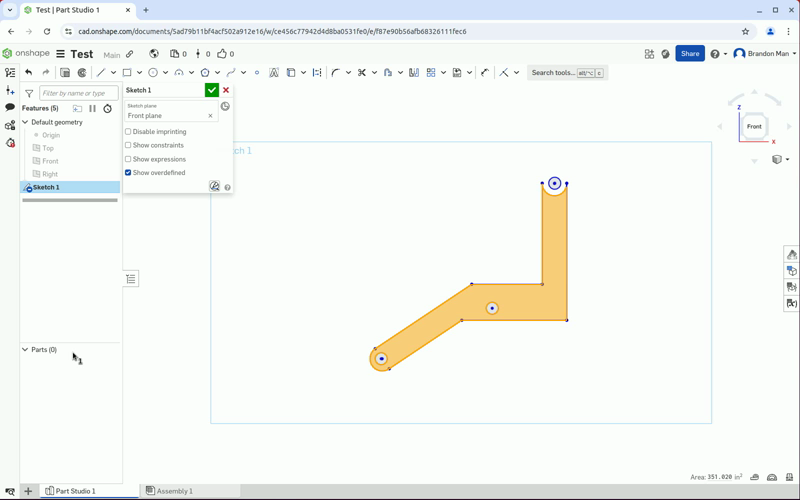
key(shift+y)
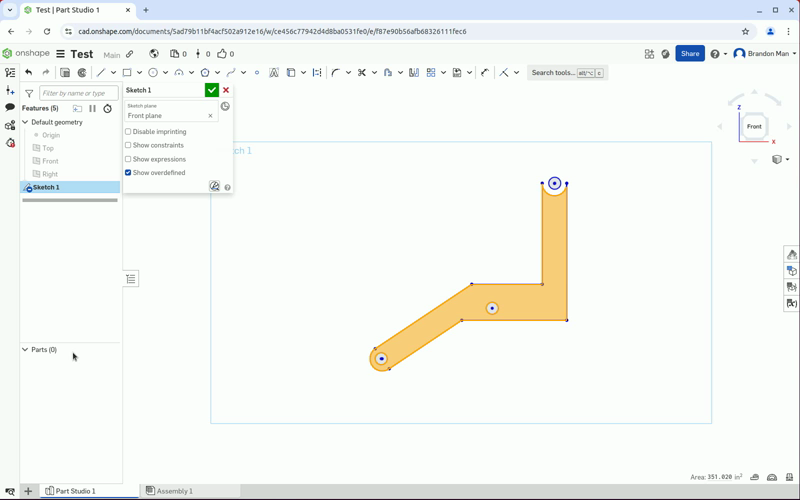
key(shift+e)
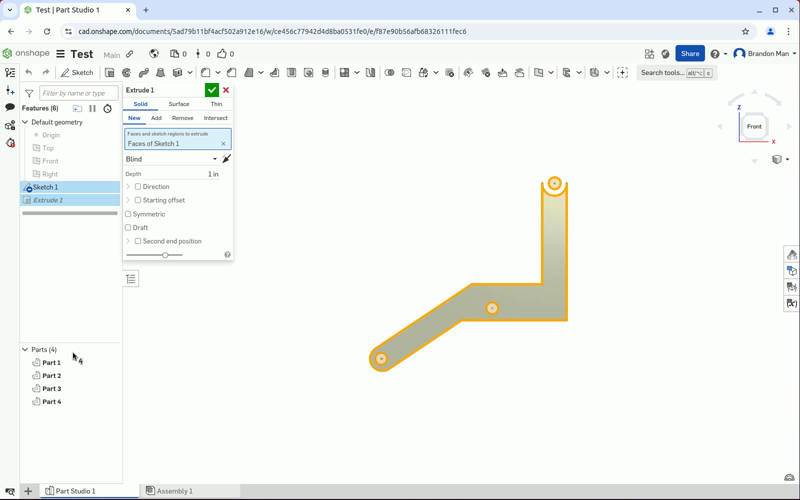
mouse_move(143, 106)
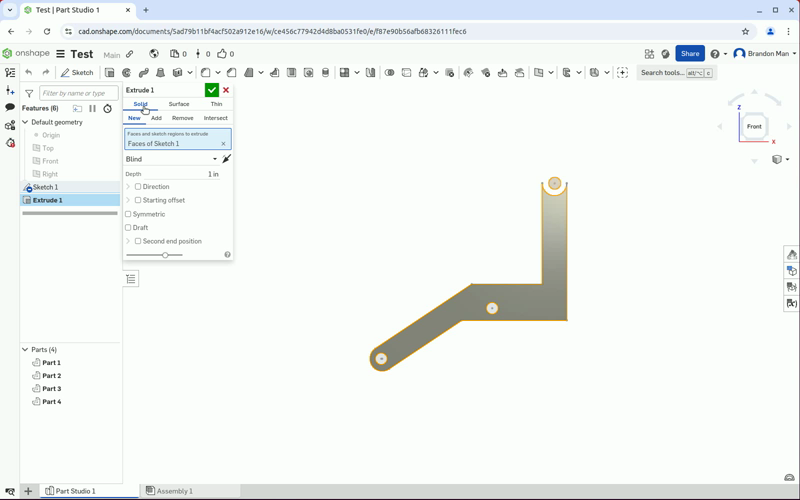
click(143, 106)
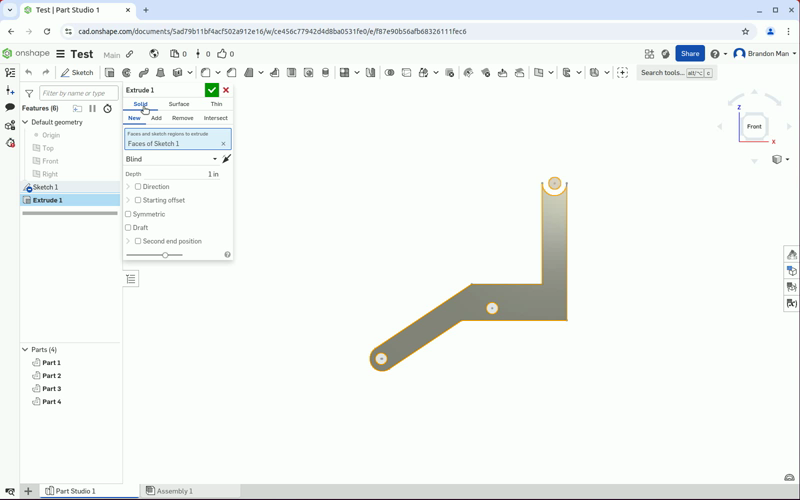
mouse_move(137, 120)
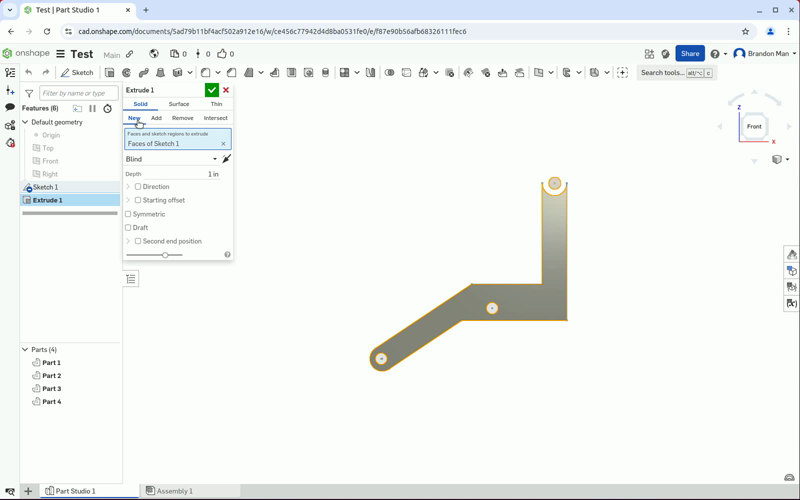
click(137, 120)
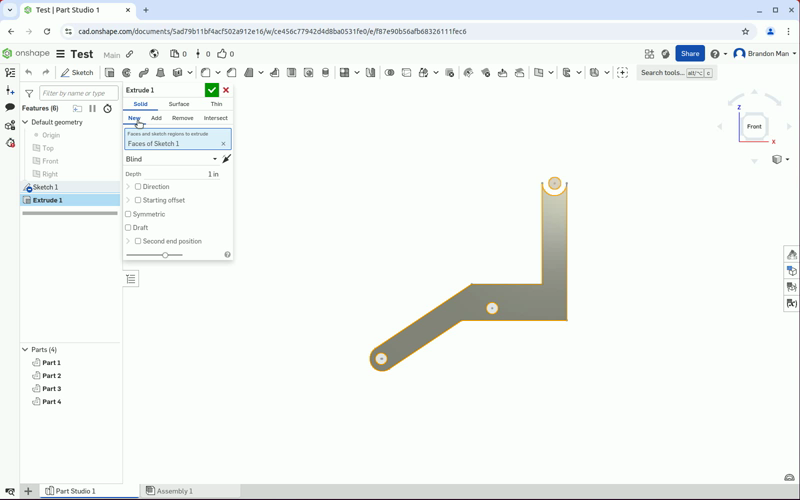
key(tab, 4)
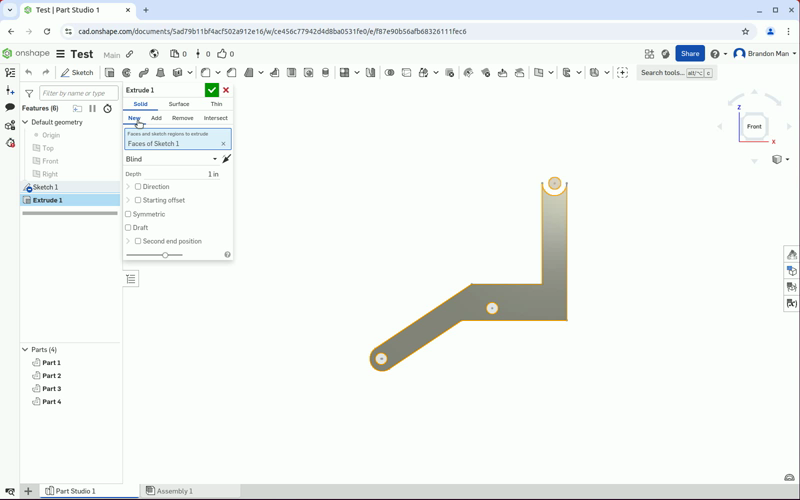
text(6.499)
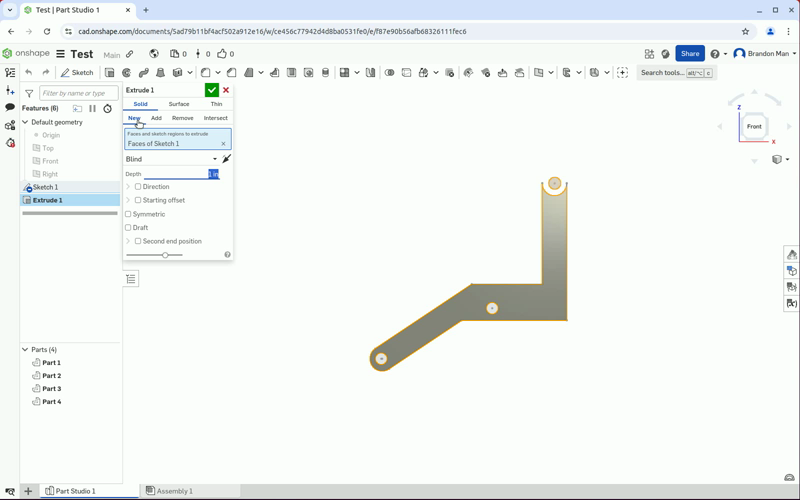
key(enter)
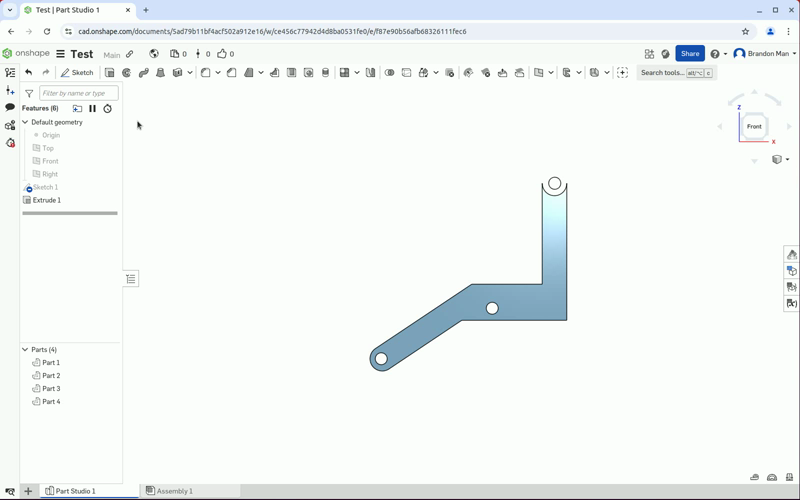
key(shift+h)
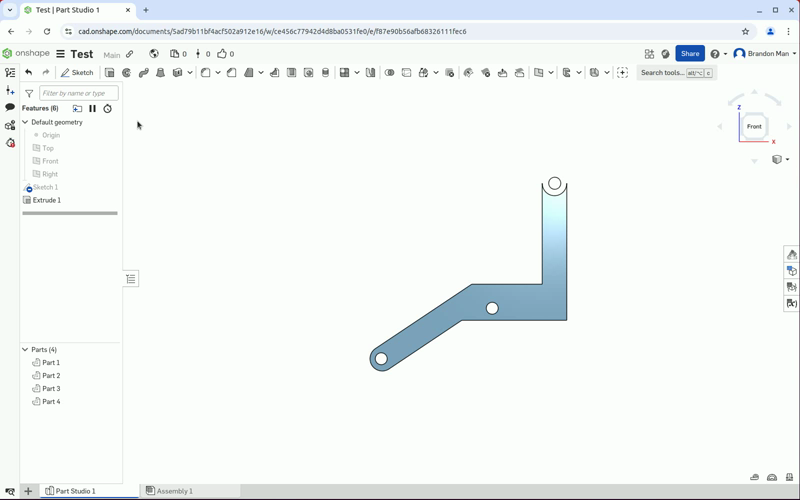
key(shift+h)
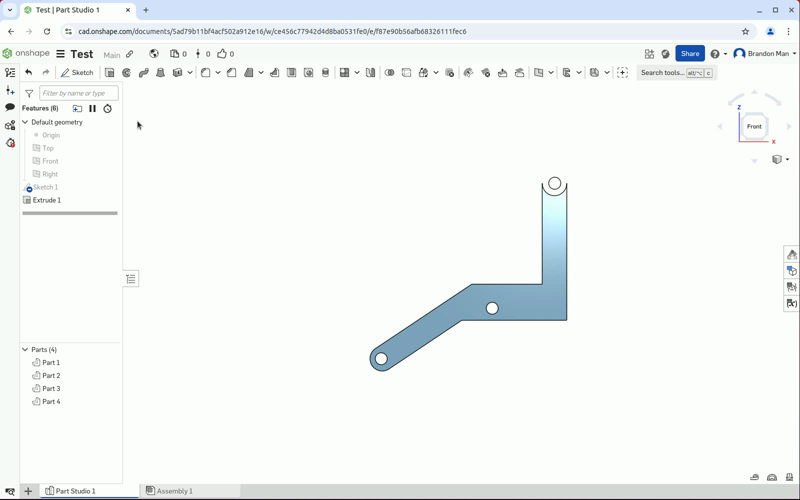
mouse_move(73, 189)
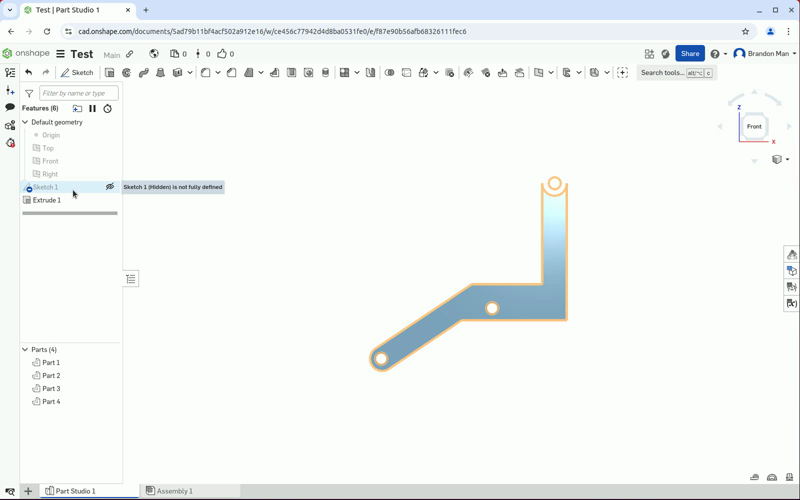
click(73, 189)
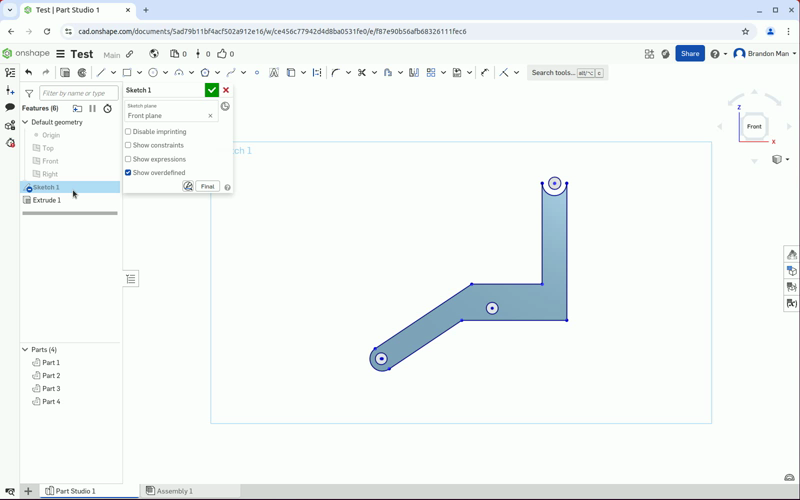
mouse_move(229, 92)
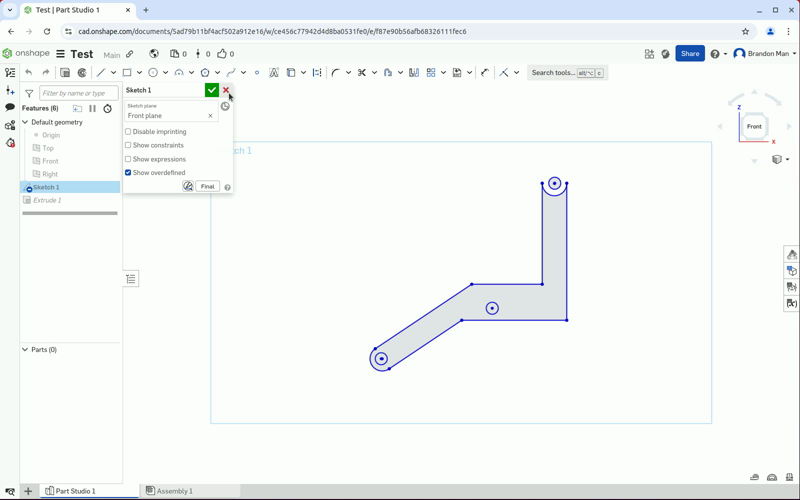
click(229, 92)
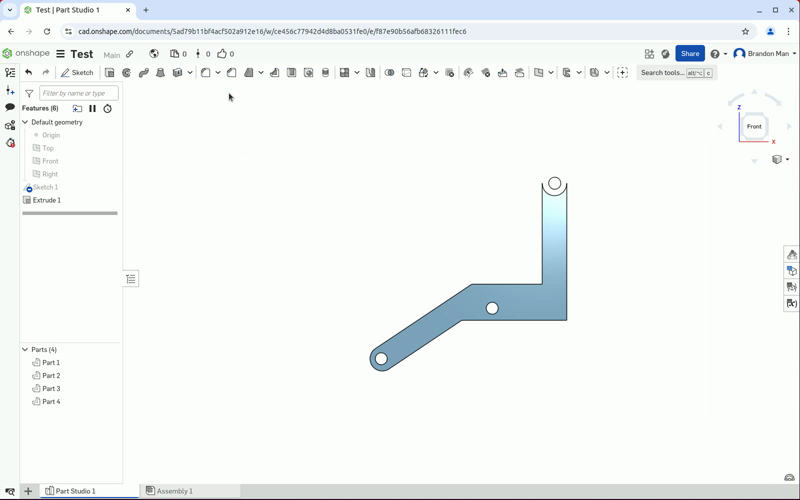
mouse_move(73, 352)
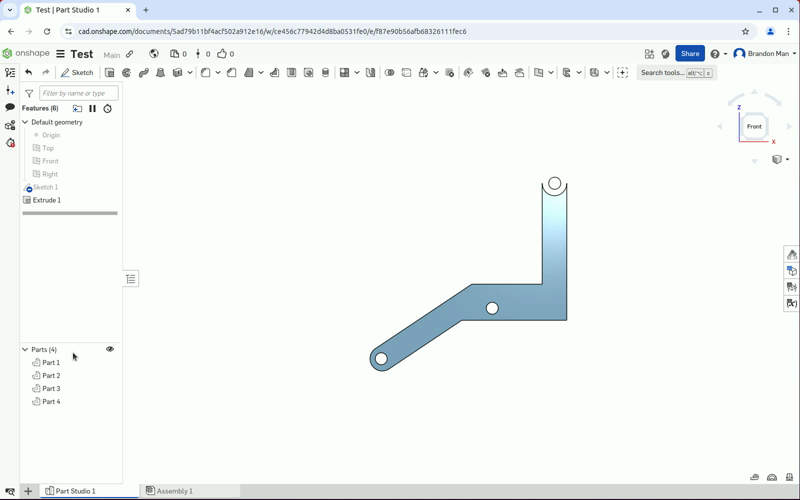
key(y)
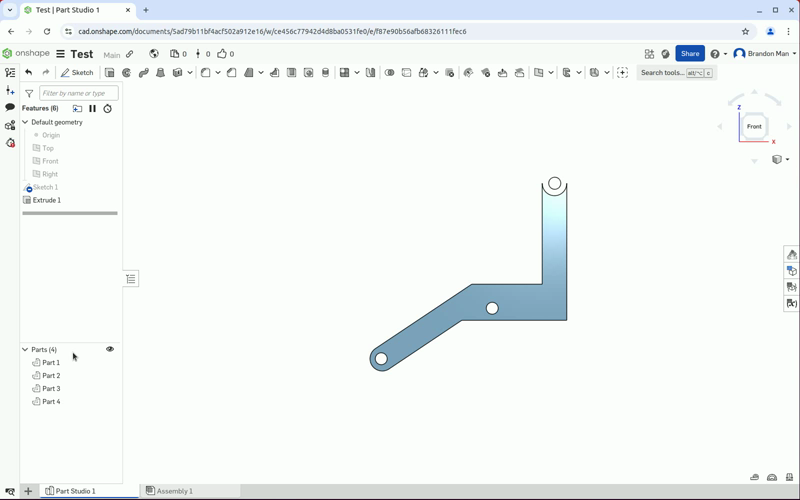
key(shift+p)
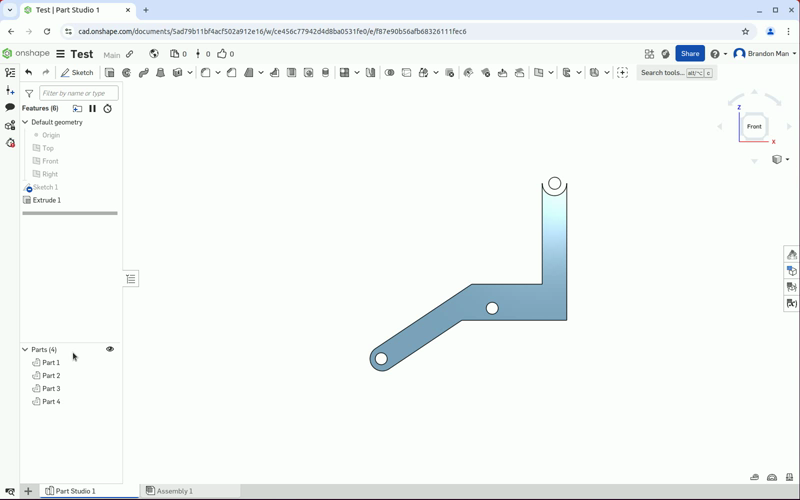
key(space)
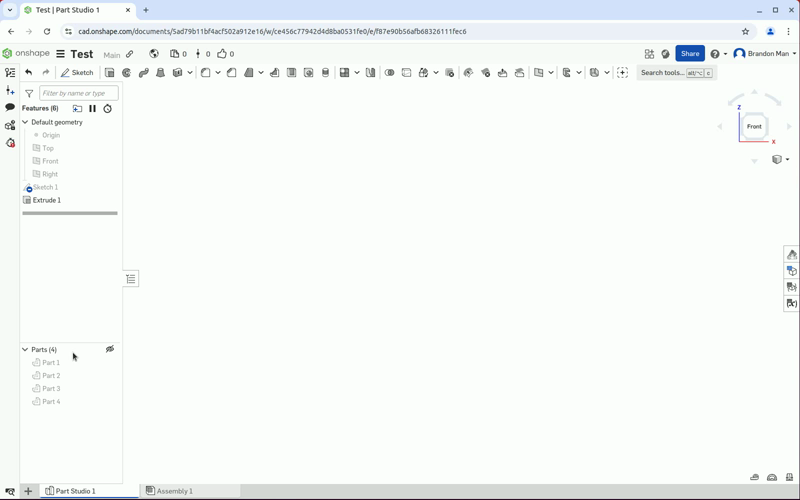
key_down(shift)
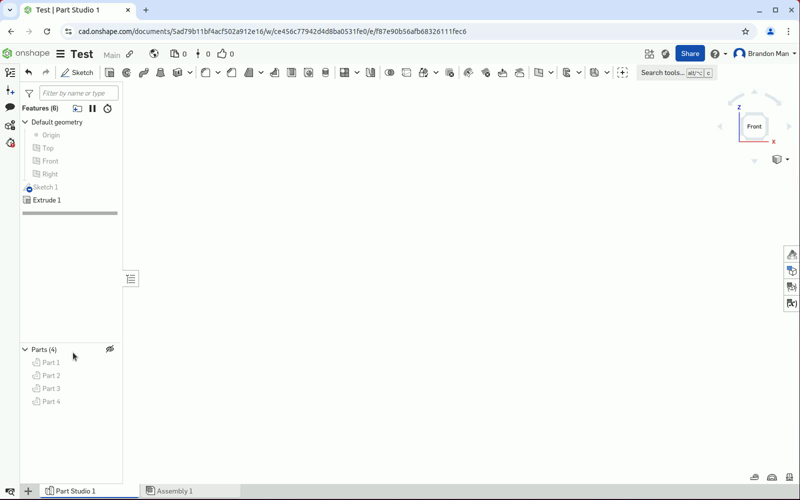
key(left)
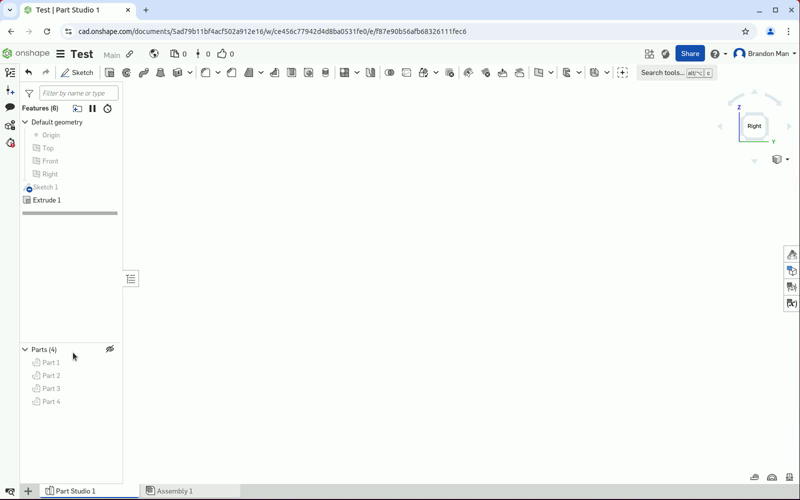
key_up(shift)
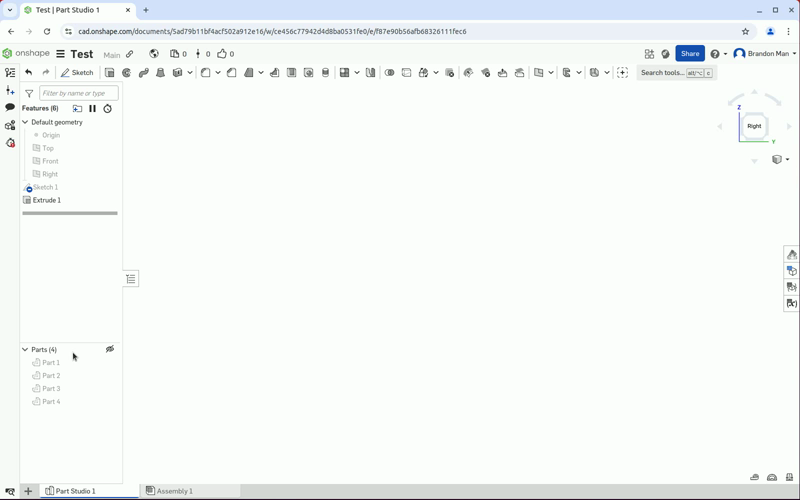
mouse_move(73, 352)
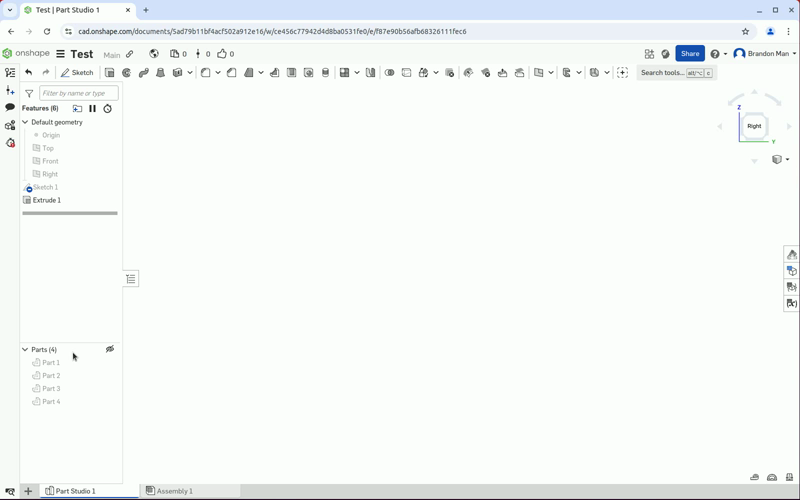
key(shift+y)
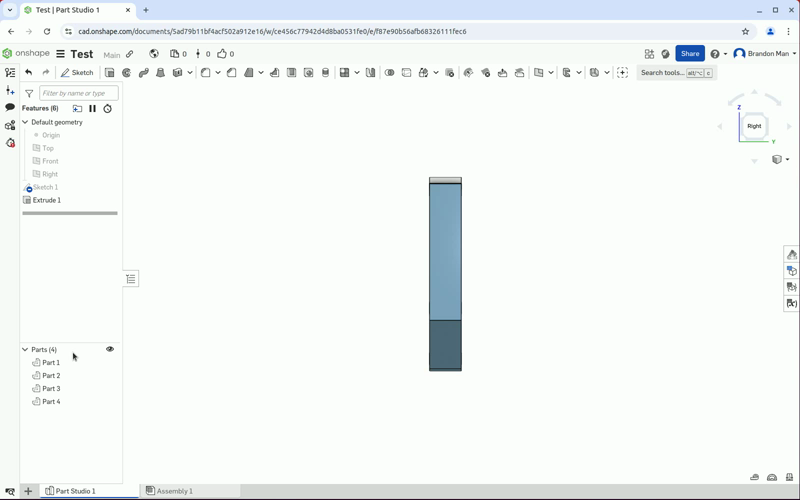
mouse_move(541, 75)
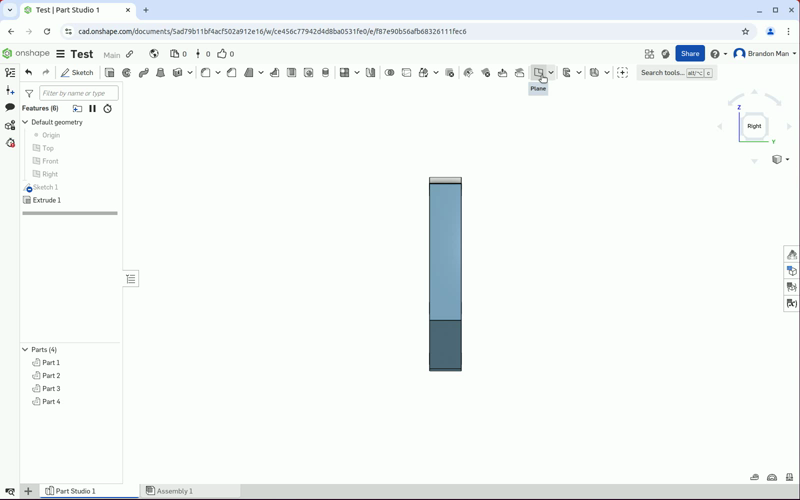
click(541, 75)
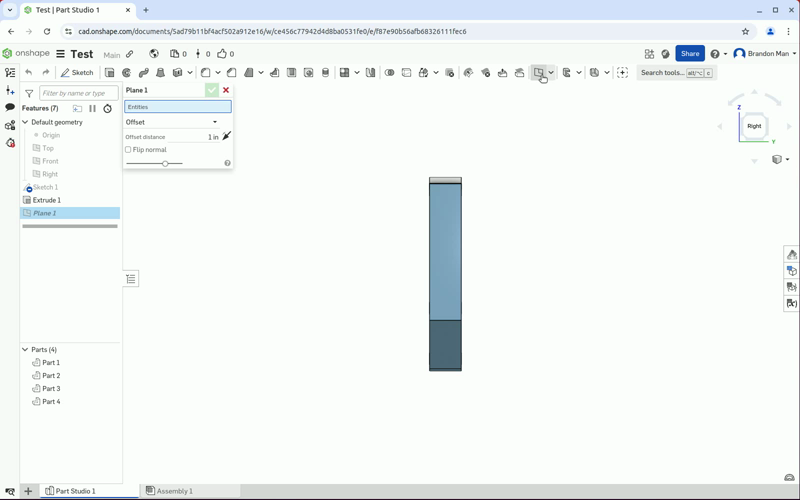
mouse_move(73, 176)
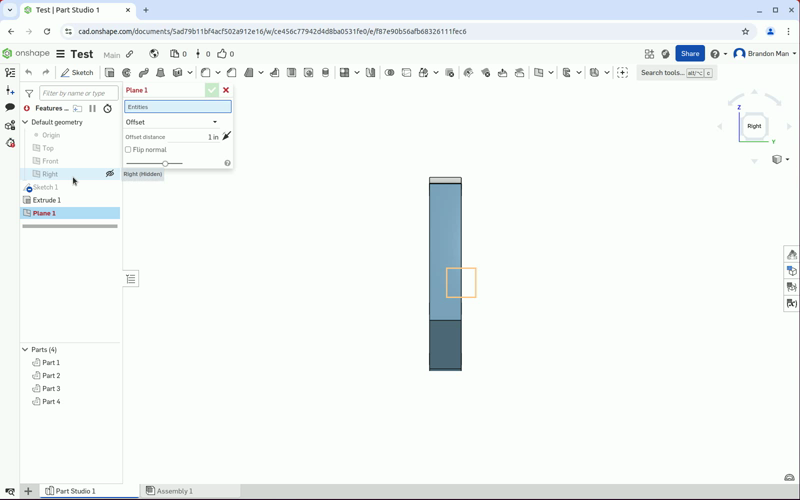
click(73, 176)
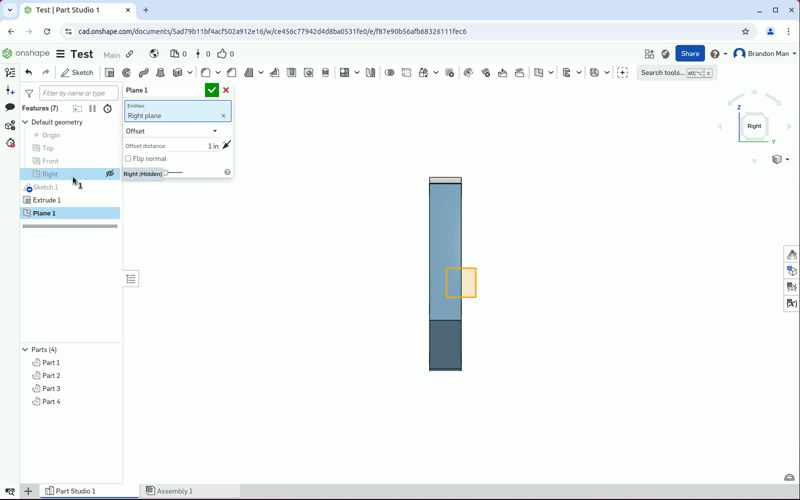
key(tab, 2)
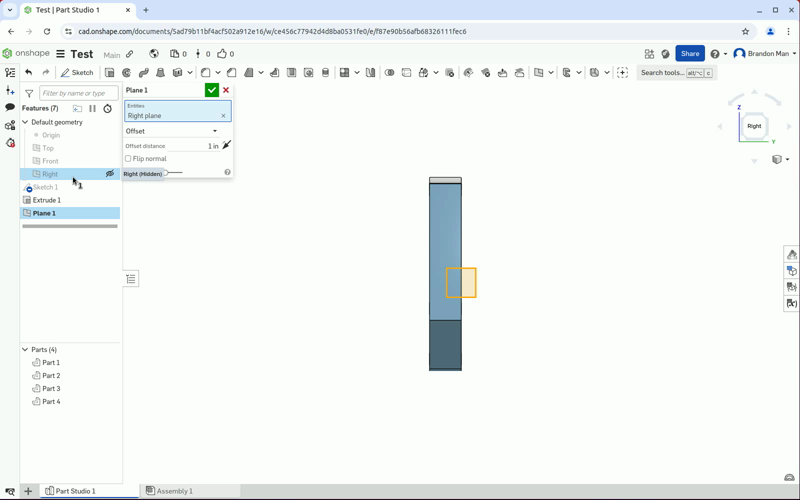
text(21.907)
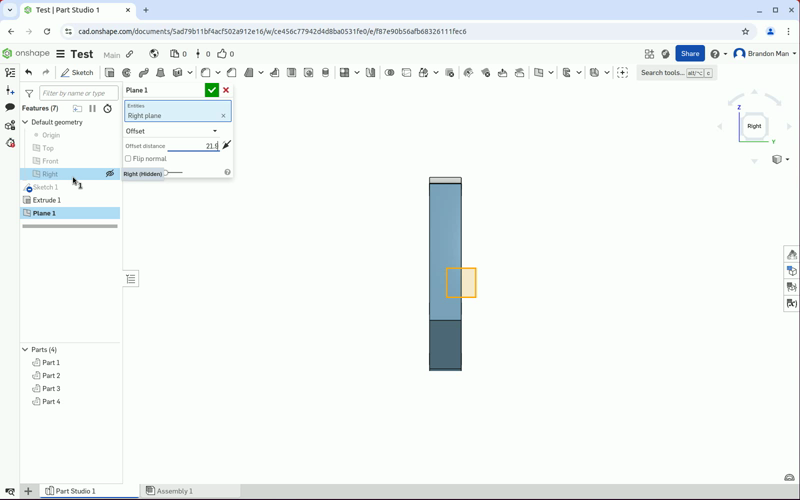
key(enter, 2)
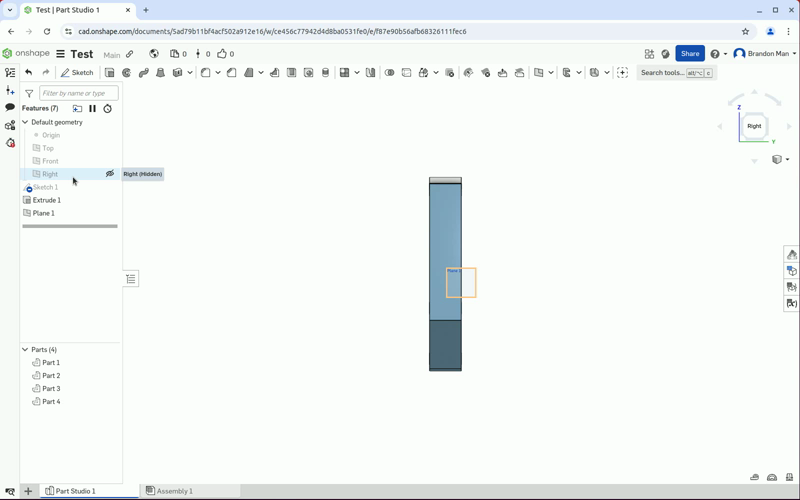
key(shift+s)
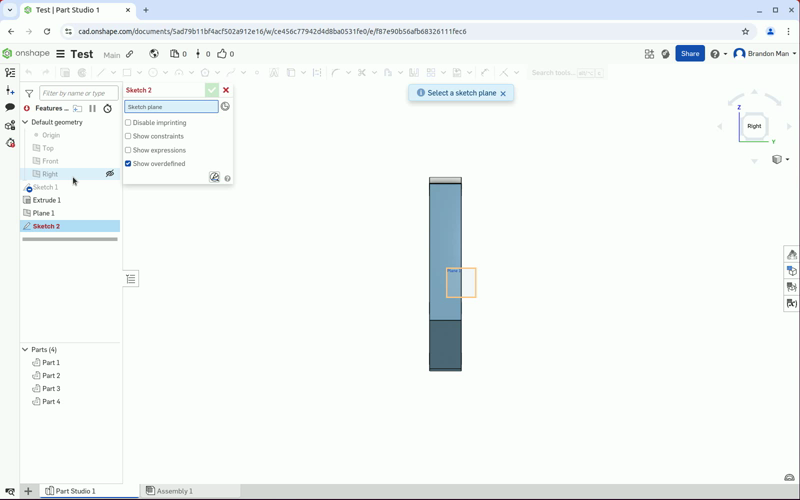
mouse_move(73, 215)
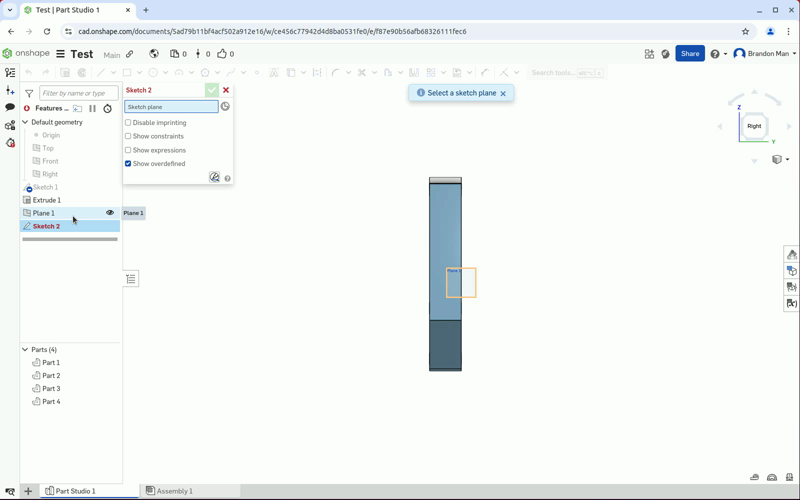
click(73, 215)
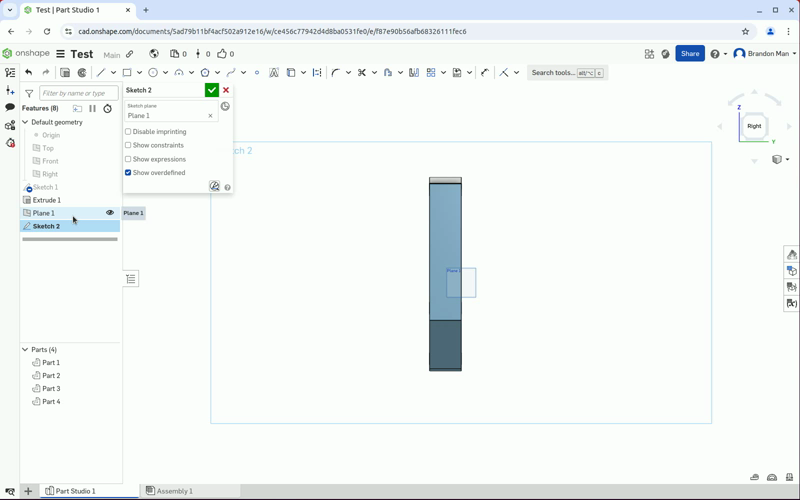
mouse_move(73, 352)
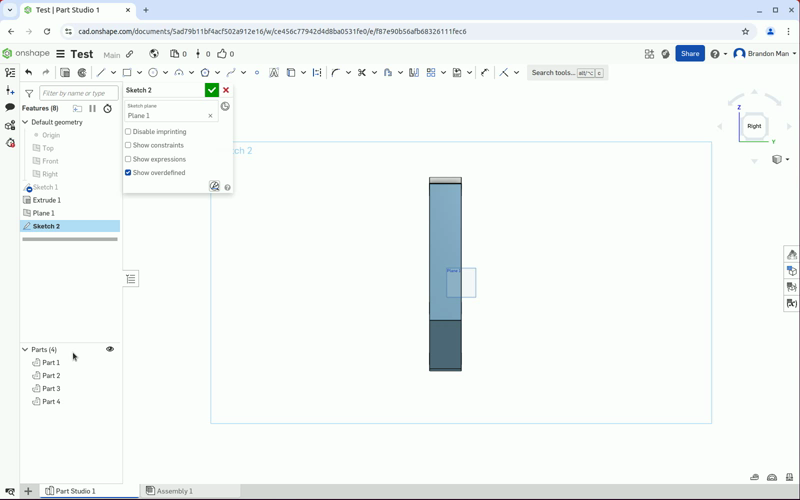
key(y)
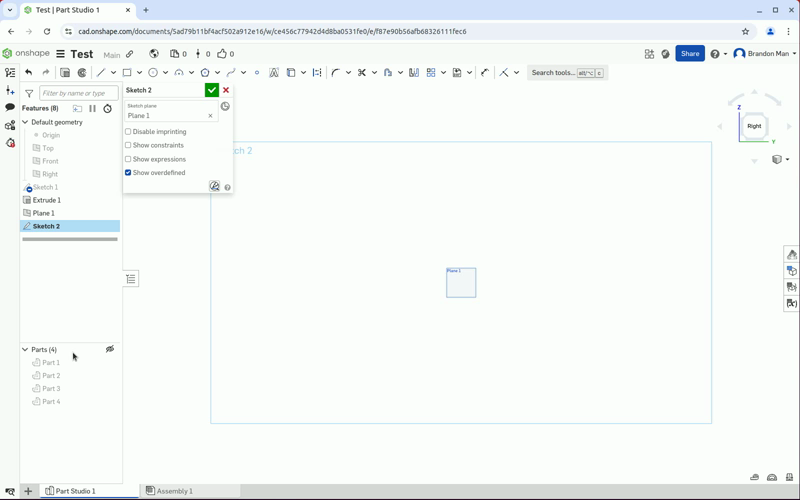
key(c)
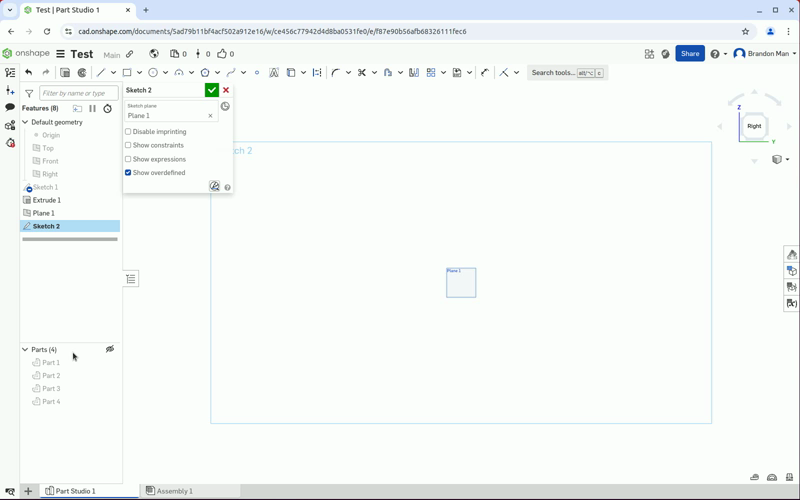
key_down(shift)
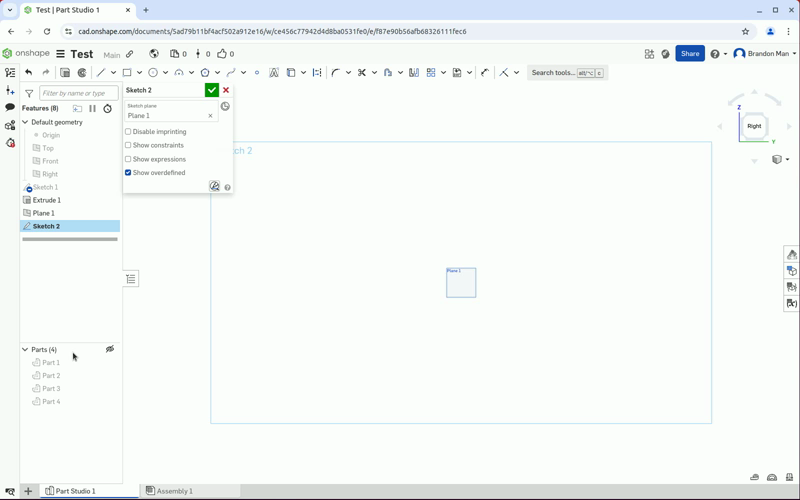
mouse_move(446, 207)
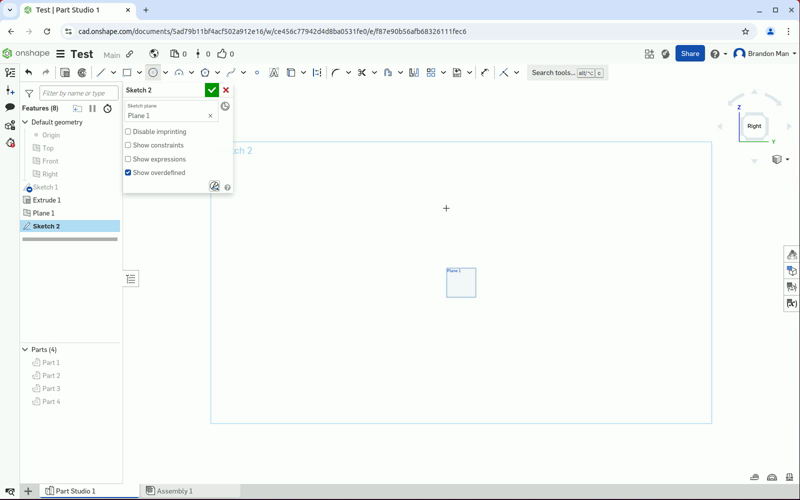
click(446, 207)
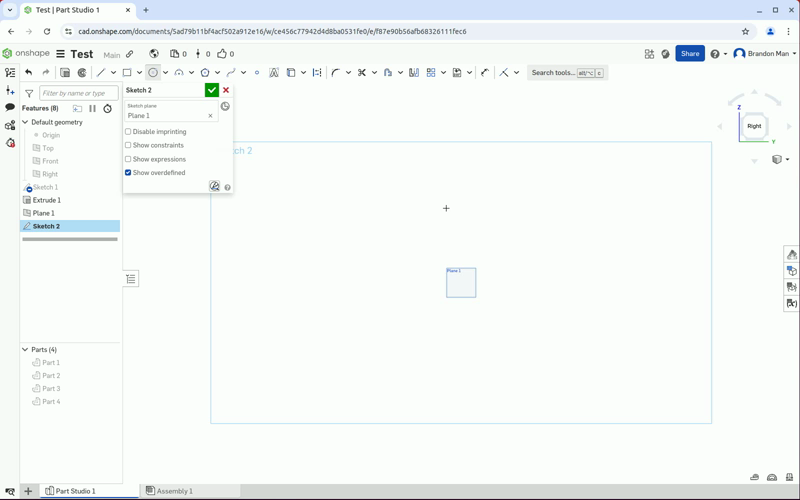
key_up(shift)
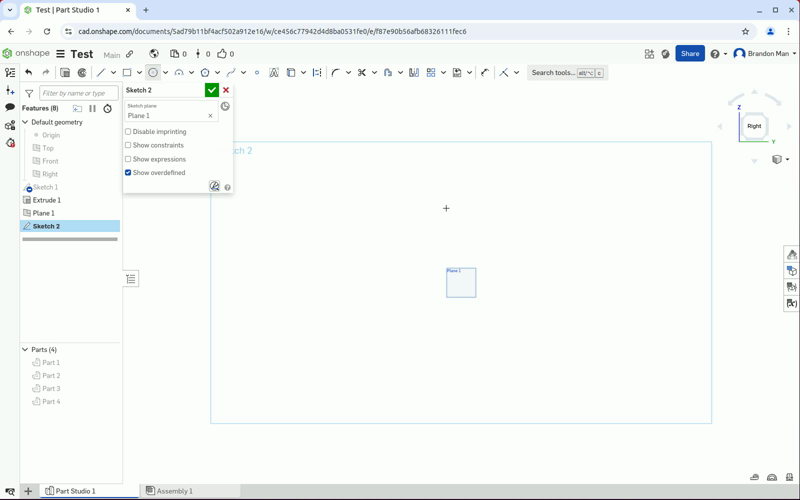
mouse_move(456, 207)
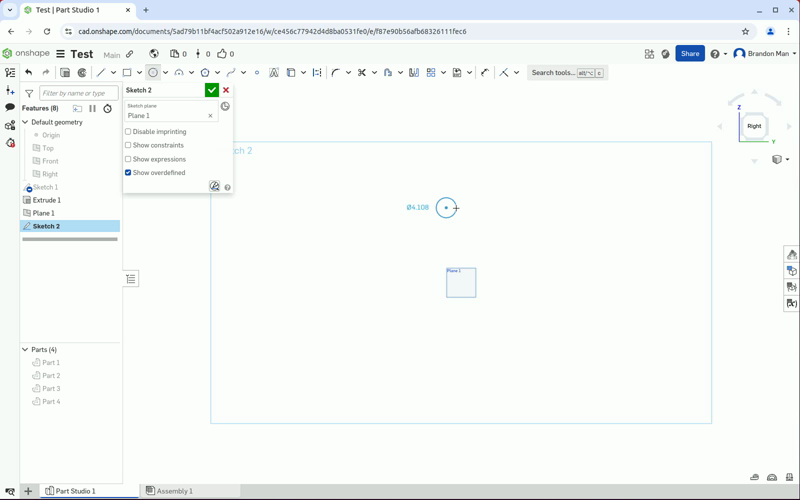
click(456, 207)
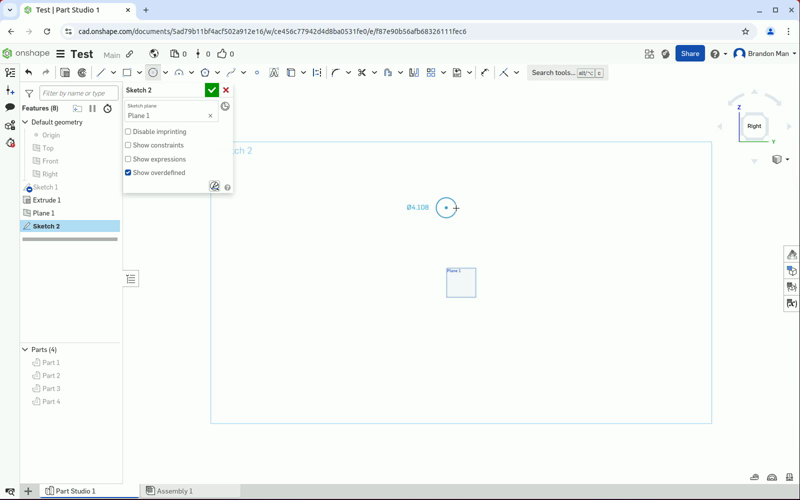
key(esc)
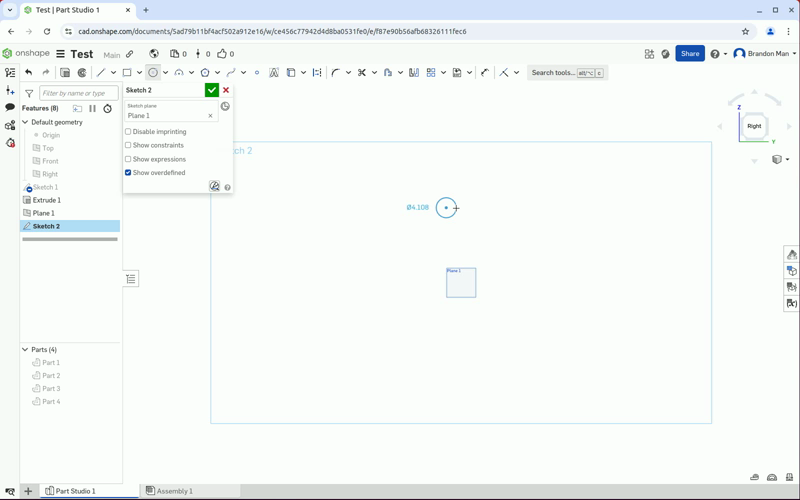
mouse_move(443, 202)
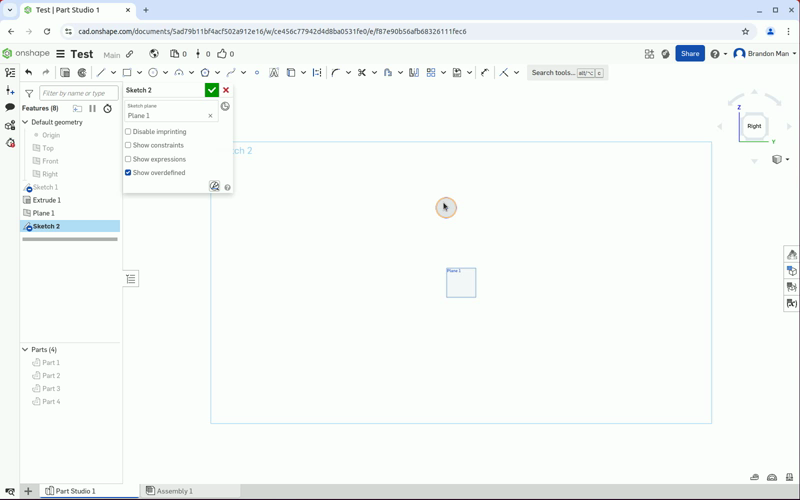
scroll(6)
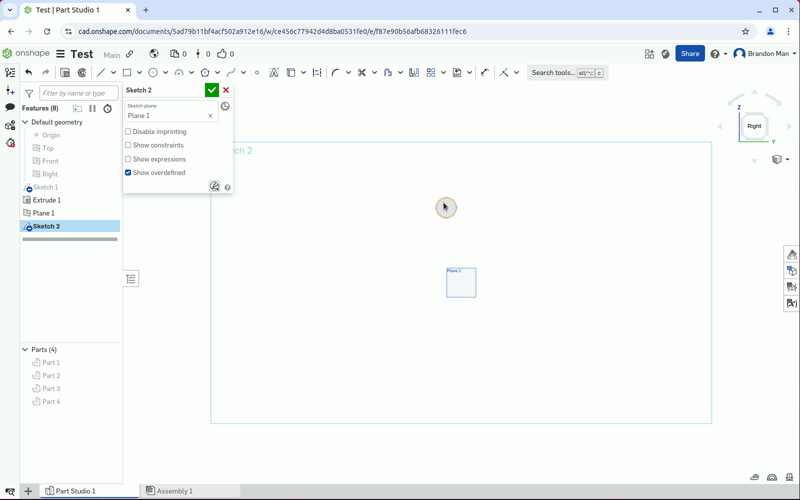
scroll(6)
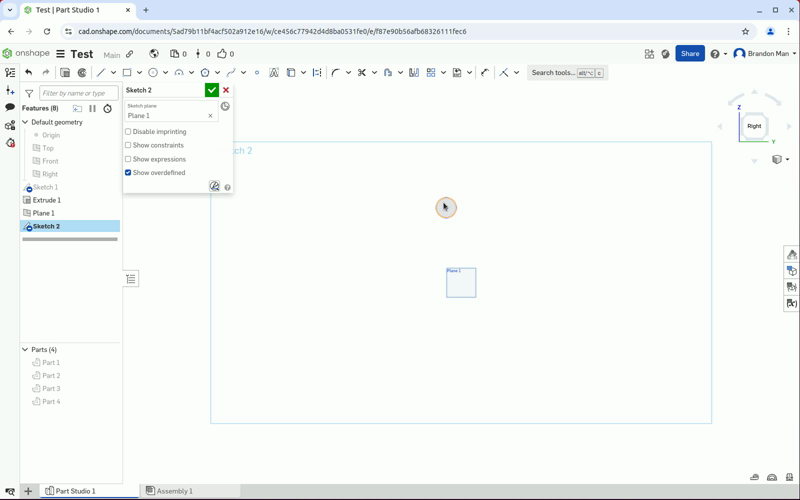
scroll(6)
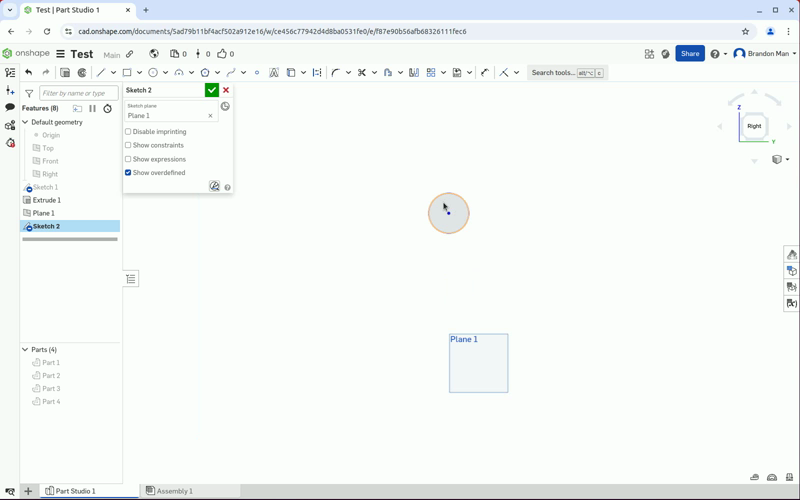
scroll(6)
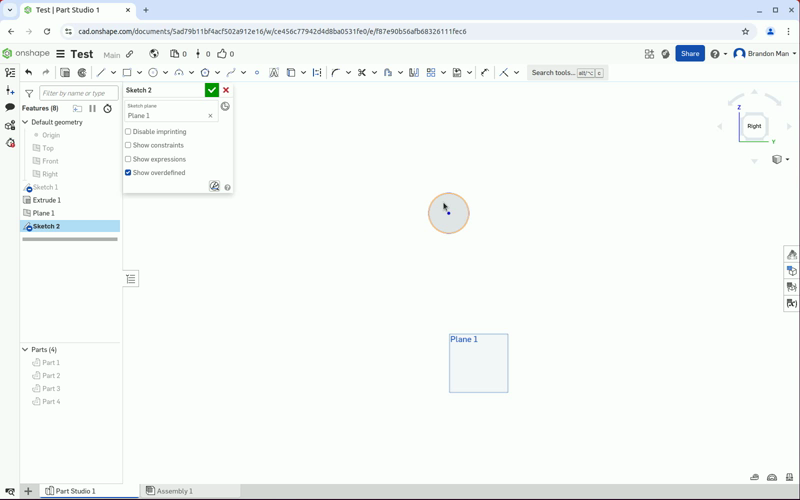
scroll(6)
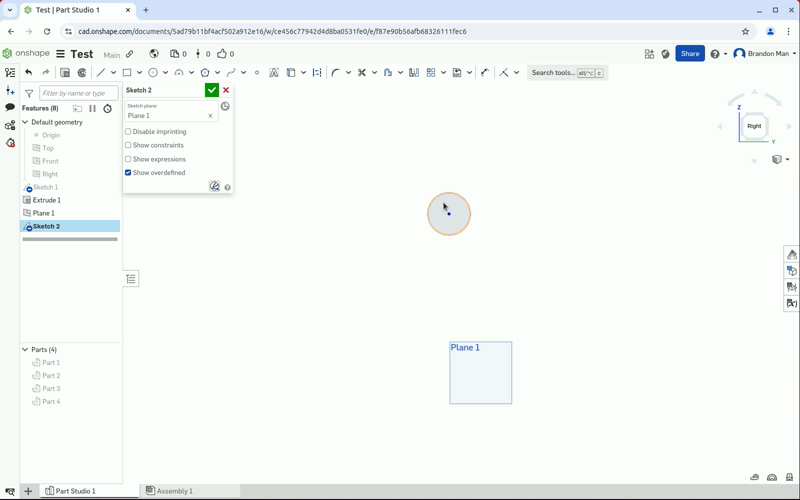
scroll(6)
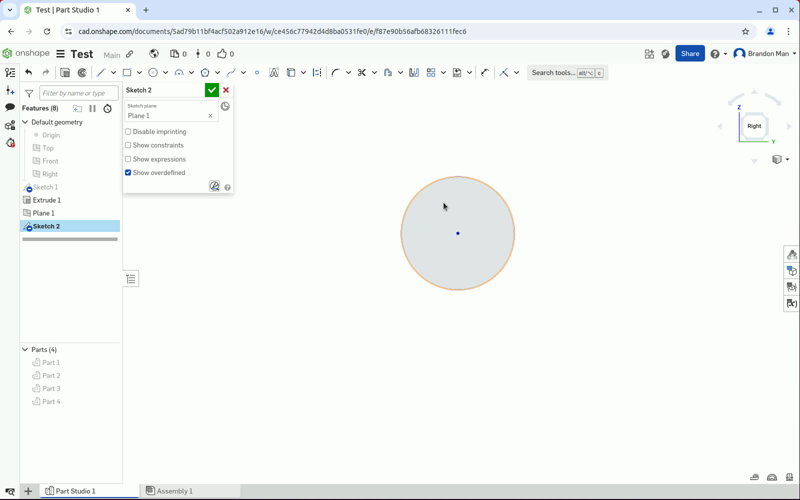
scroll(6)
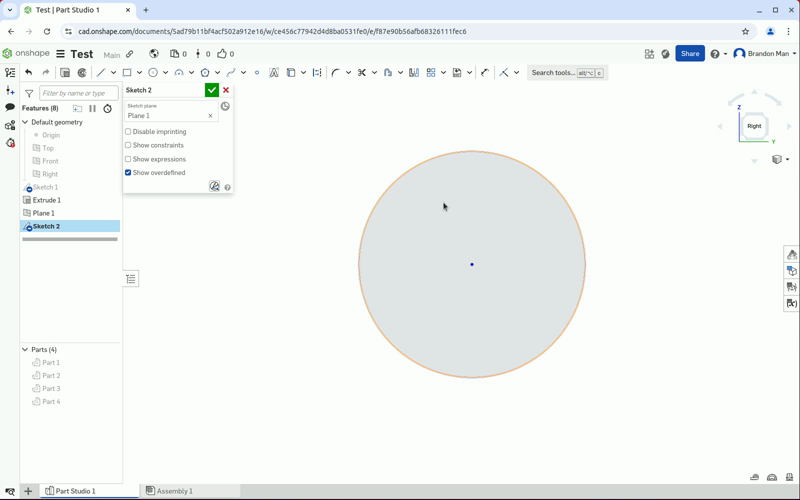
click(443, 202)
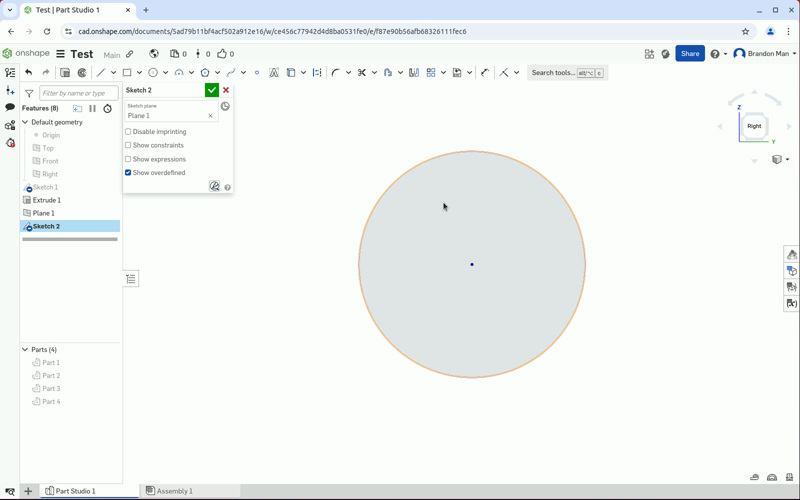
scroll(-6)
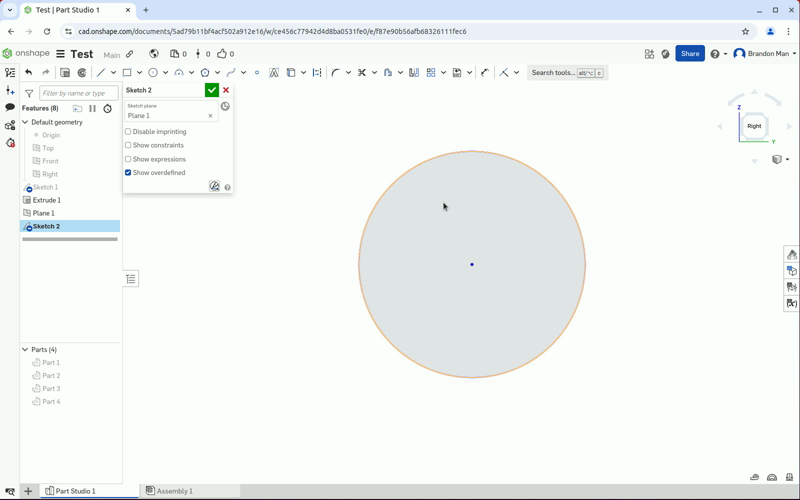
scroll(-6)
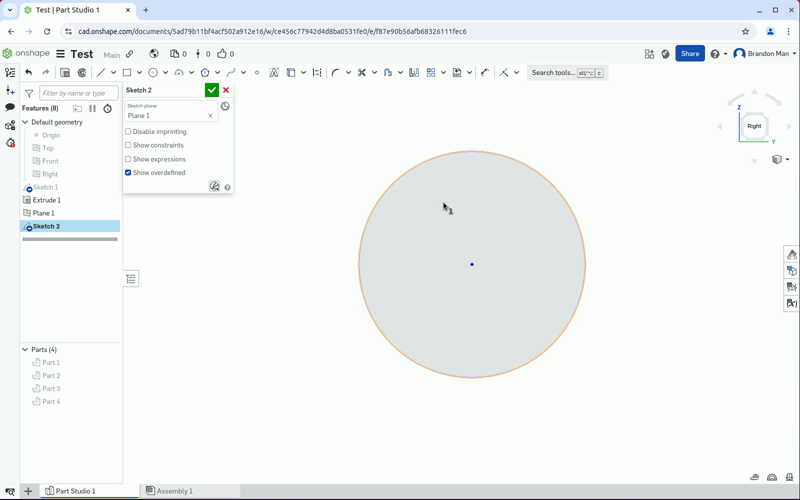
scroll(-6)
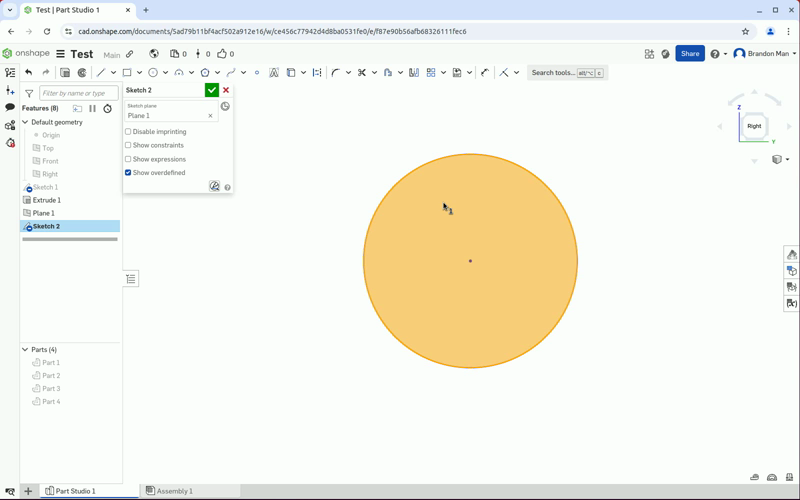
scroll(-6)
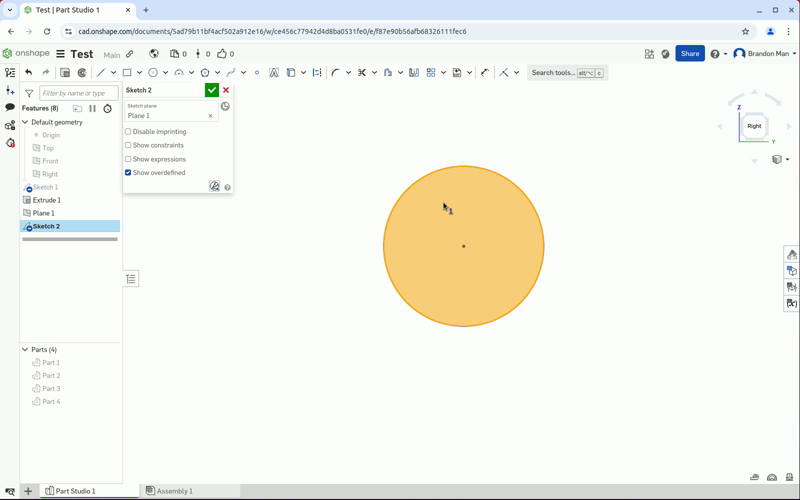
scroll(-6)
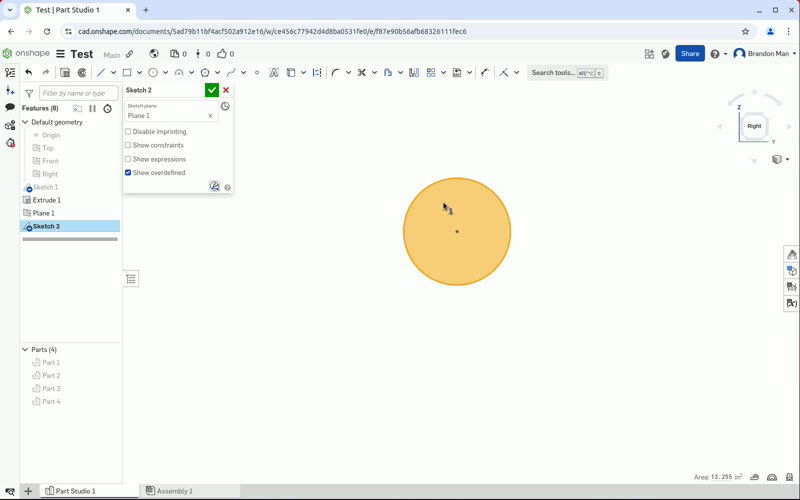
scroll(-6)
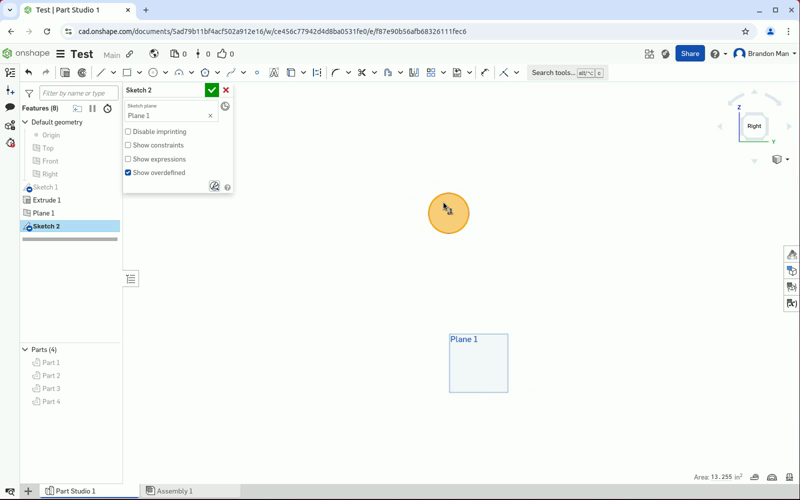
scroll(-6)
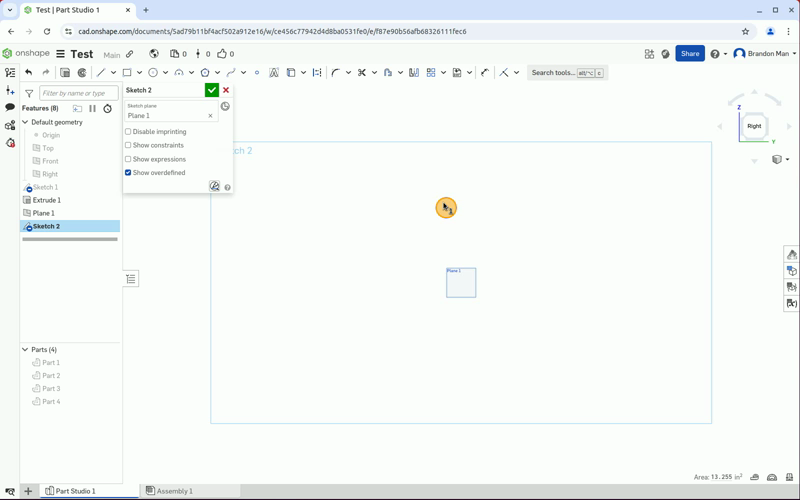
mouse_move(73, 352)
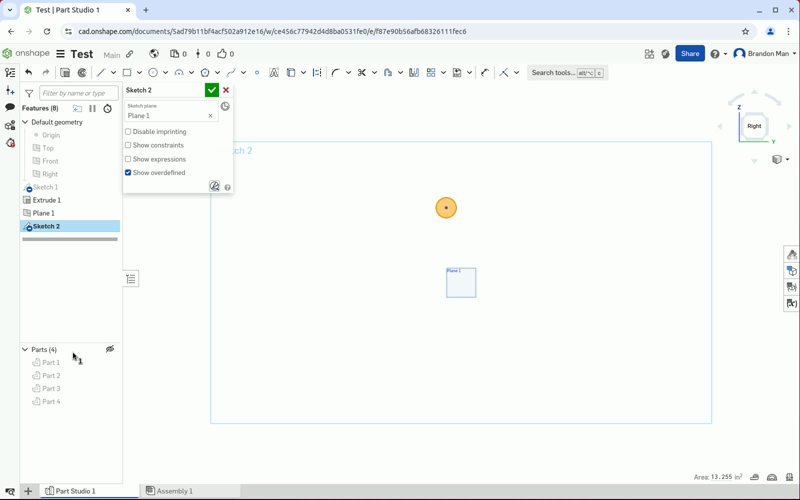
key(shift+y)
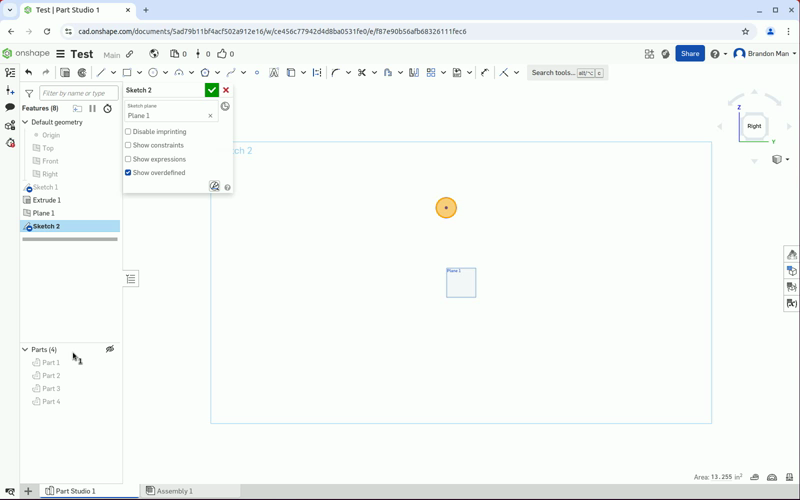
key(shift+e)
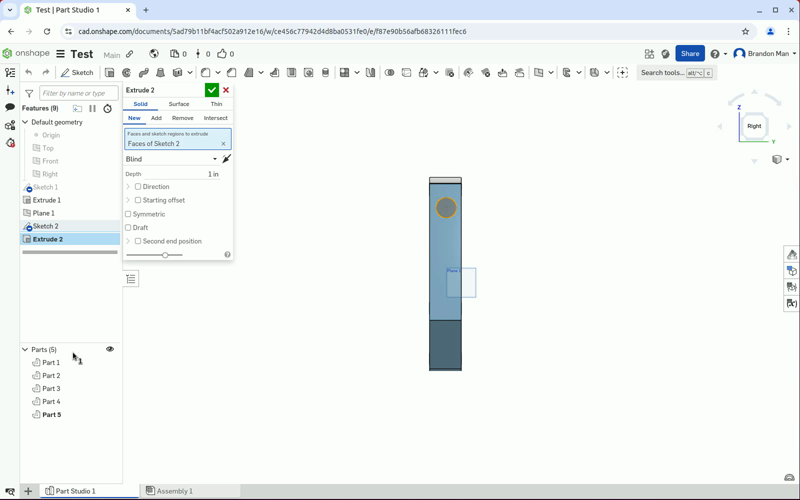
mouse_move(143, 106)
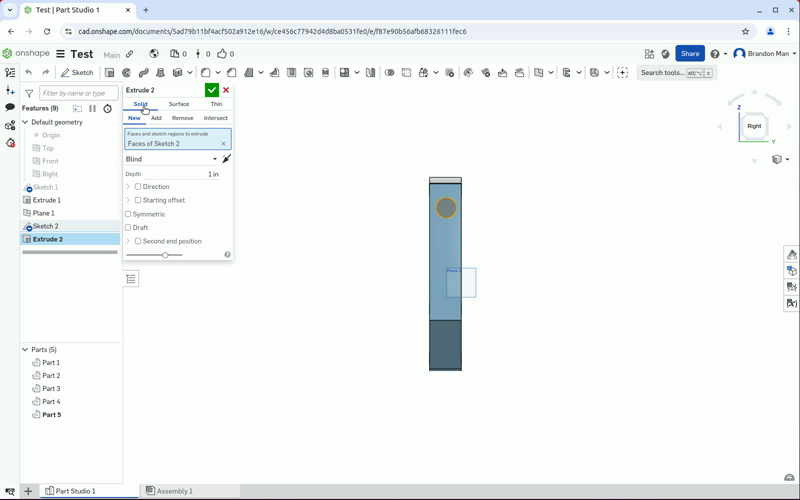
click(143, 106)
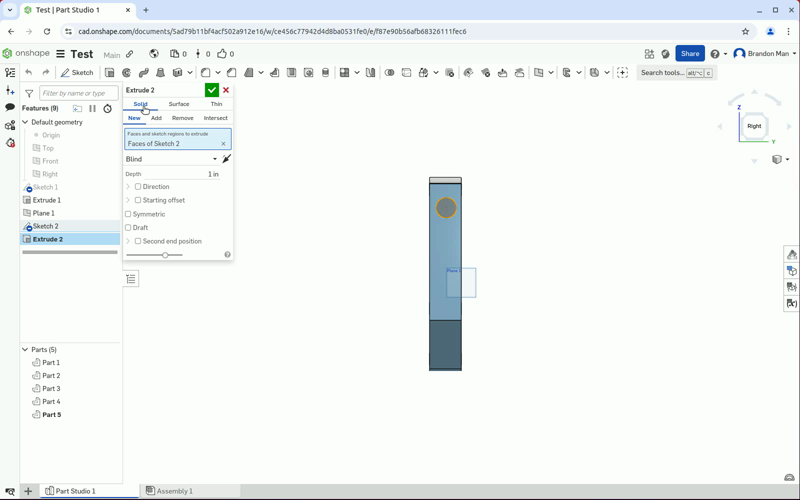
mouse_move(186, 120)
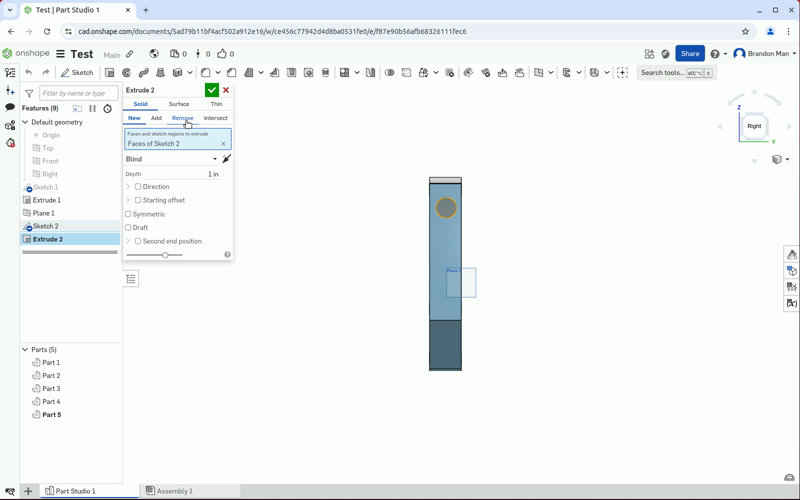
click(186, 120)
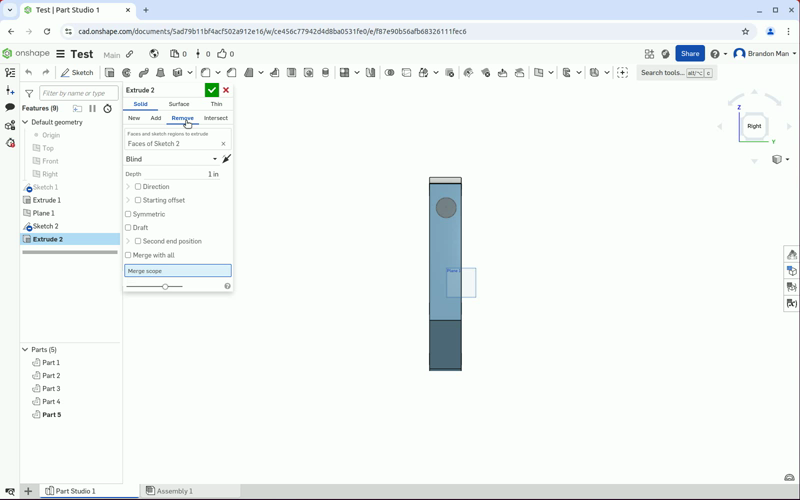
key(tab, 4)
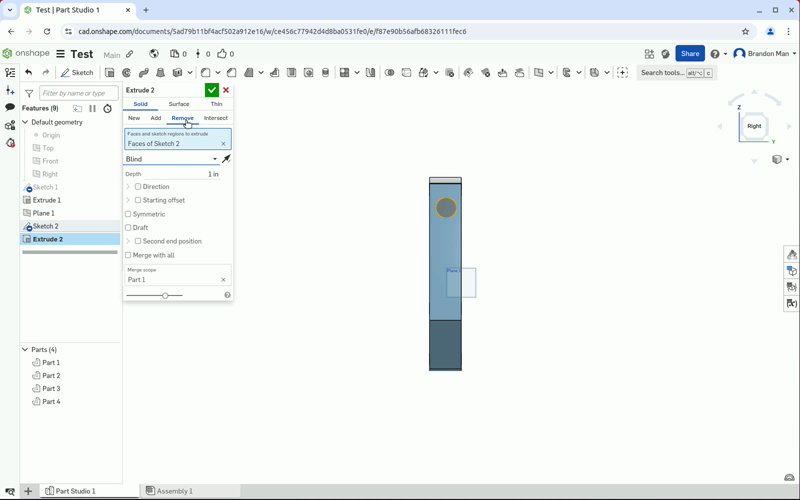
text(30.811)
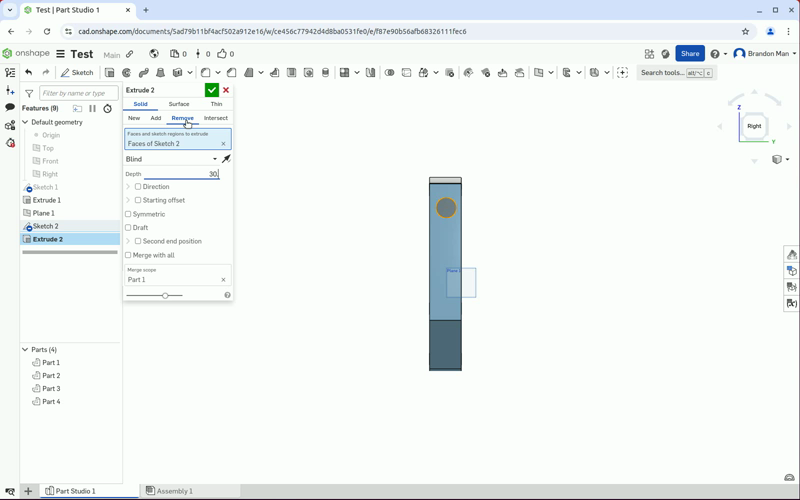
key(tab, 6)
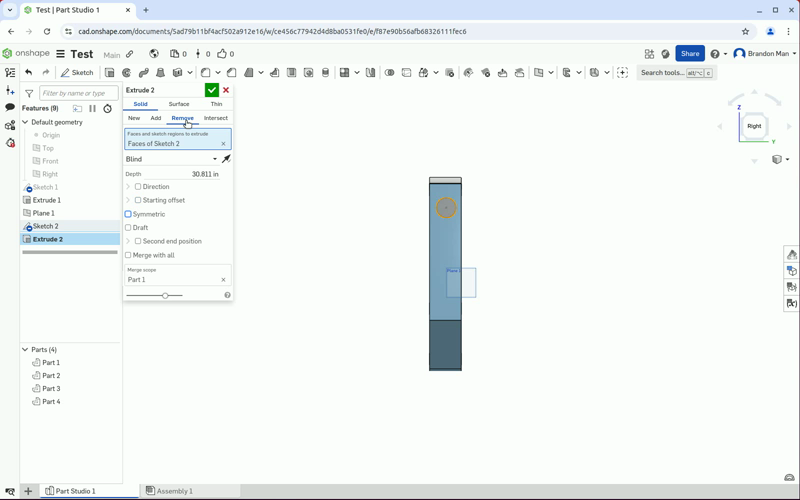
key(space)
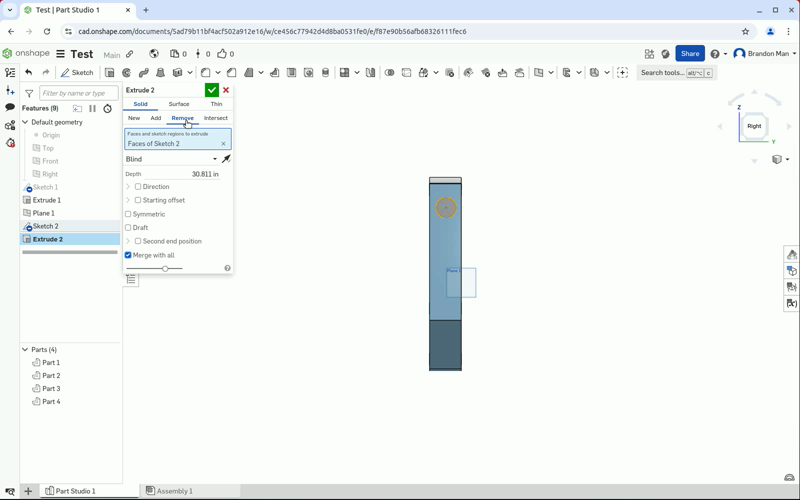
key(enter)
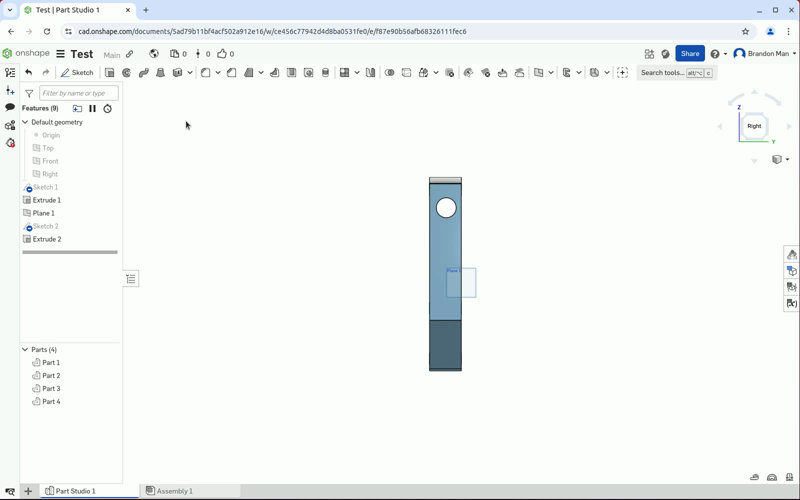
key(shift+h)
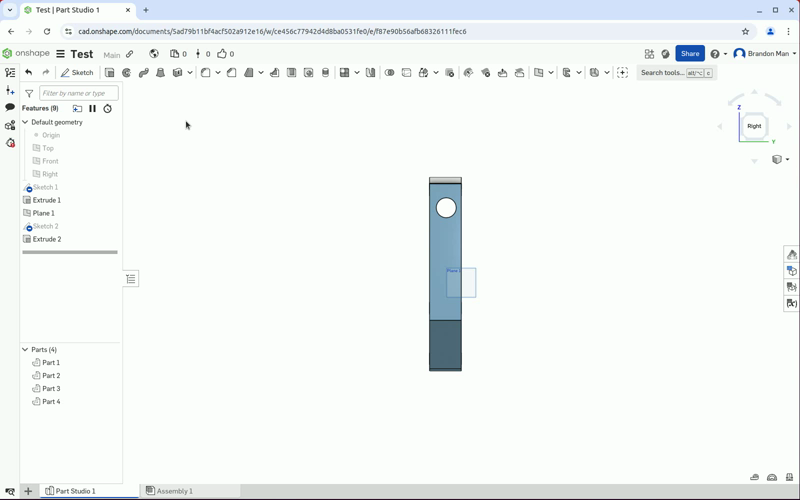
key(shift+h)
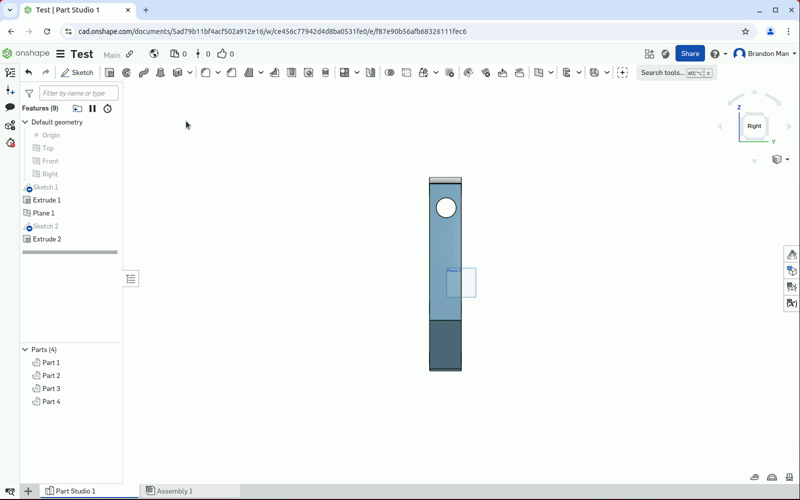
mouse_move(73, 189)
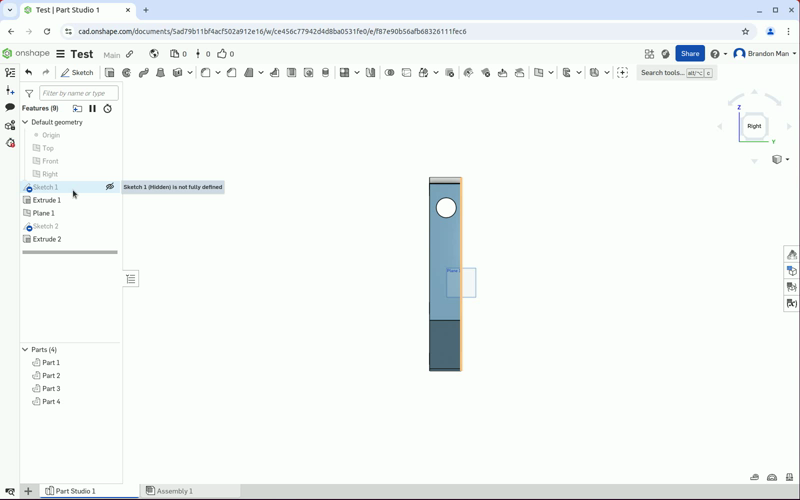
click(73, 189)
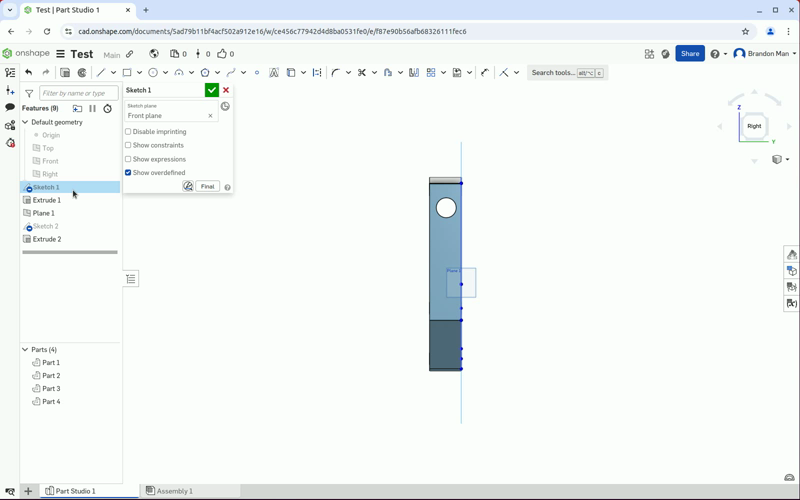
mouse_move(229, 92)
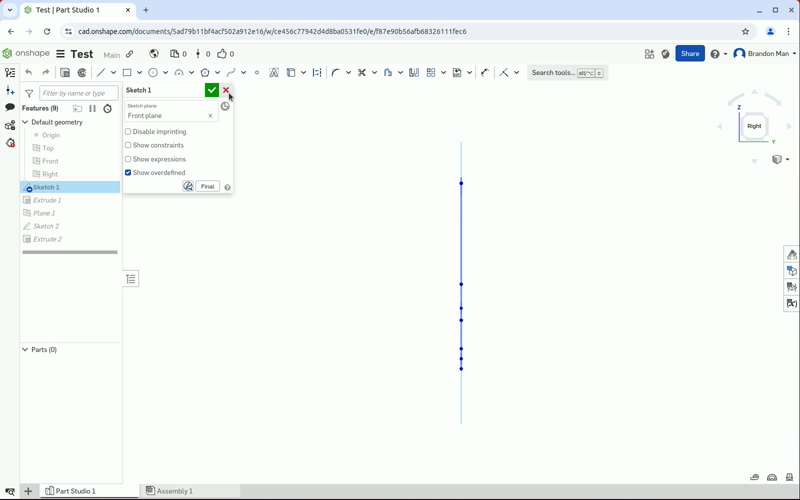
click(229, 92)
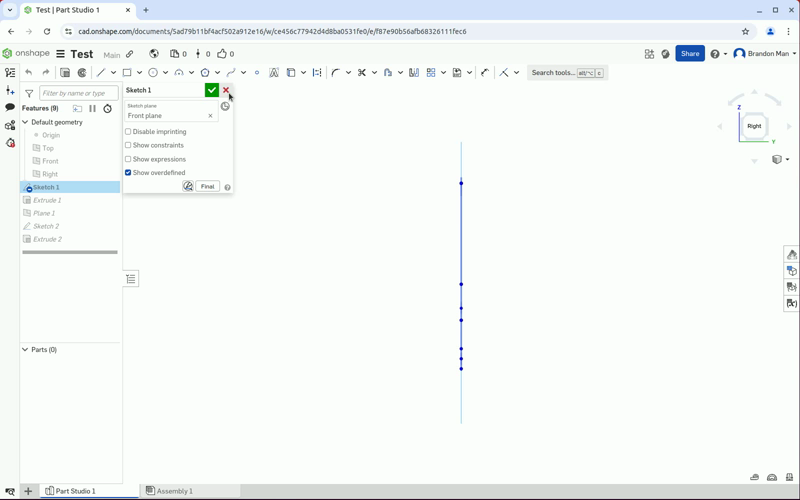
key(shift+s)
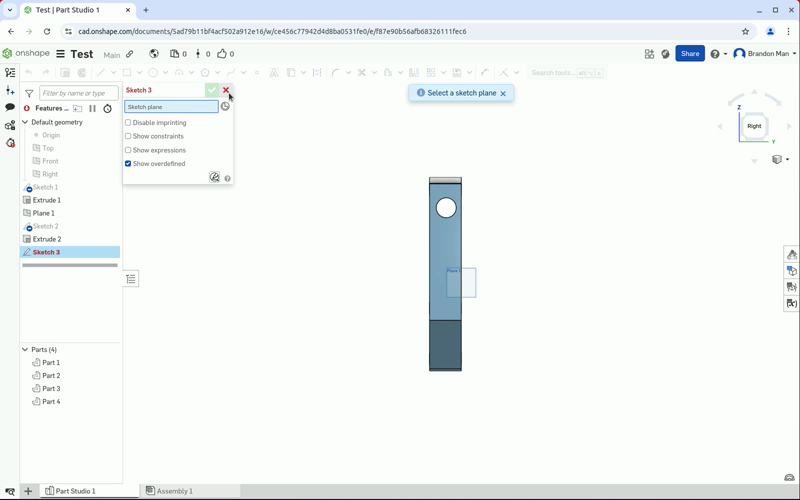
mouse_move(73, 215)
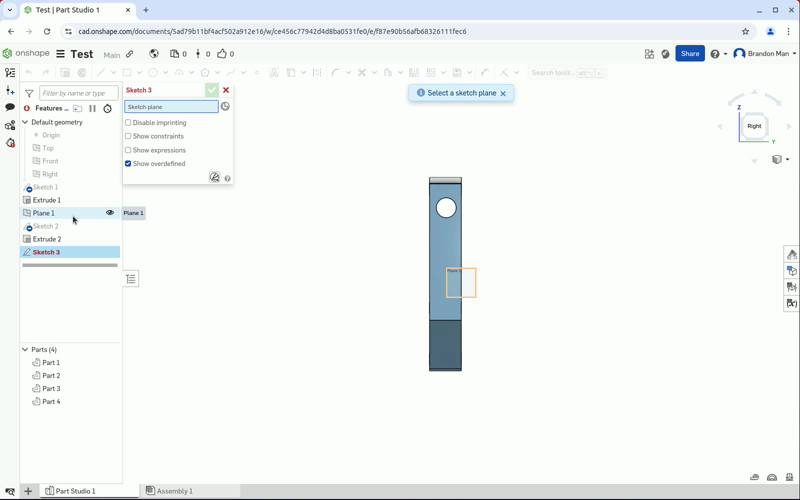
click(73, 215)
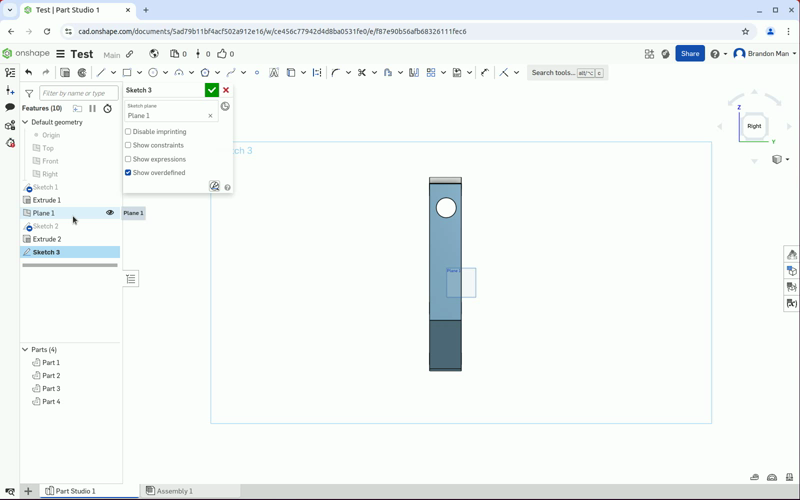
mouse_move(73, 352)
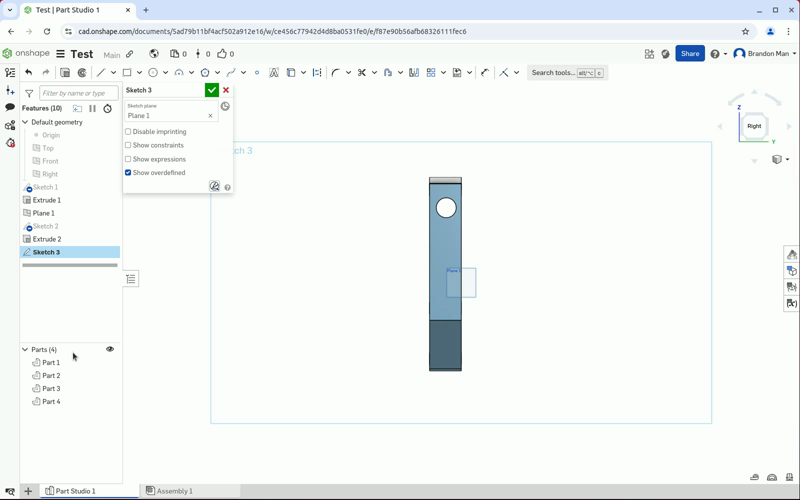
key(y)
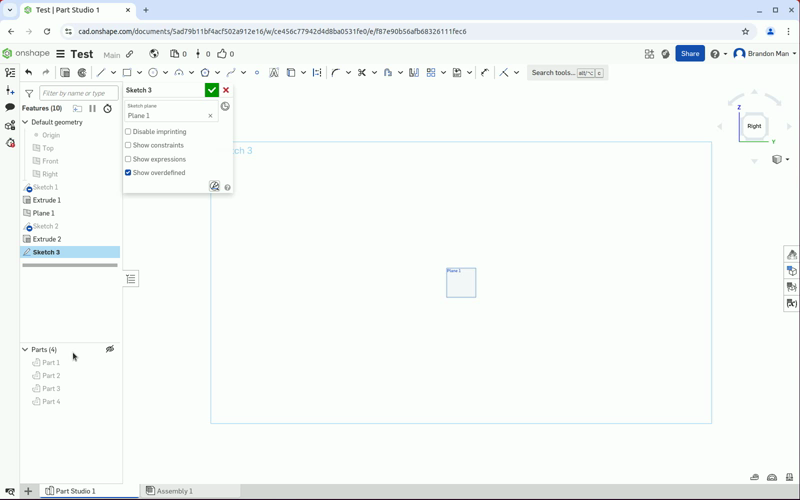
key(c)
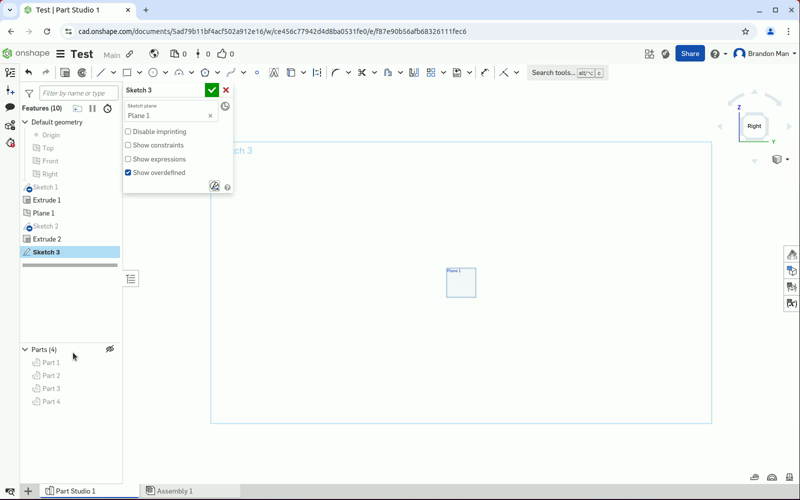
key_down(shift)
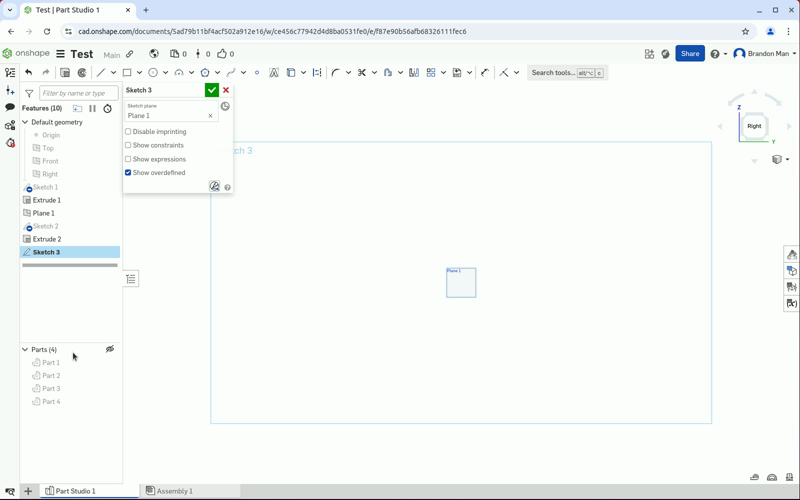
mouse_move(446, 234)
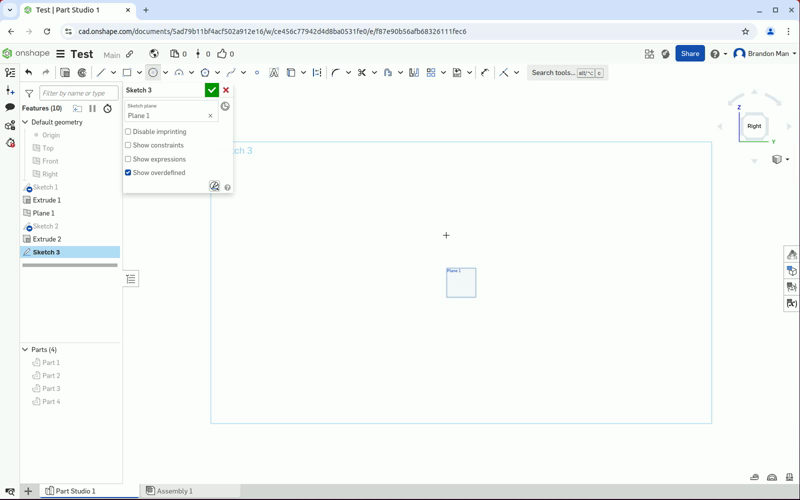
click(446, 234)
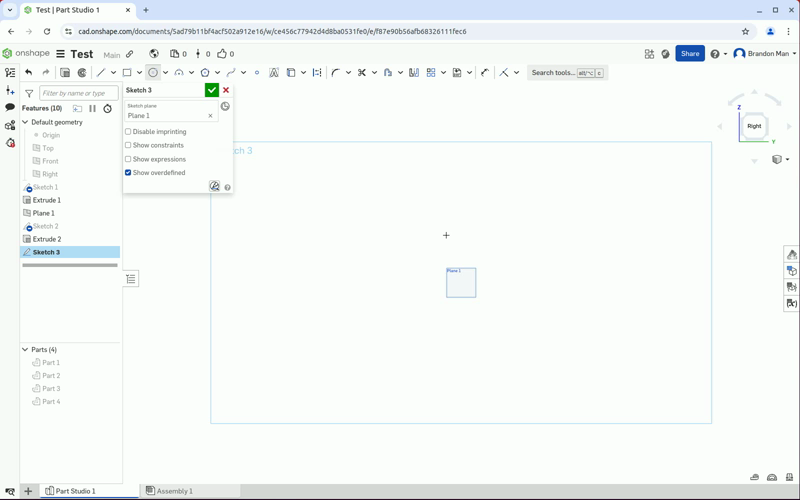
key_up(shift)
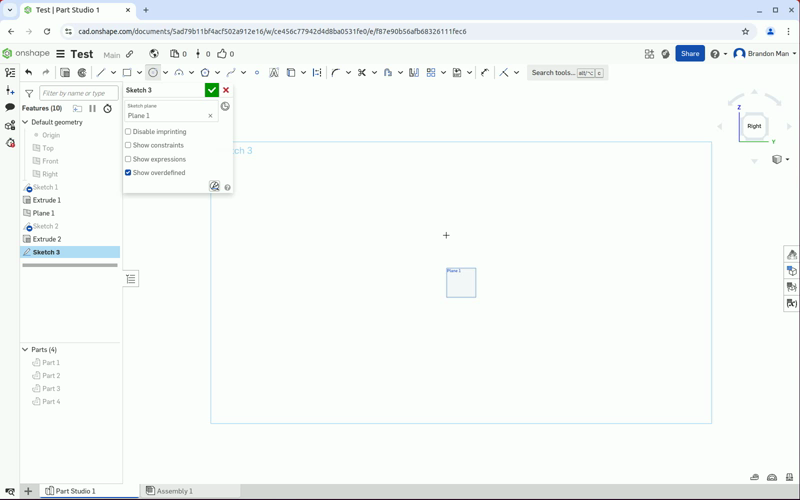
mouse_move(456, 234)
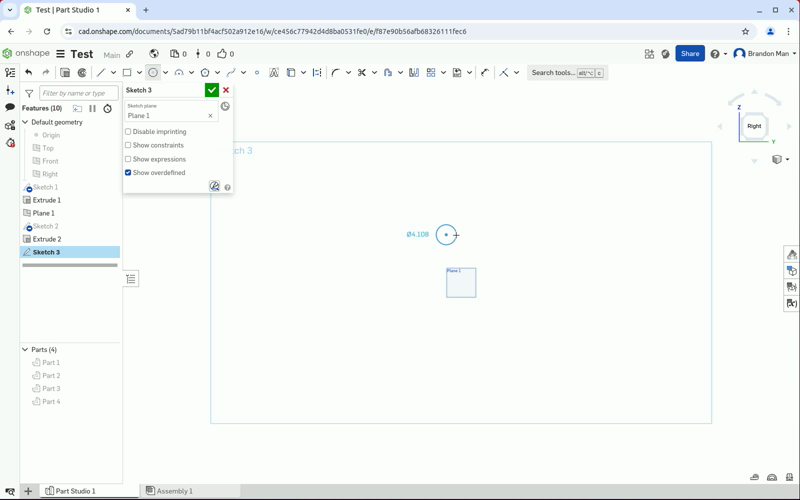
click(456, 234)
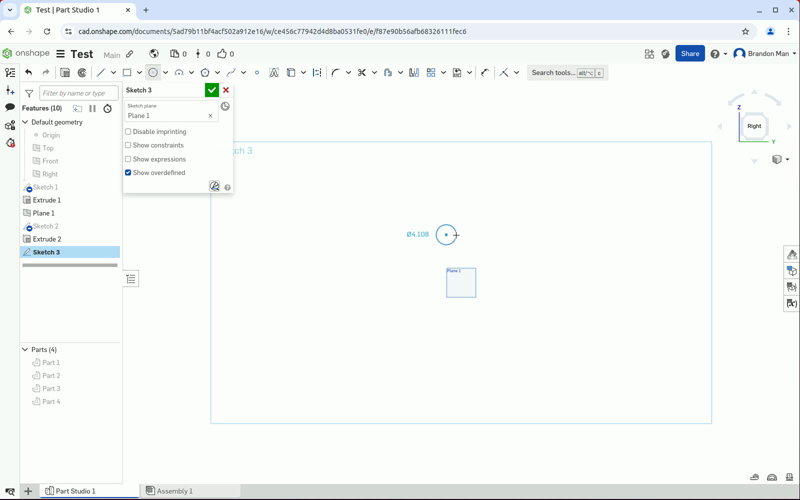
key(esc)
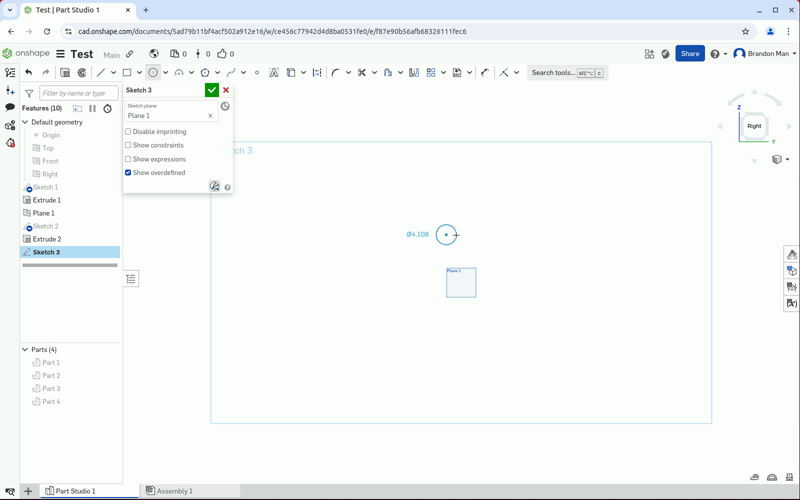
mouse_move(441, 229)
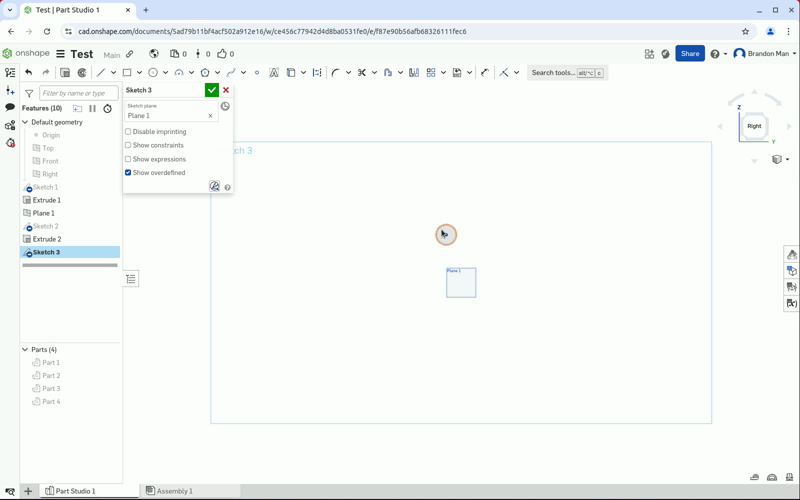
scroll(6)
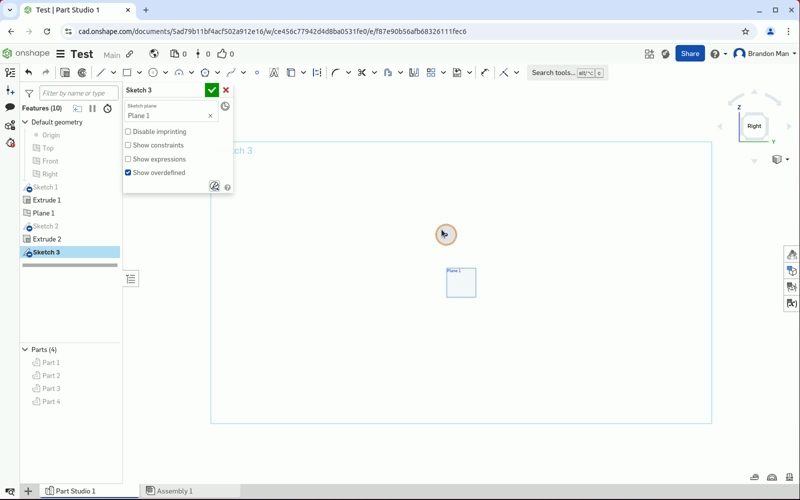
scroll(6)
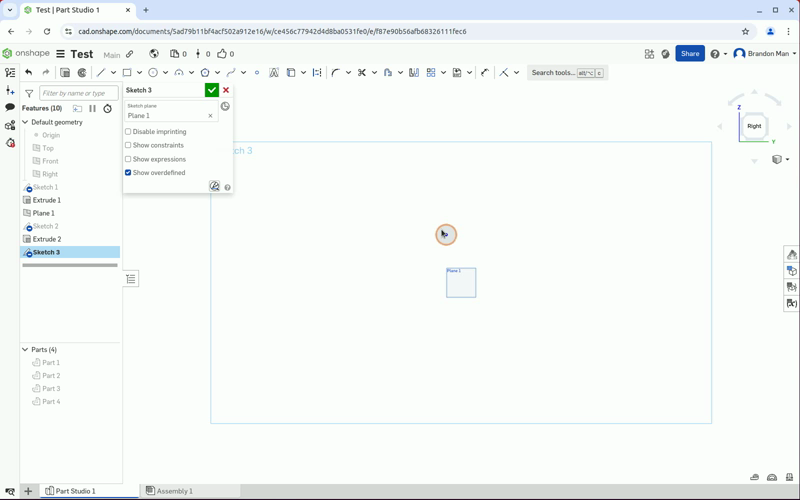
scroll(6)
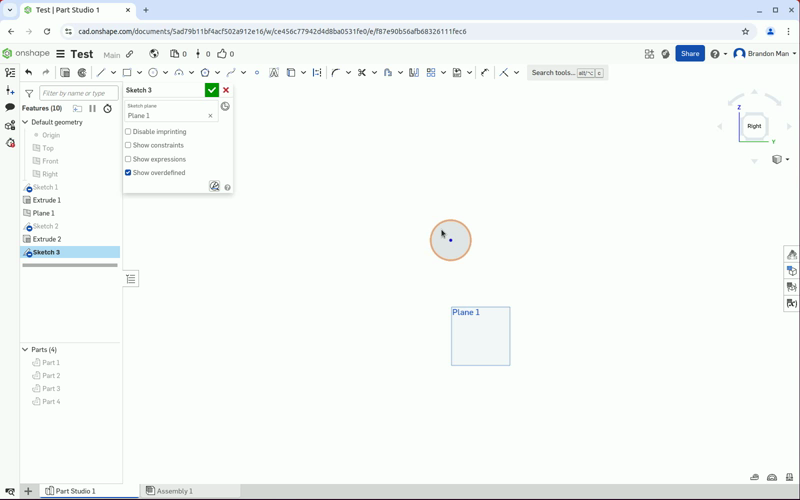
scroll(6)
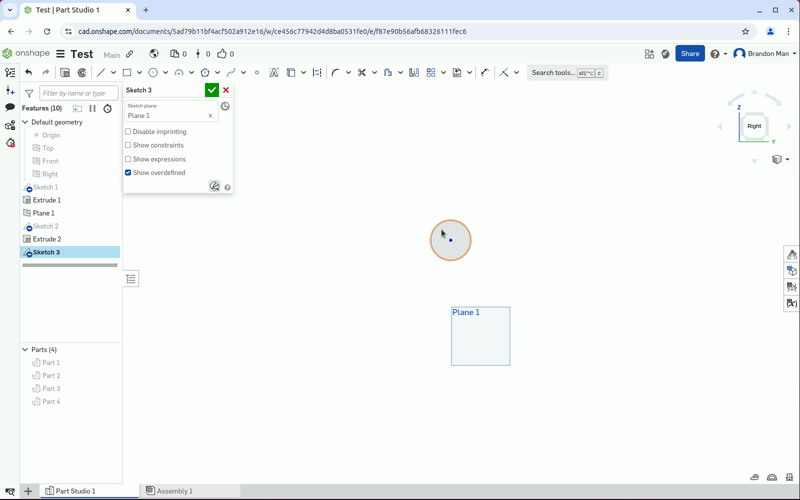
scroll(6)
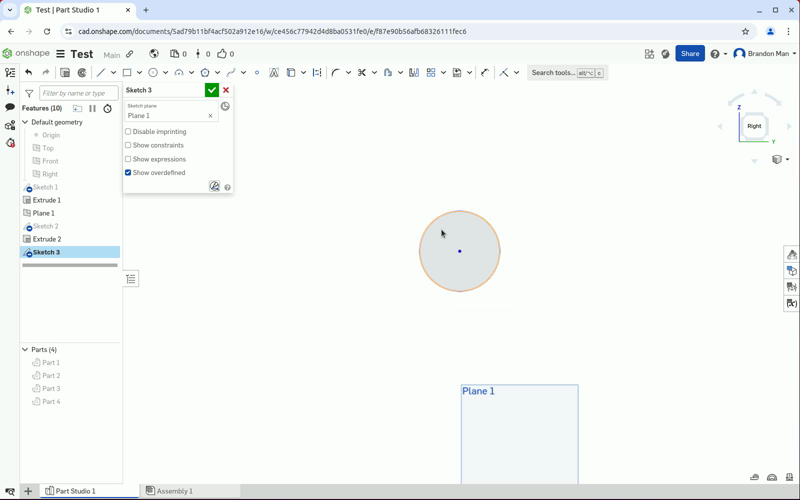
scroll(6)
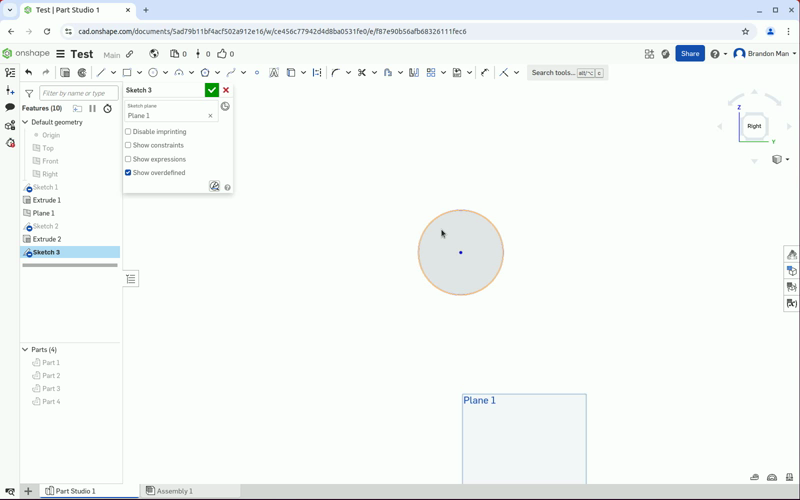
scroll(6)
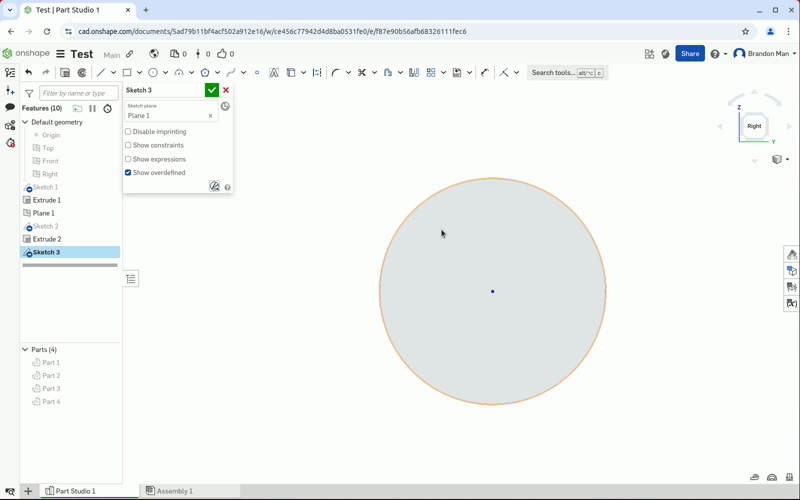
click(441, 229)
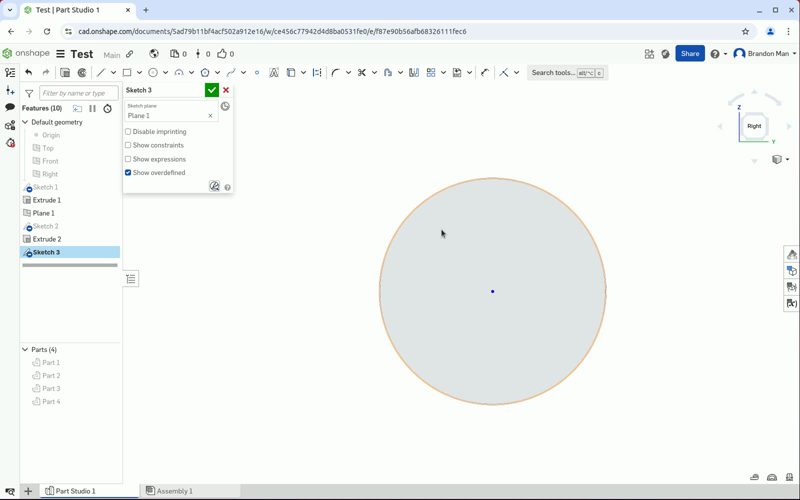
scroll(-6)
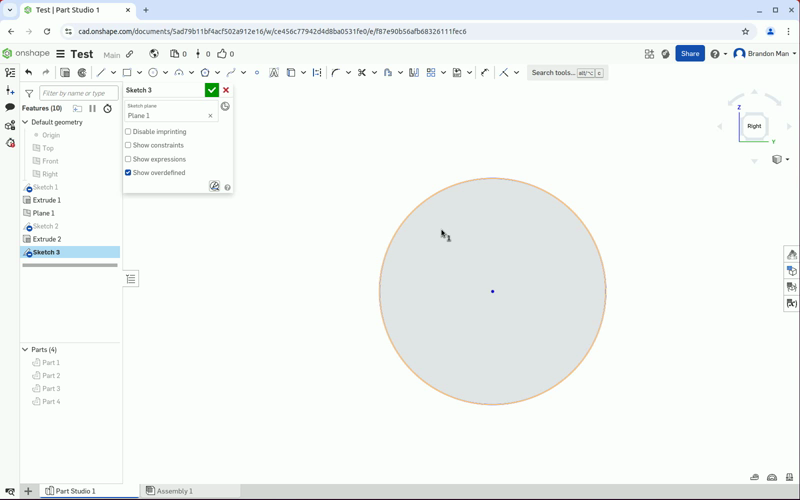
scroll(-6)
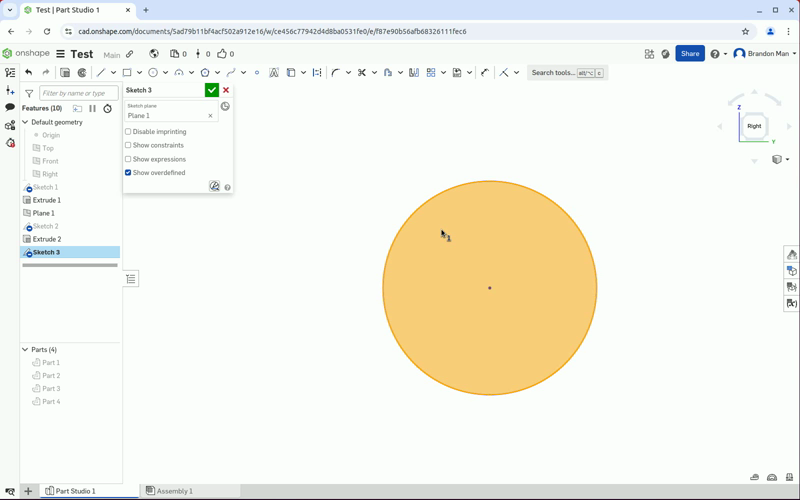
scroll(-6)
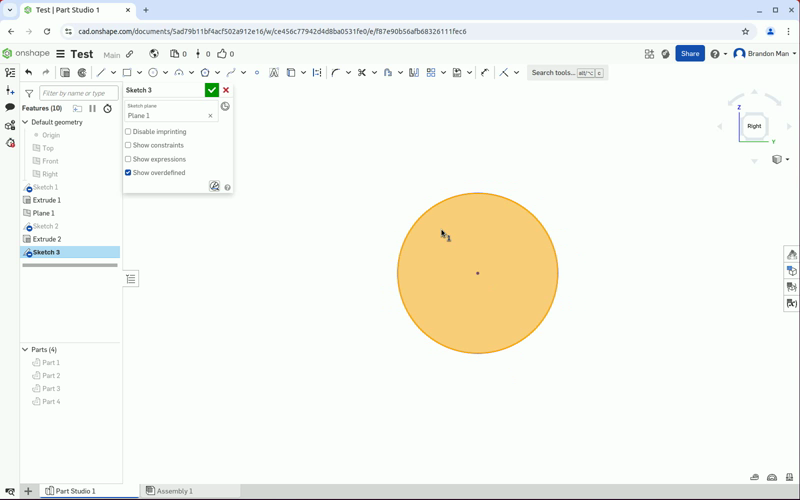
scroll(-6)
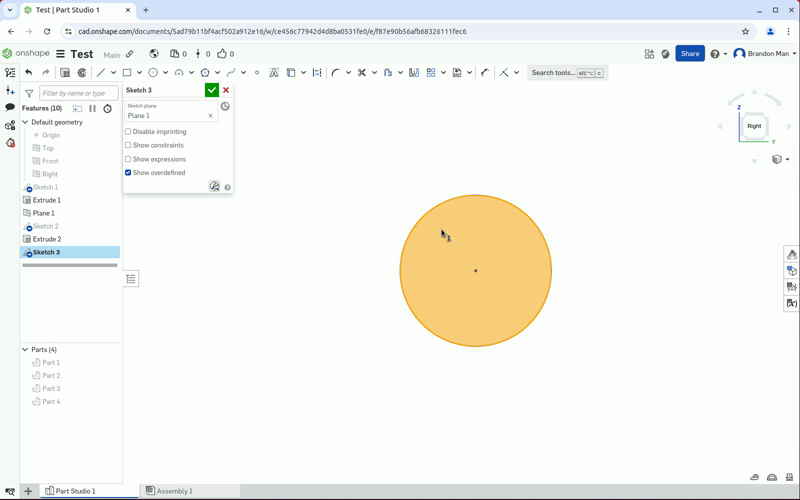
scroll(-6)
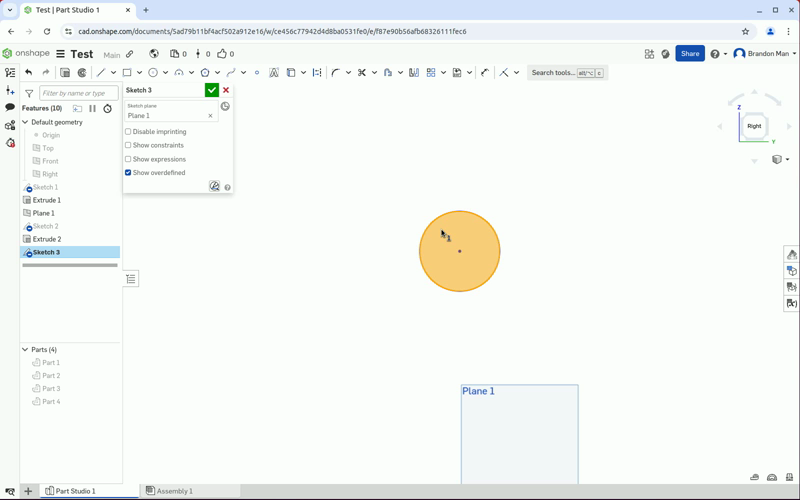
scroll(-6)
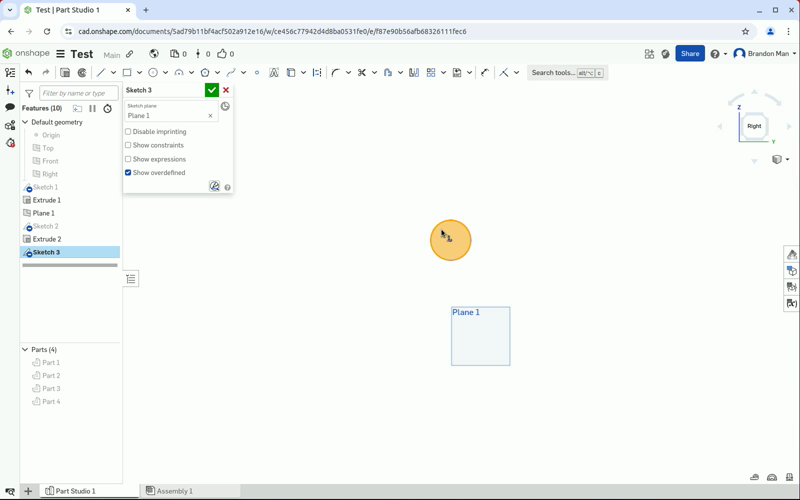
scroll(-6)
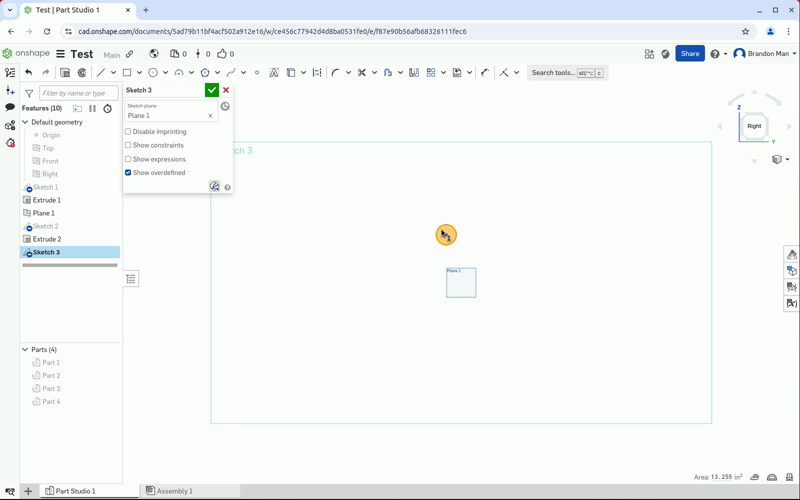
mouse_move(73, 352)
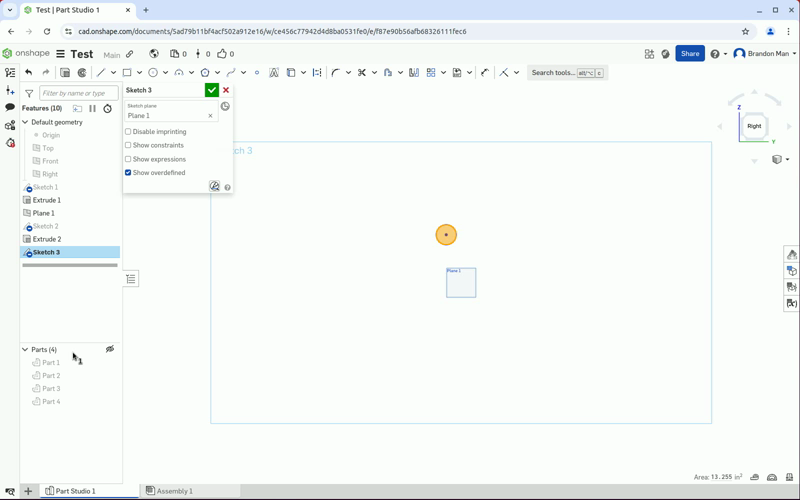
key(shift+y)
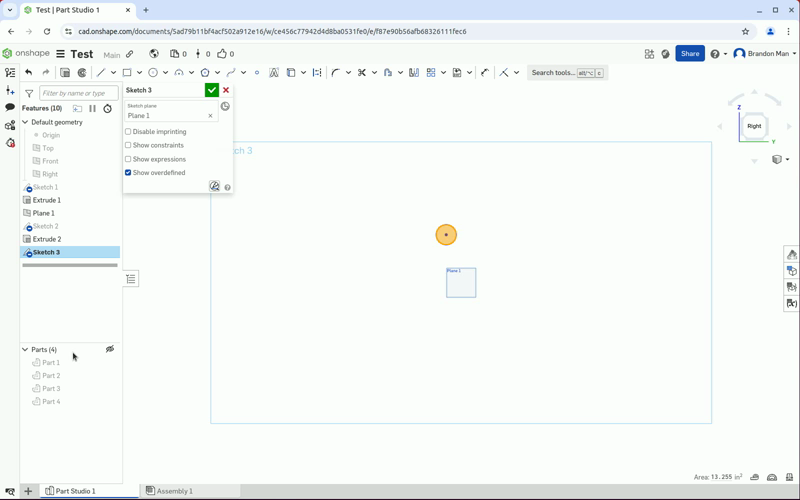
key(shift+e)
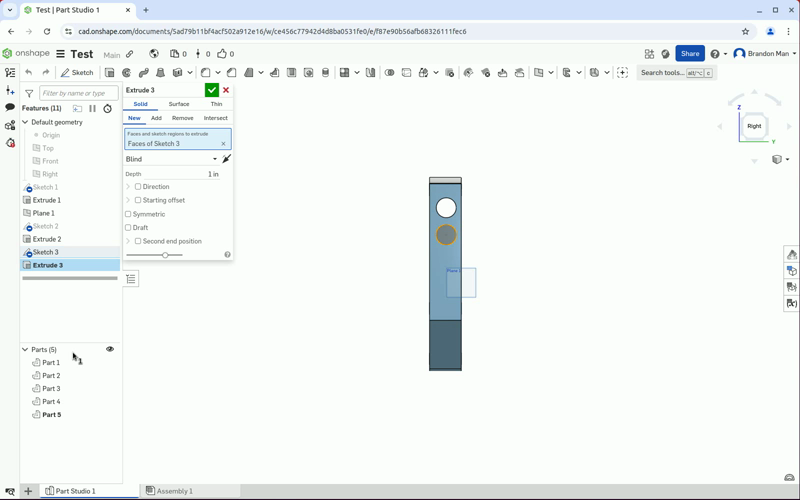
mouse_move(143, 106)
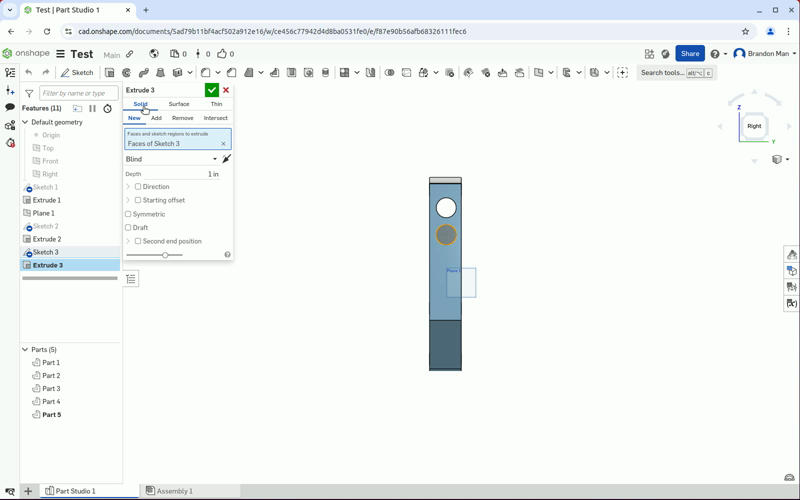
click(143, 106)
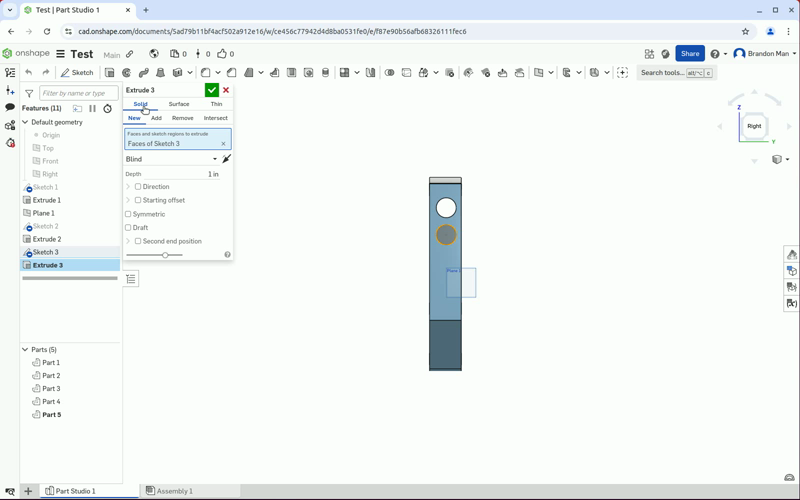
mouse_move(186, 120)
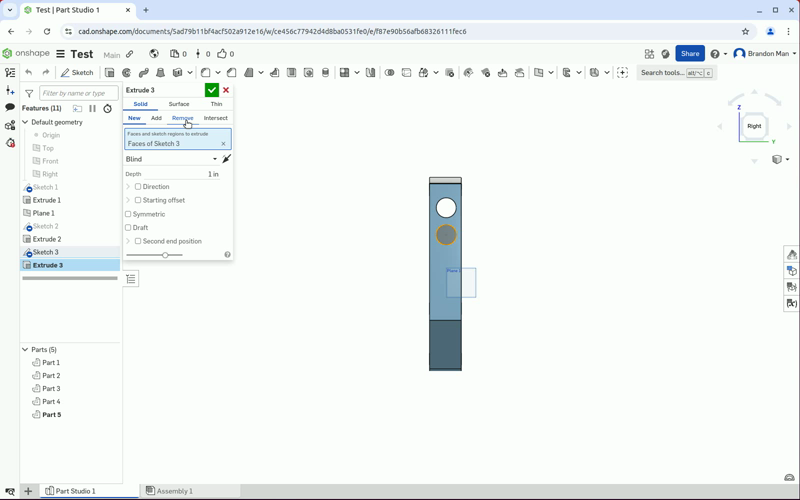
click(186, 120)
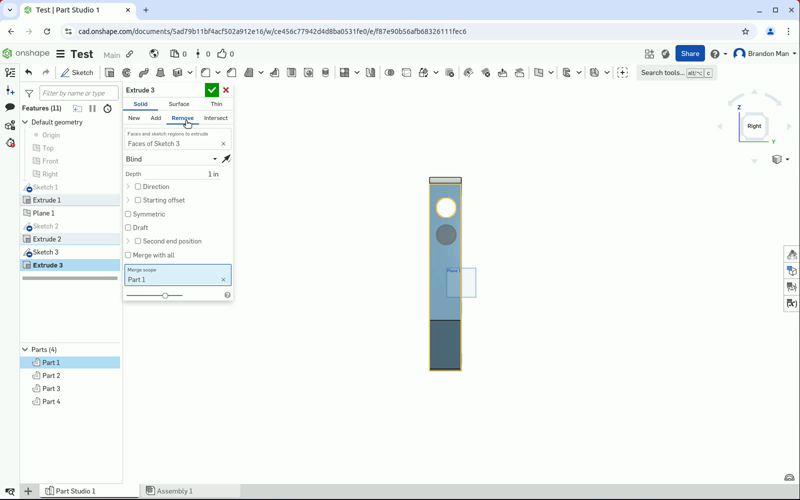
key(tab, 4)
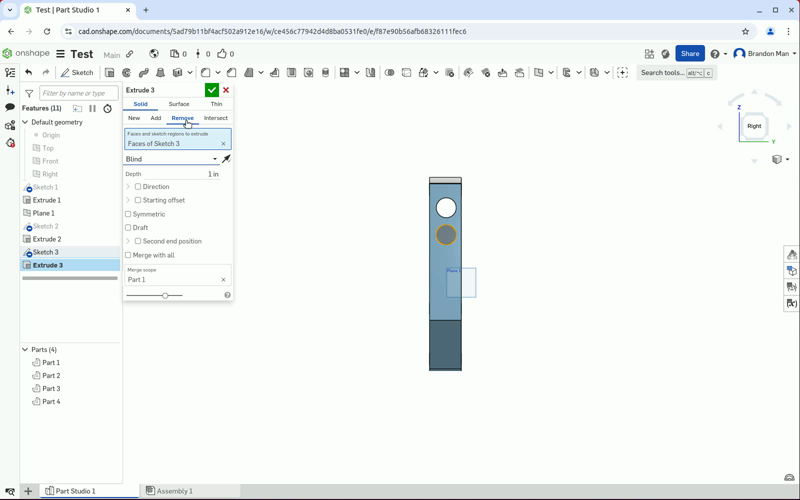
text(30.811)
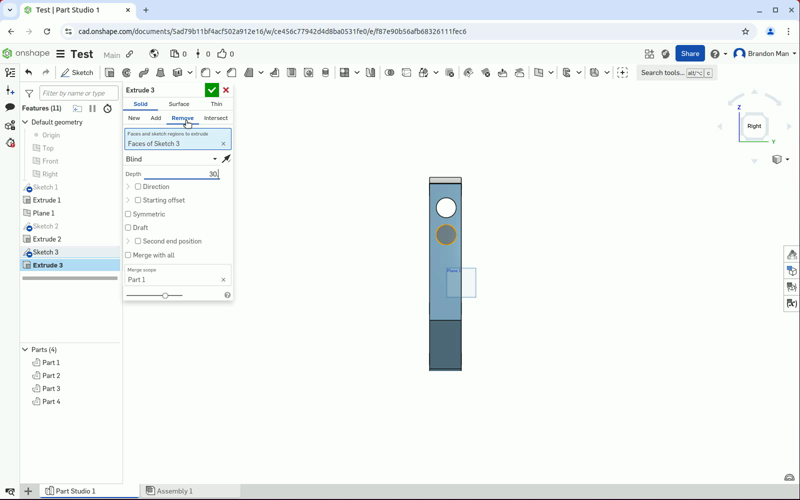
key(tab, 6)
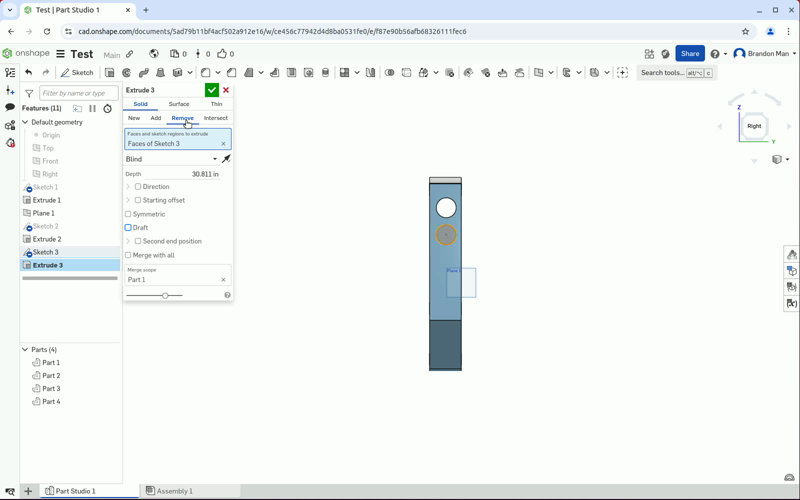
key(space)
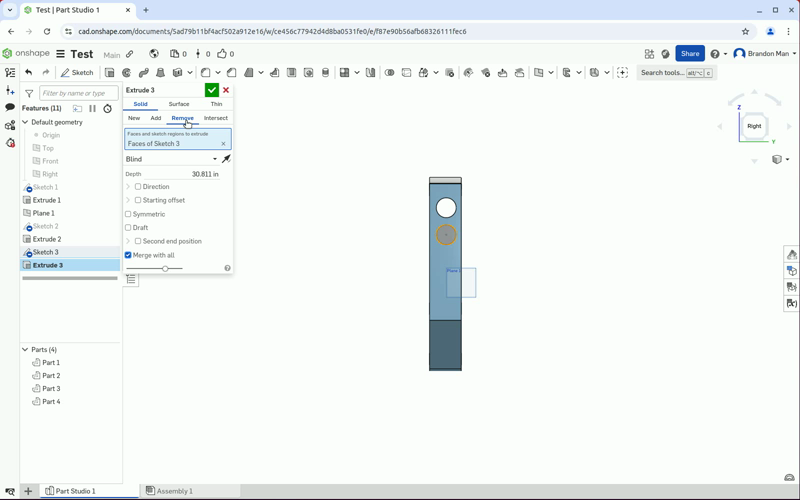
key(enter)
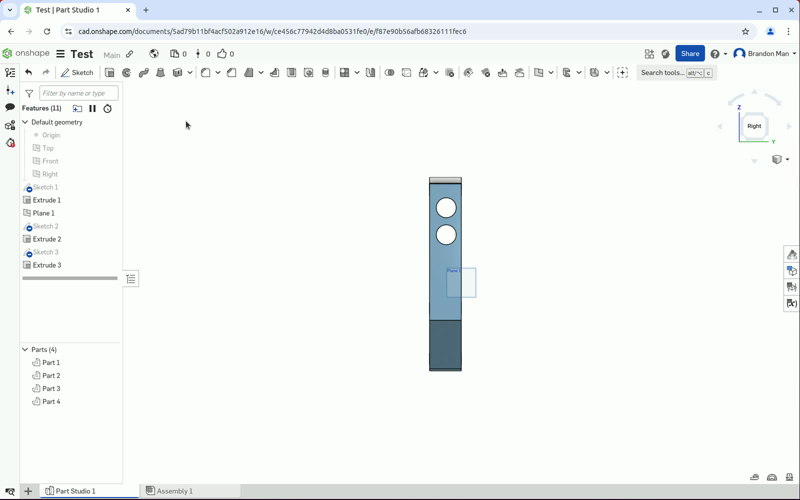
key(shift+h)
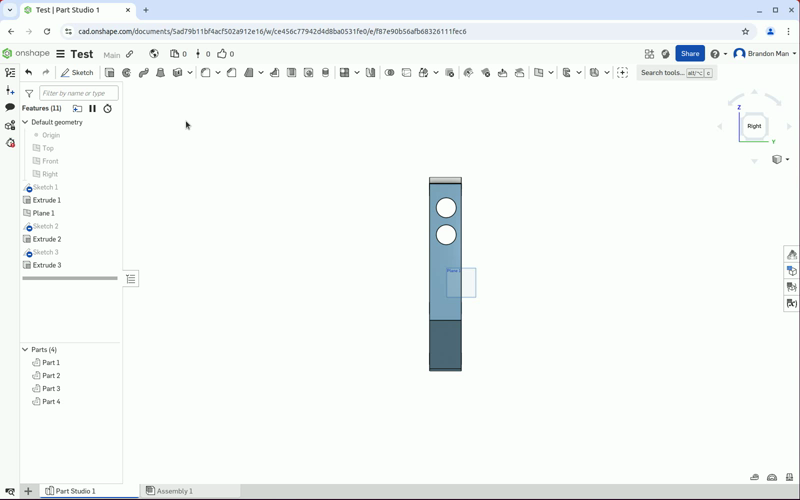
key(shift+h)
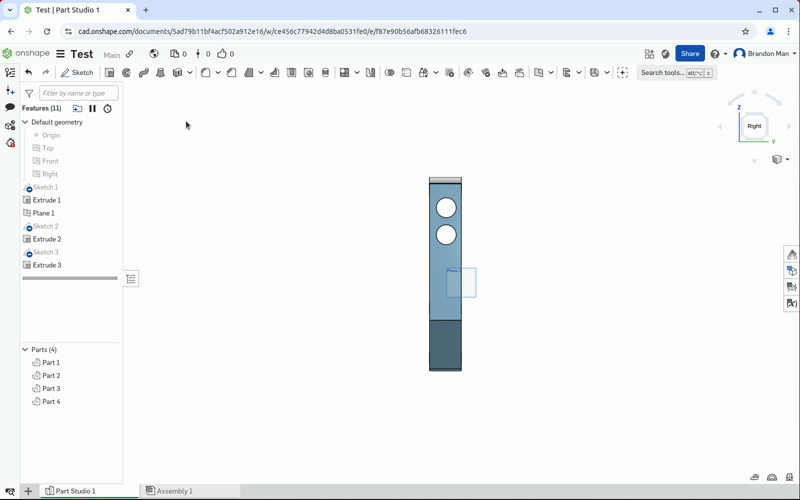
mouse_move(73, 189)
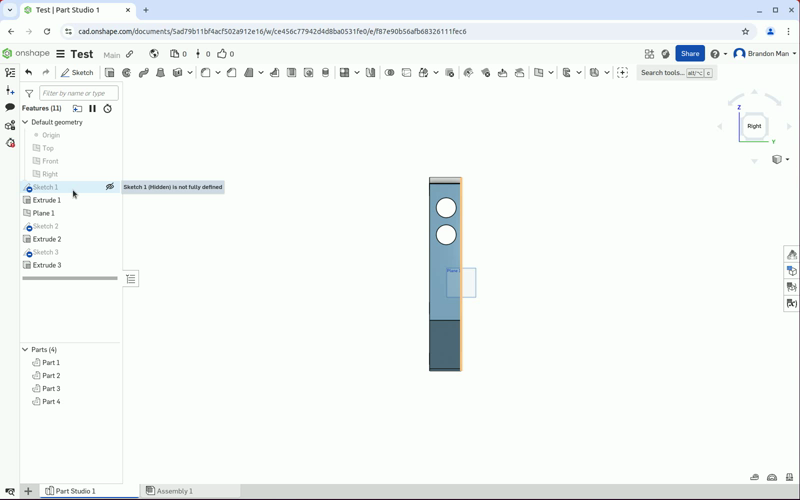
click(73, 189)
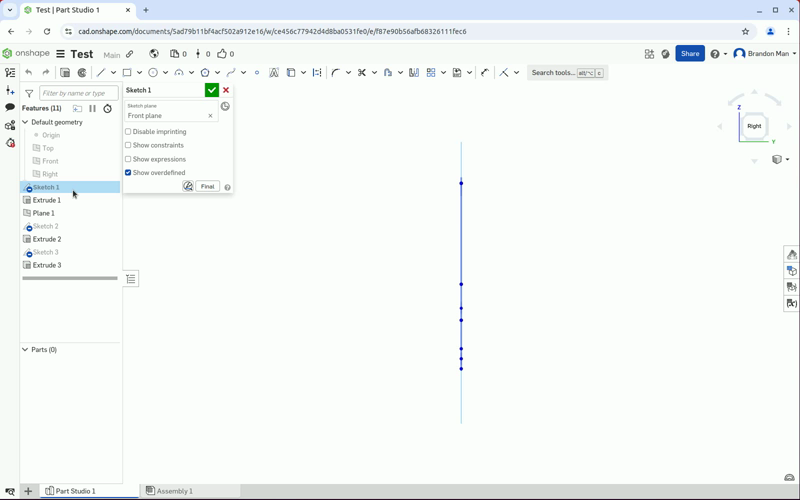
mouse_move(229, 92)
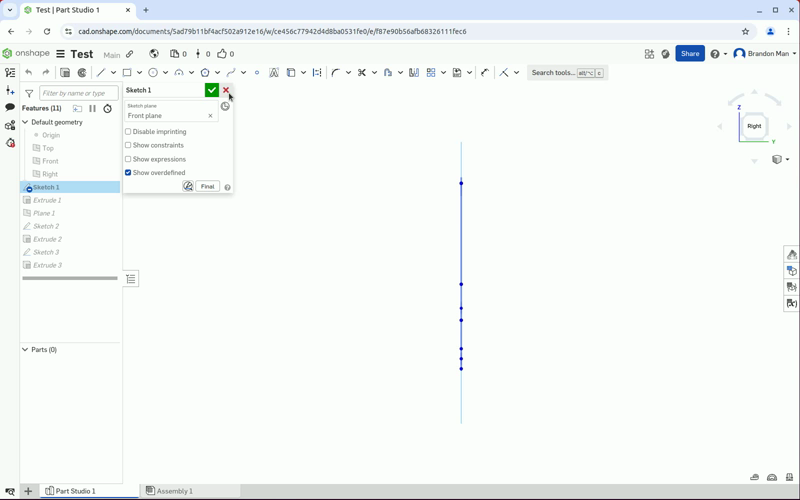
click(229, 92)
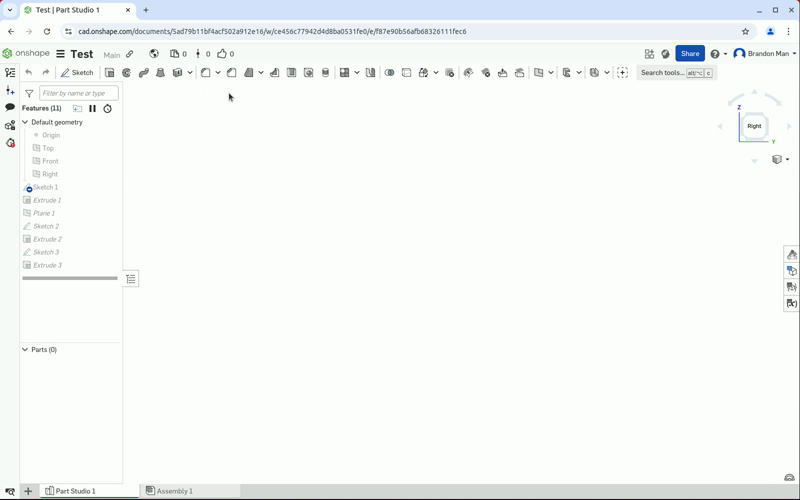
key(shift+s)
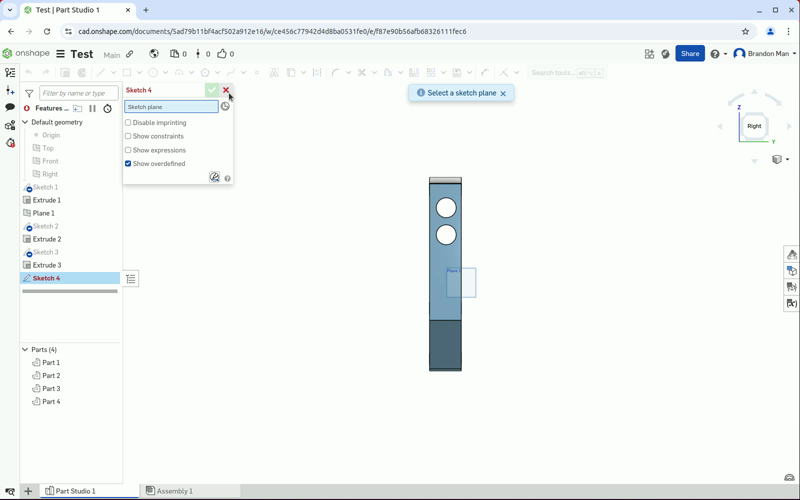
mouse_move(73, 215)
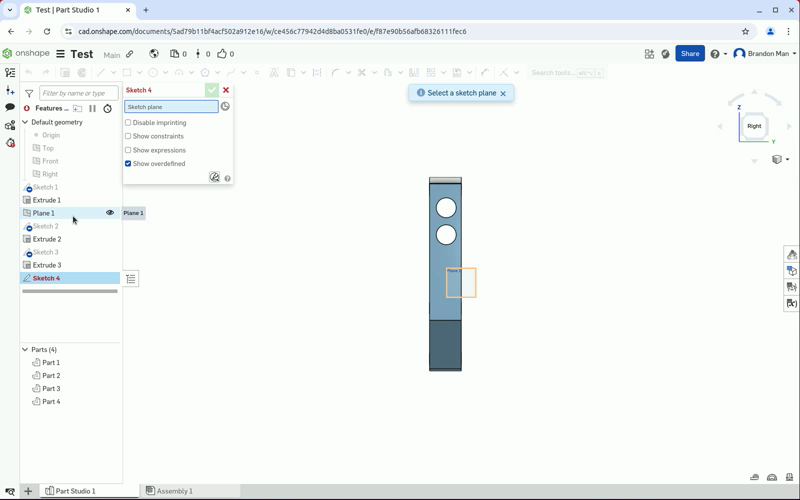
click(73, 215)
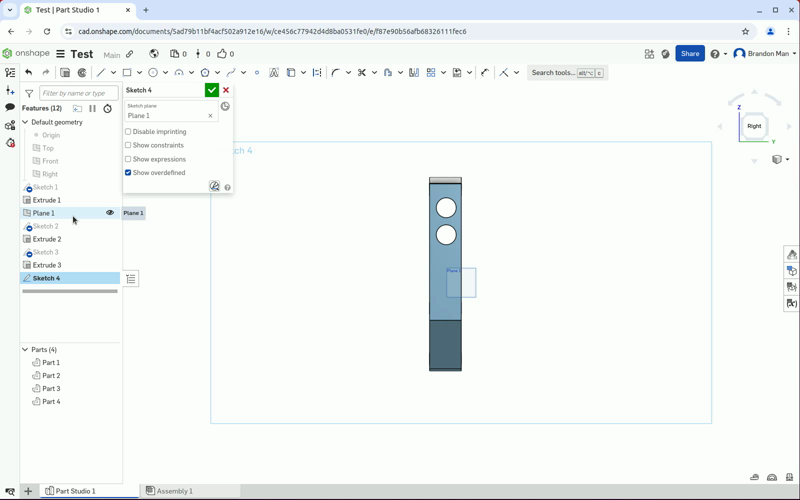
mouse_move(73, 352)
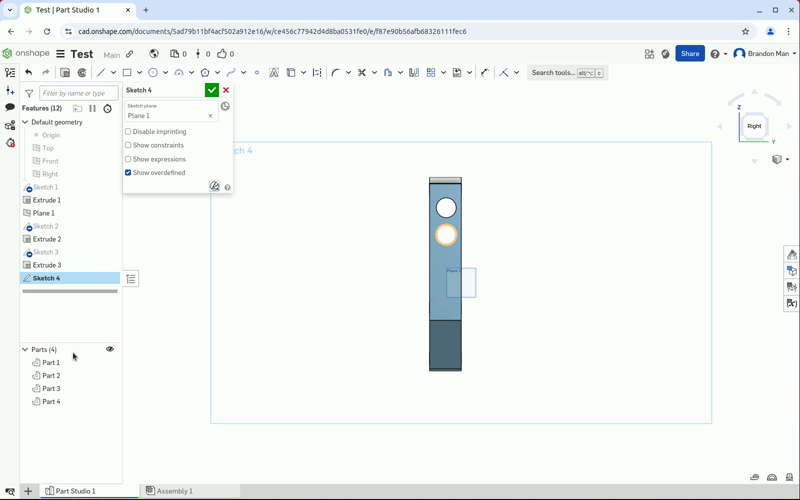
key(y)
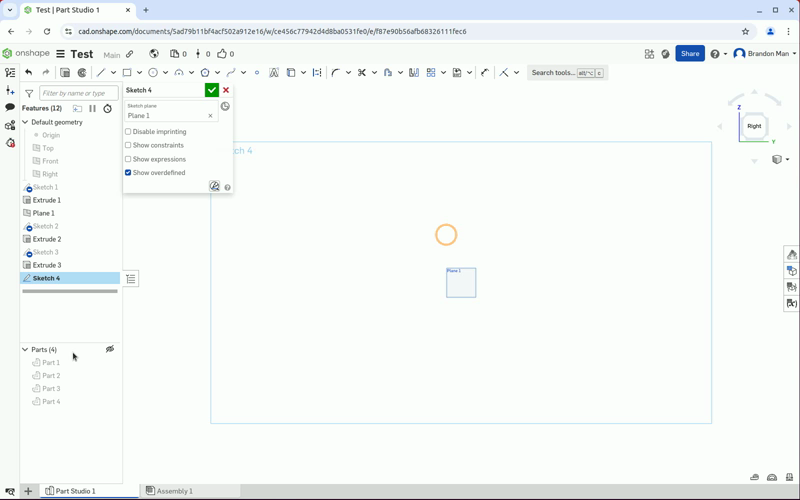
key(l)
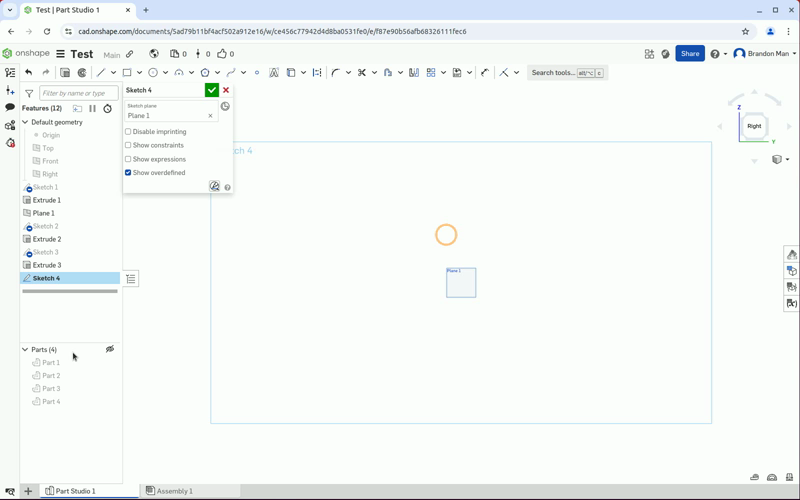
key_down(shift)
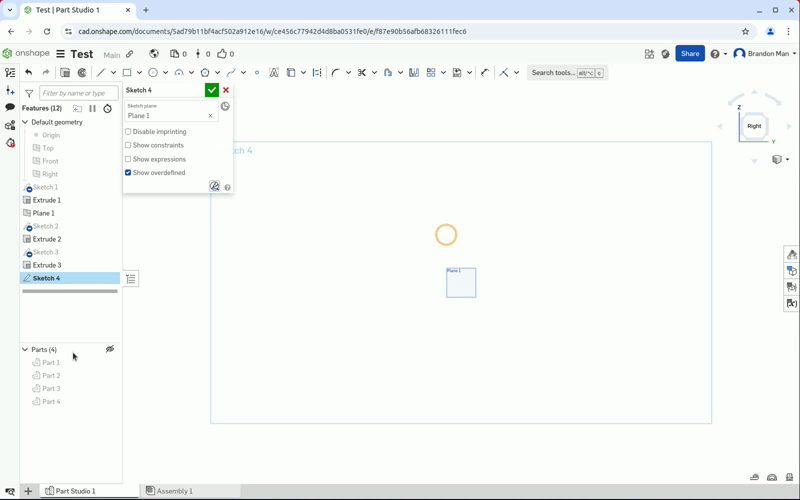
mouse_move(436, 320)
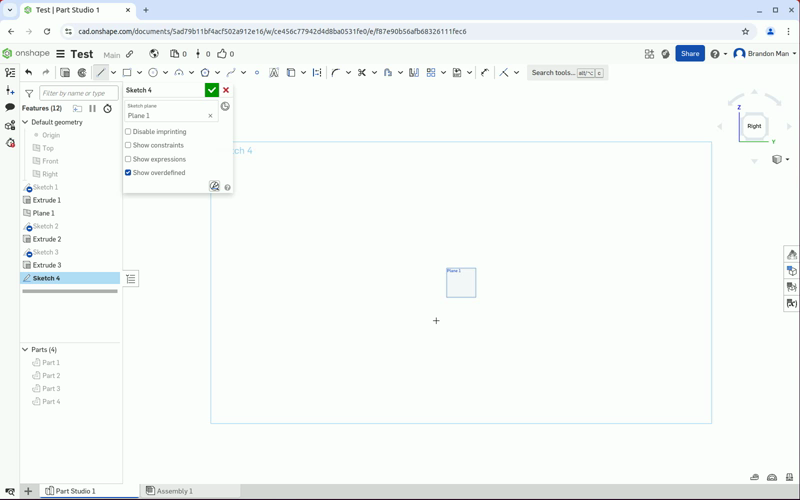
click(436, 320)
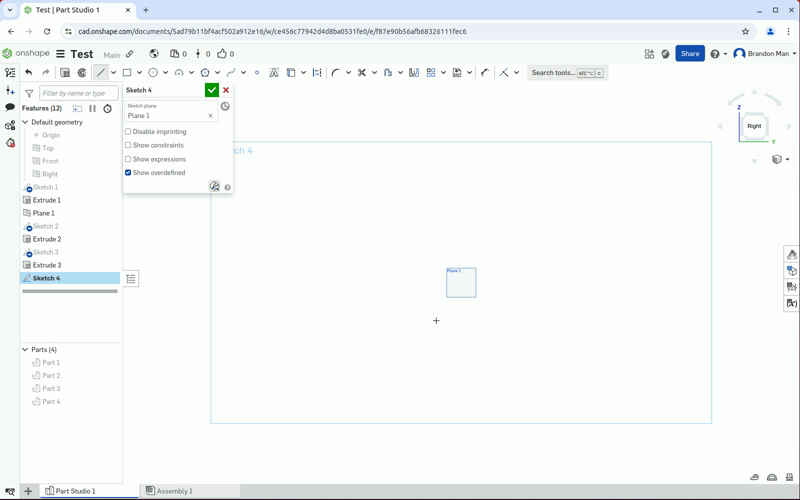
key_up(shift)
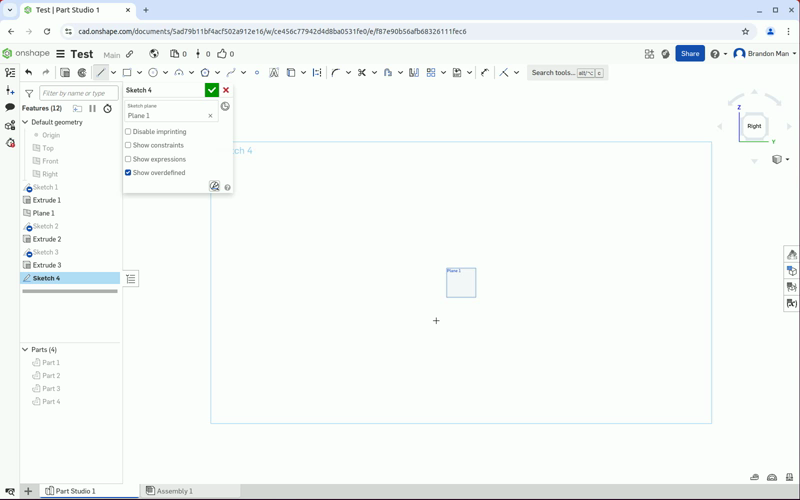
key_down(shift)
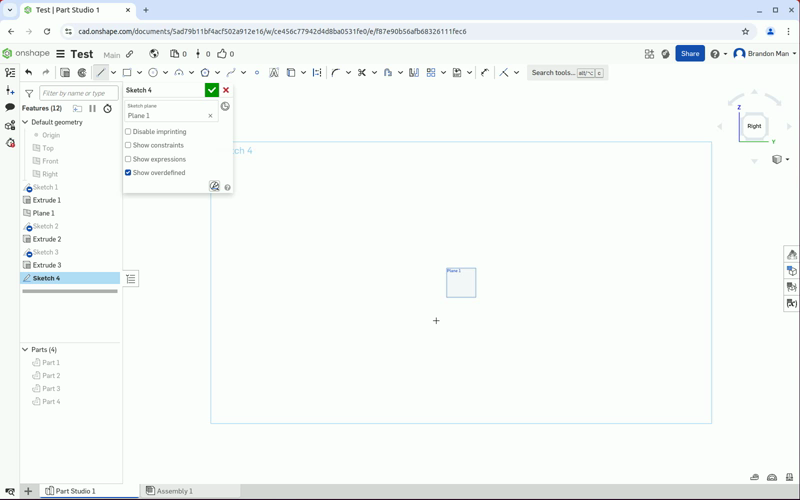
mouse_move(466, 320)
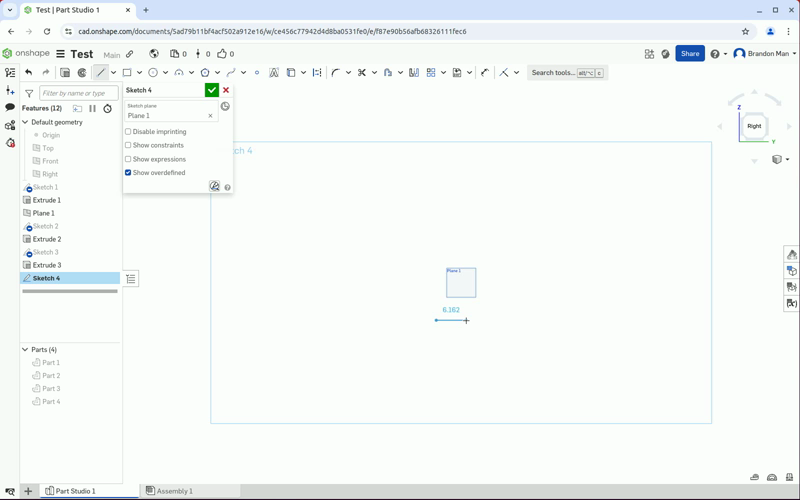
mouse_move(455, 320)
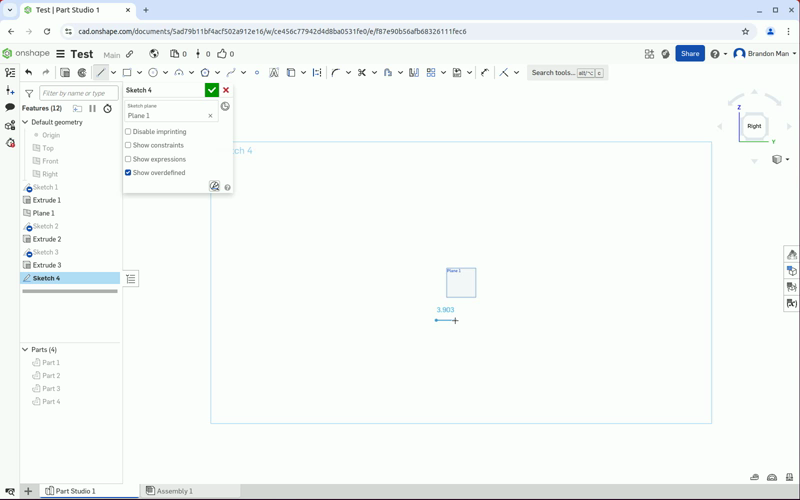
click(455, 320)
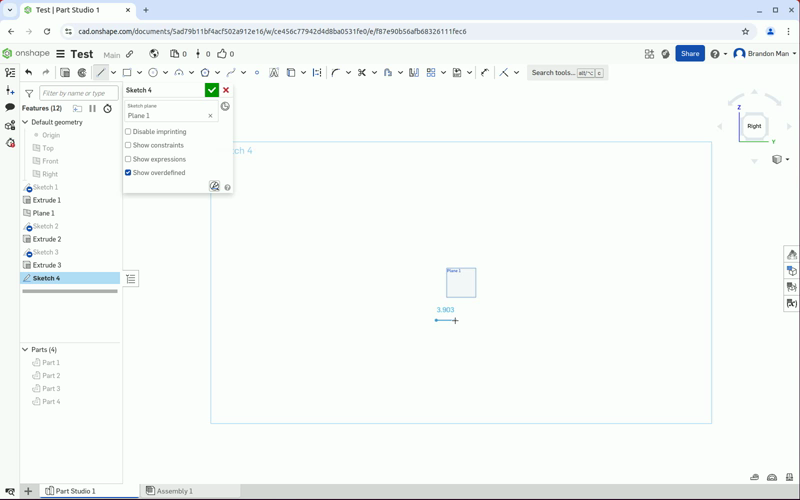
key_up(shift)
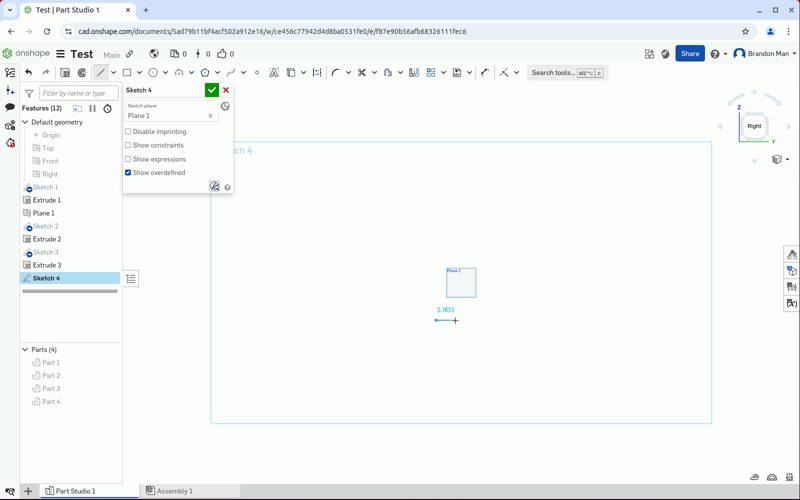
key_down(shift)
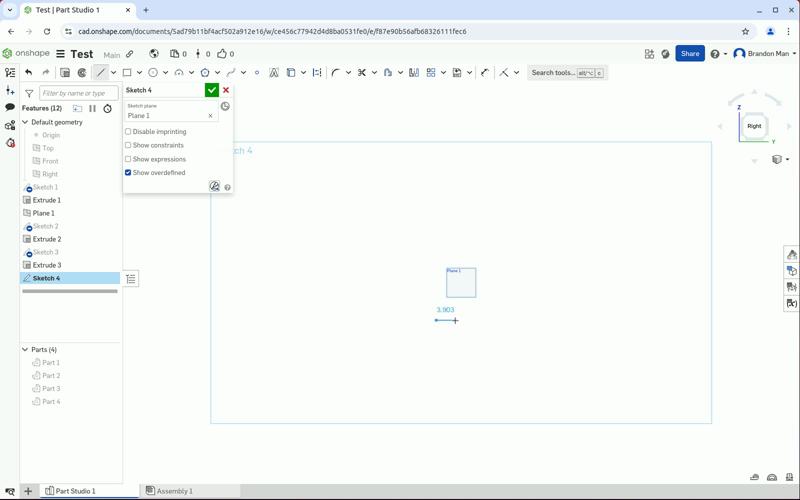
mouse_move(485, 320)
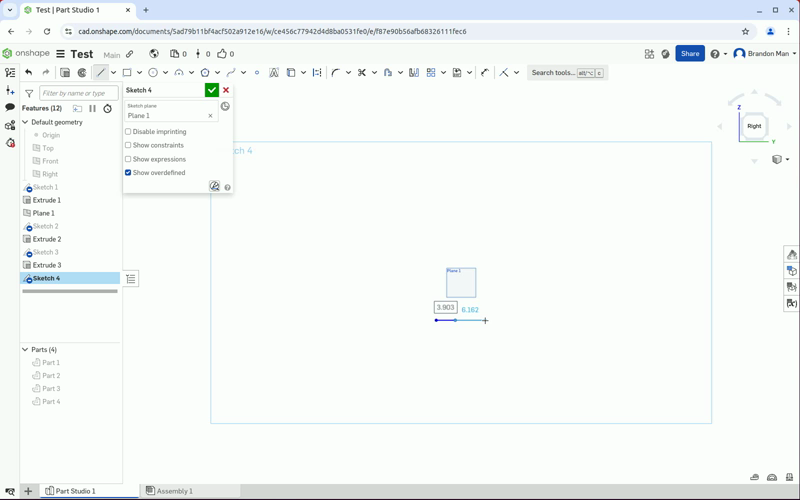
mouse_move(455, 273)
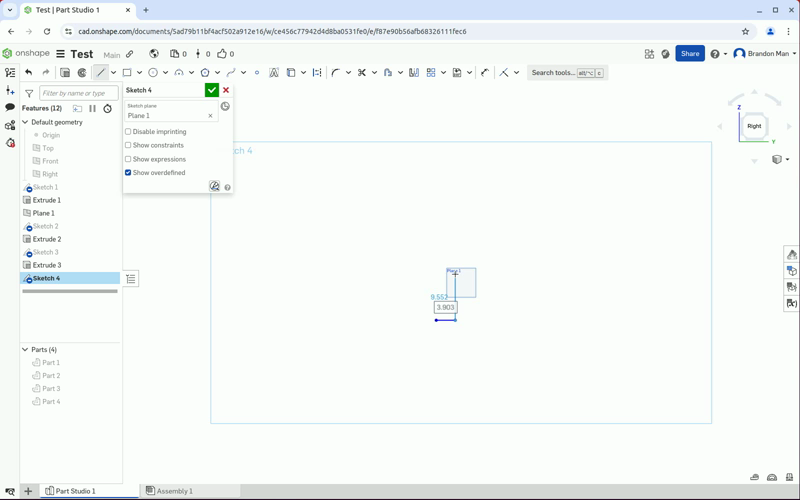
click(455, 273)
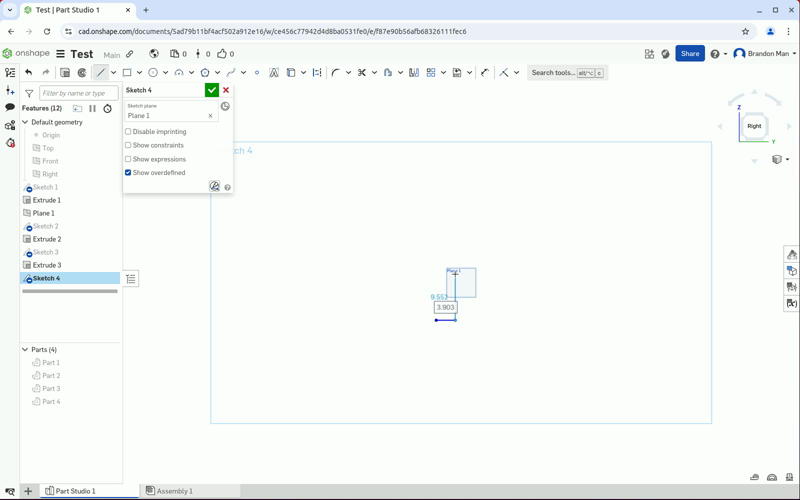
key_up(shift)
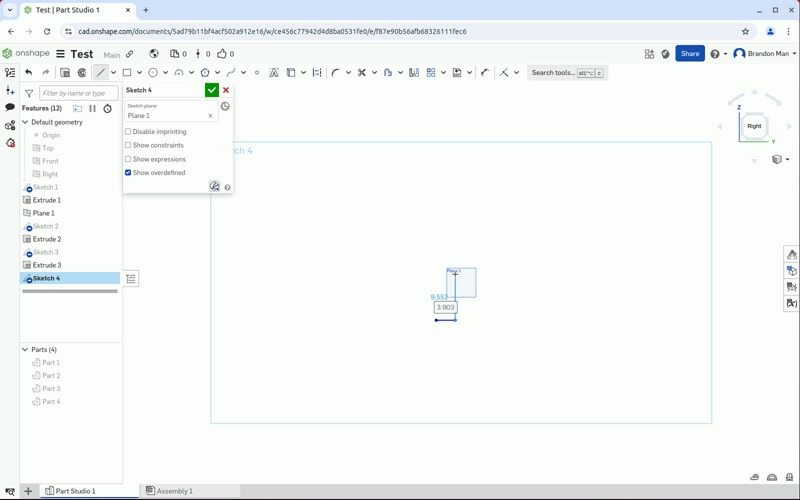
key_down(shift)
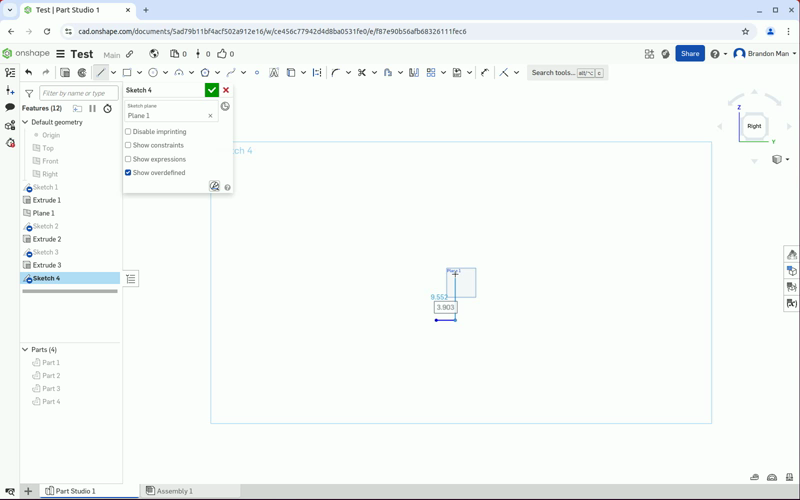
mouse_move(485, 273)
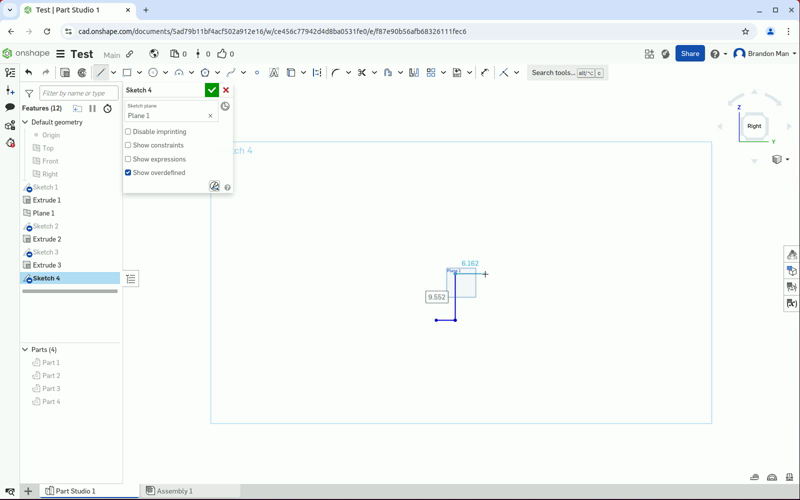
mouse_move(436, 273)
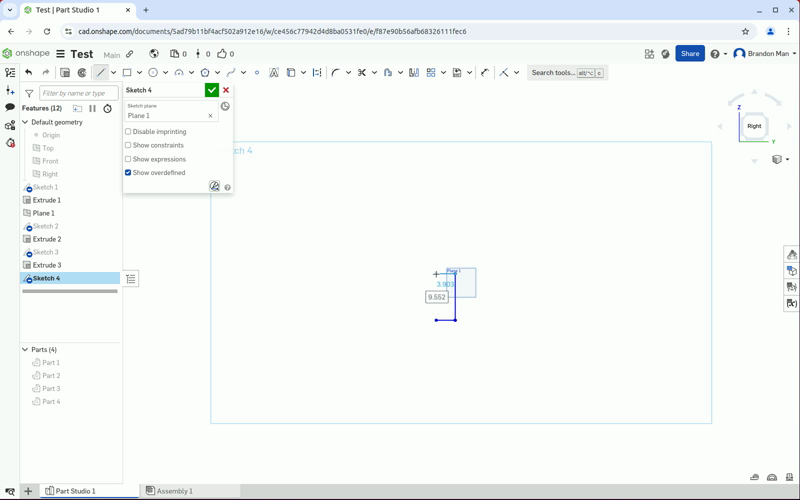
click(436, 273)
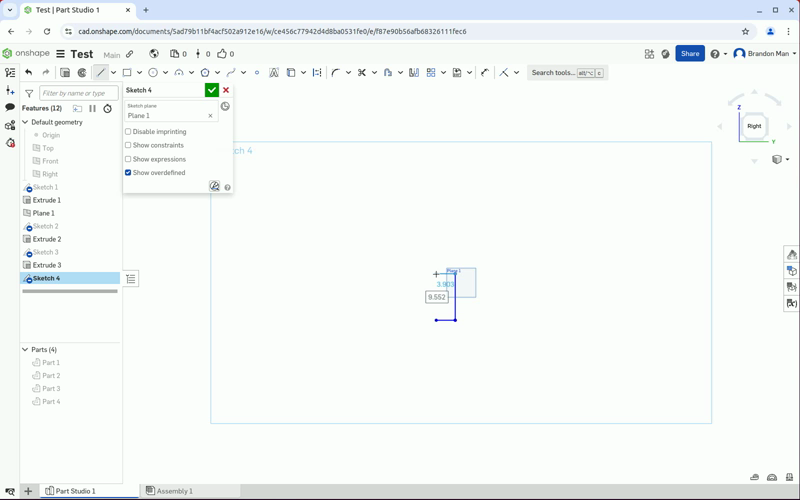
key_up(shift)
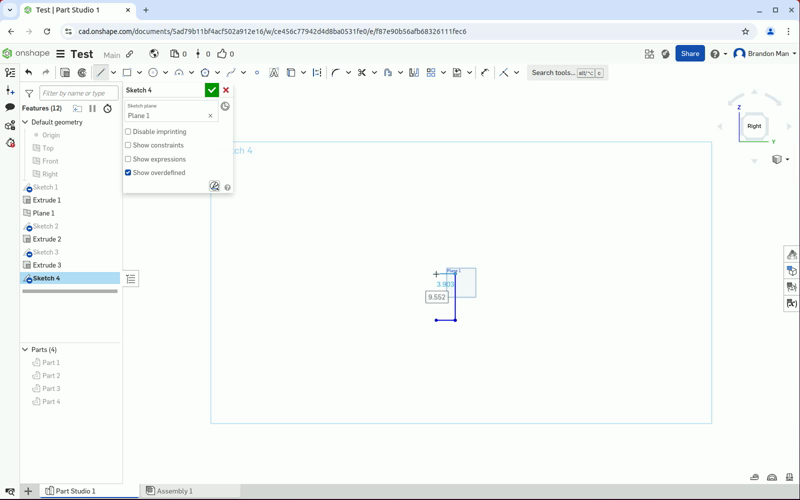
mouse_move(466, 273)
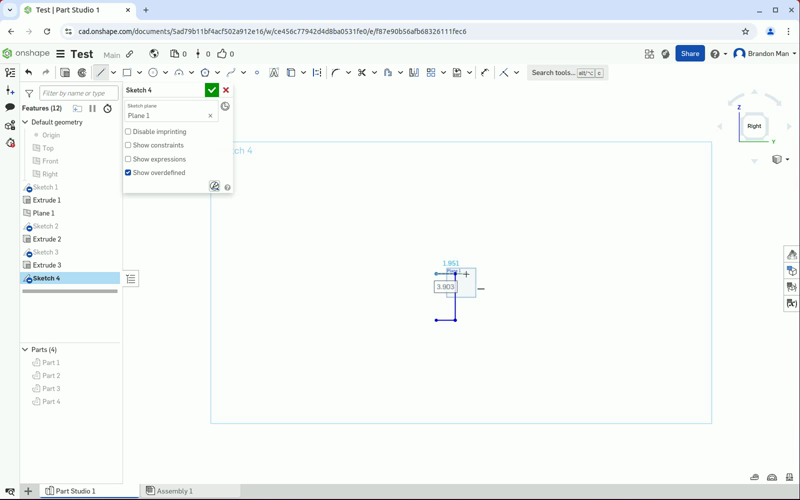
key_down(shift)
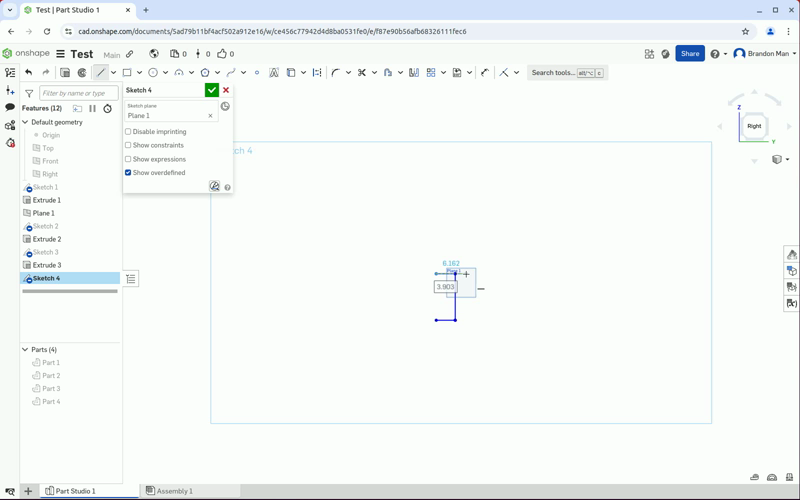
mouse_move(436, 320)
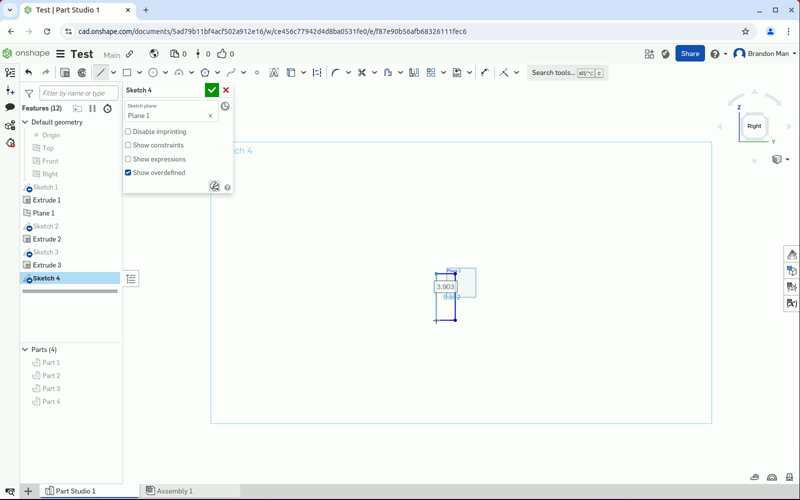
key_up(shift)
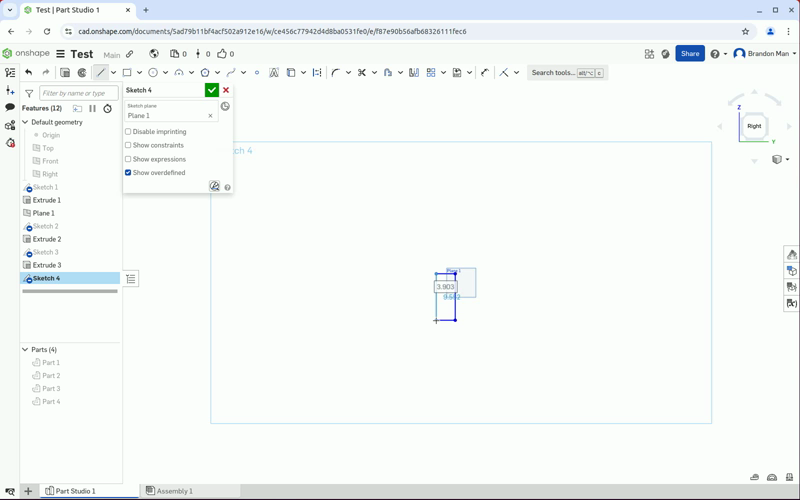
click(436, 320)
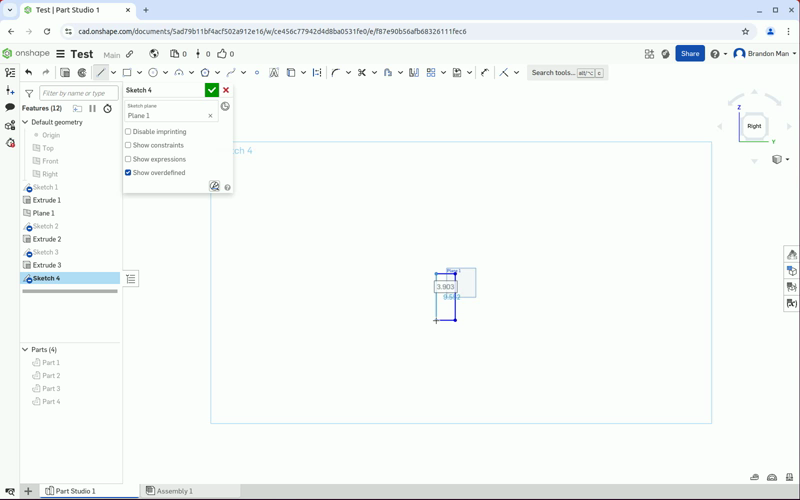
key(esc)
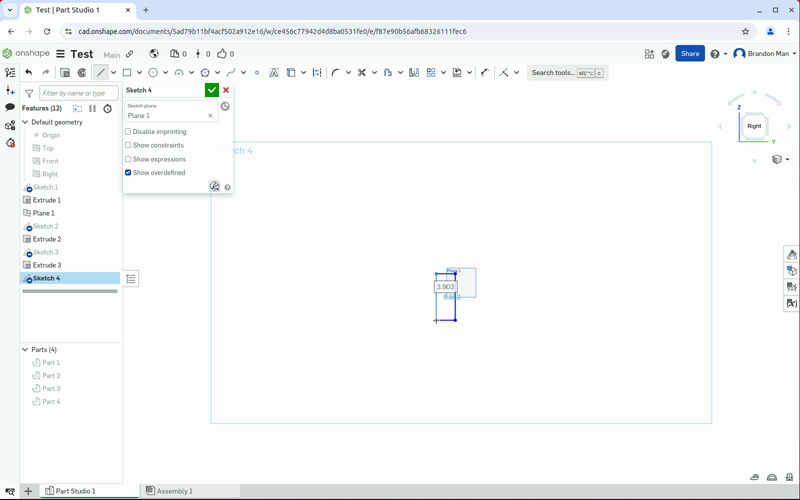
mouse_move(442, 318)
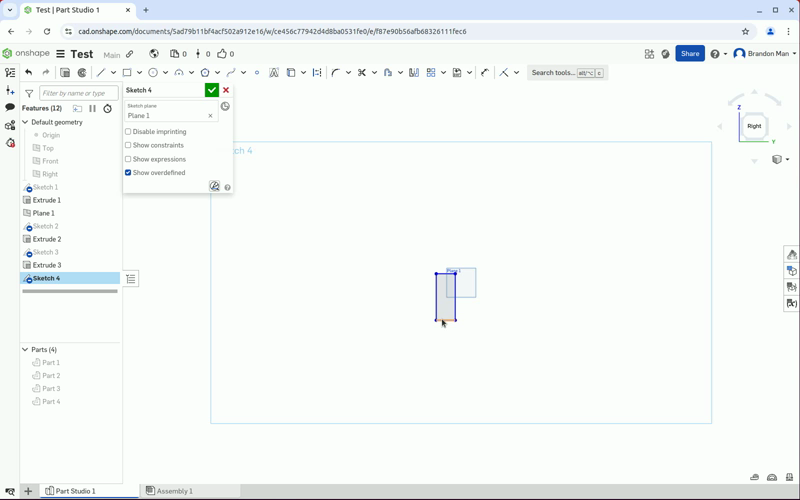
scroll(6)
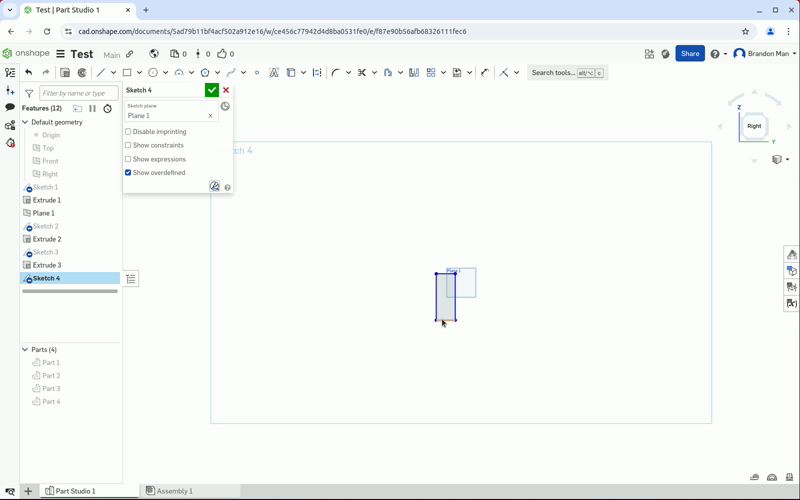
scroll(6)
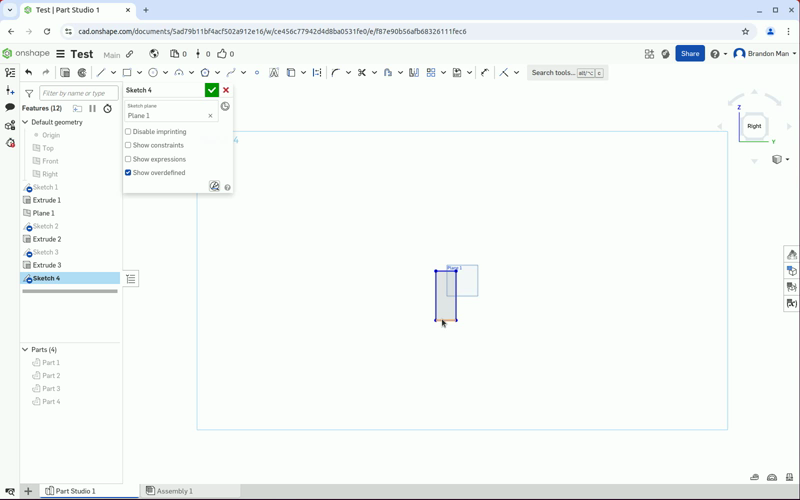
scroll(6)
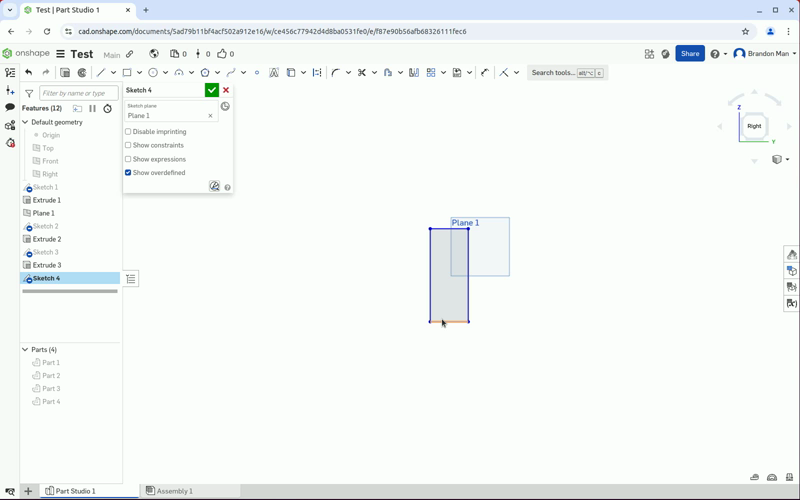
scroll(6)
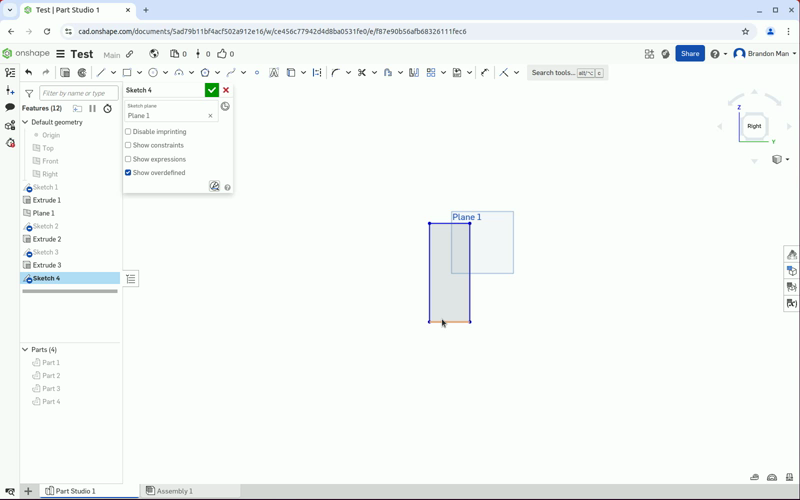
scroll(6)
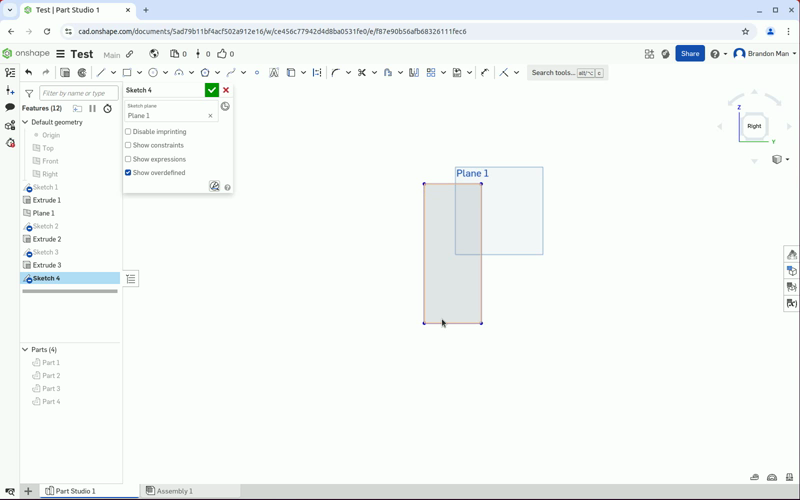
scroll(6)
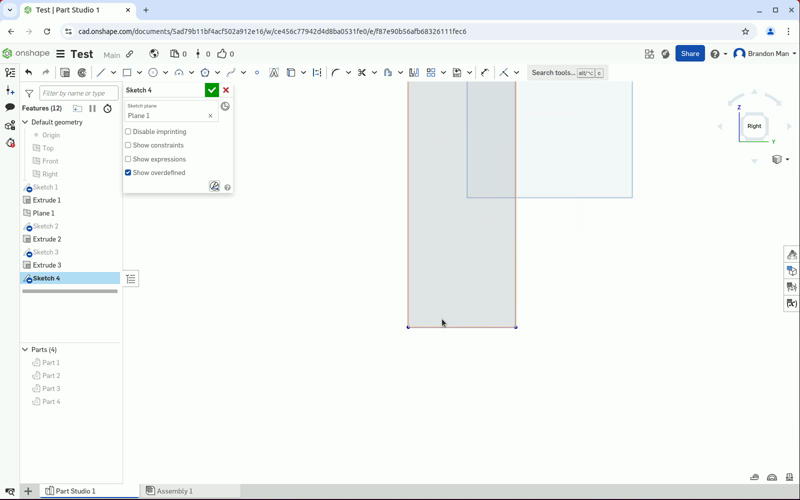
scroll(6)
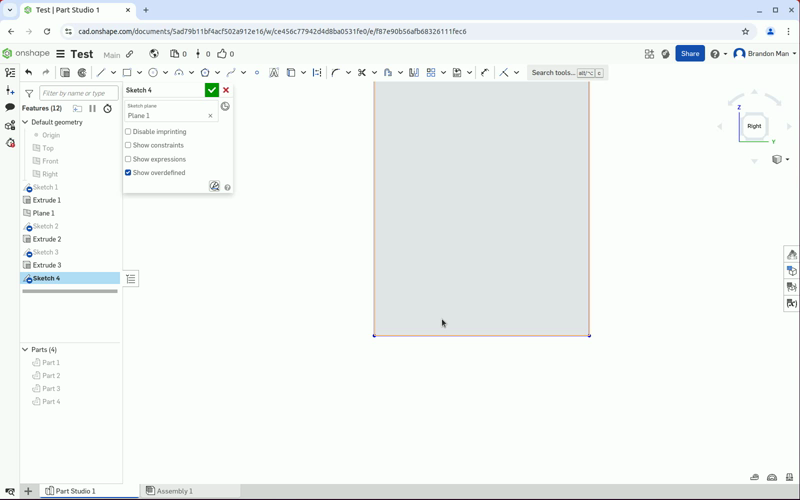
click(442, 318)
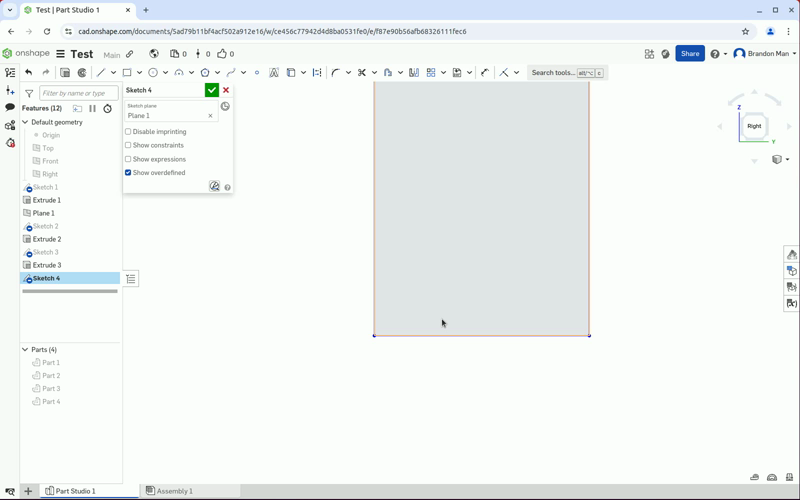
scroll(-6)
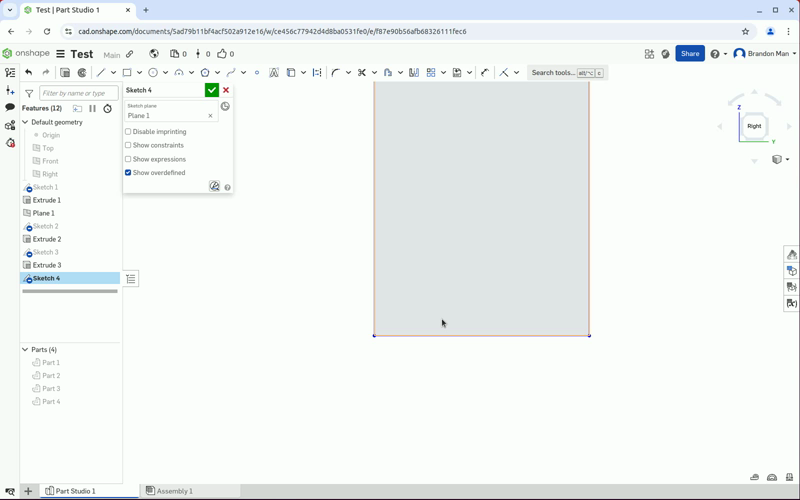
scroll(-6)
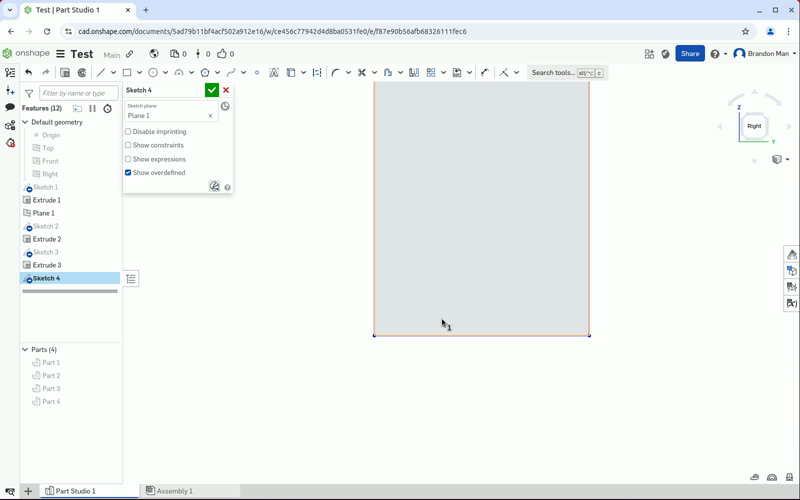
scroll(-6)
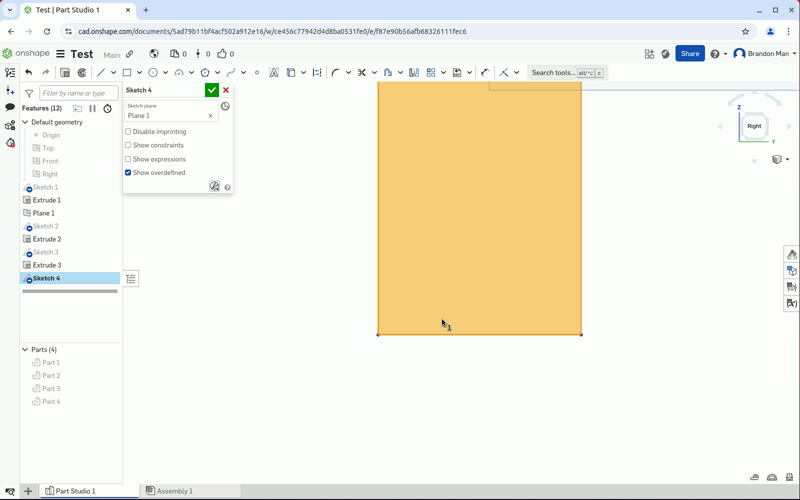
scroll(-6)
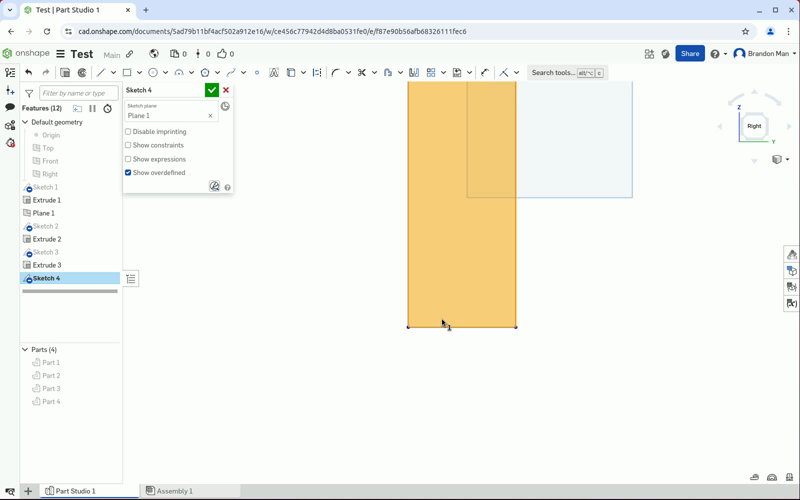
scroll(-6)
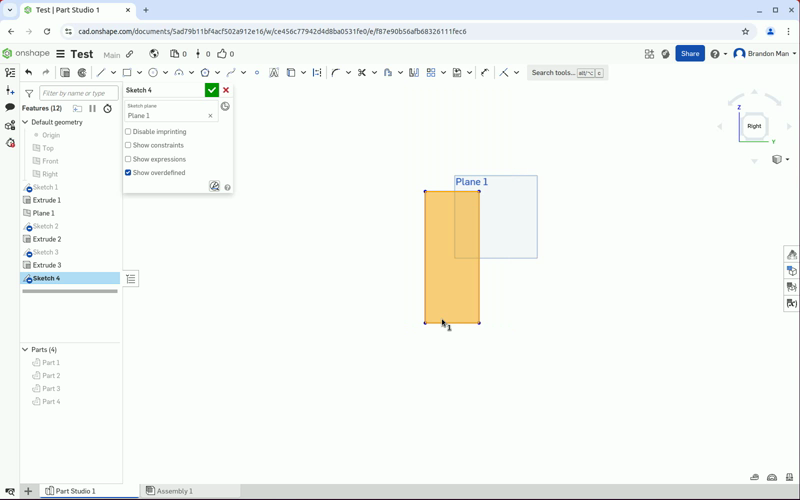
scroll(-6)
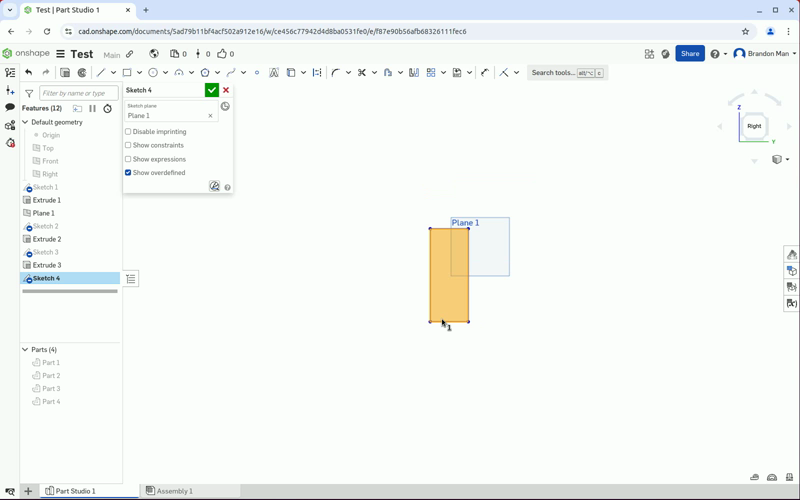
scroll(-6)
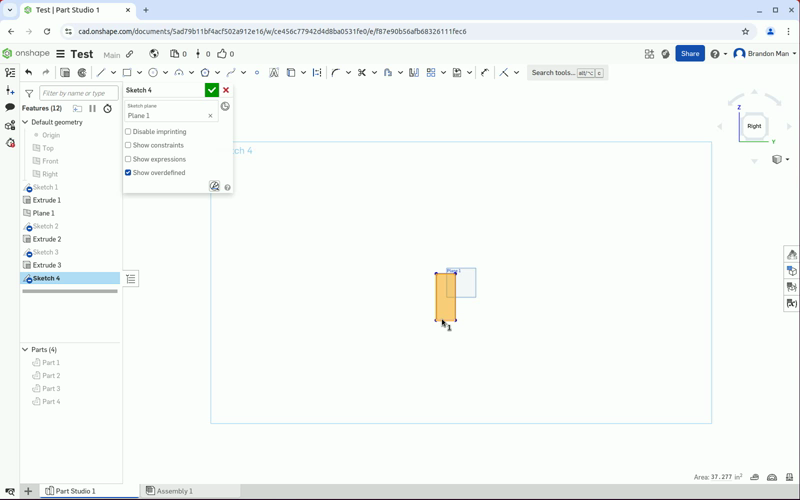
mouse_move(73, 352)
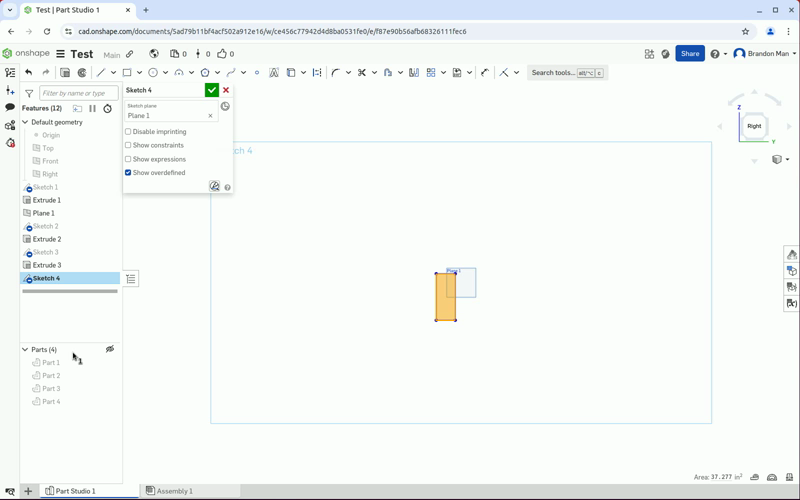
key(shift+y)
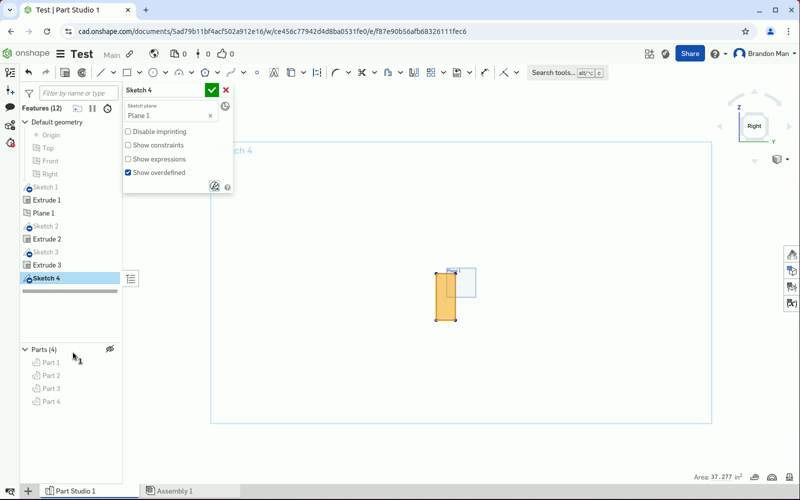
key(shift+e)
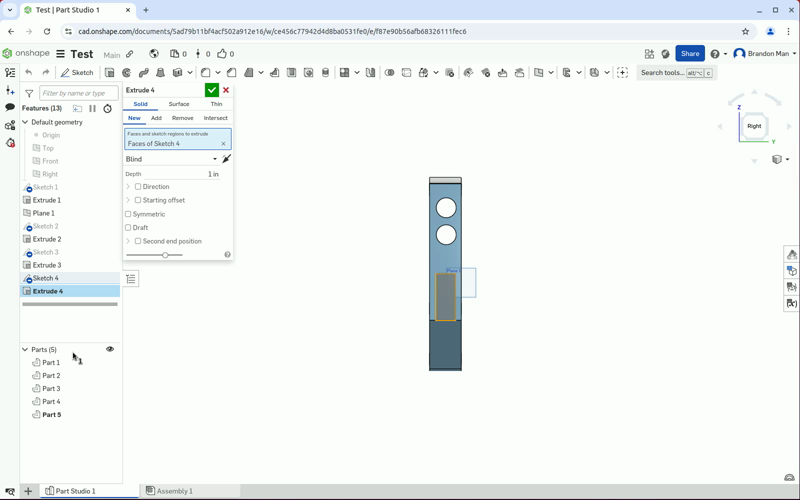
mouse_move(143, 106)
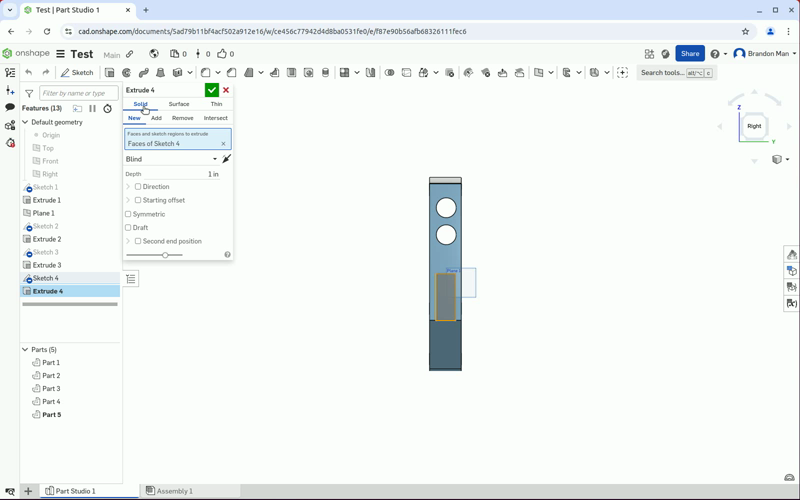
click(143, 106)
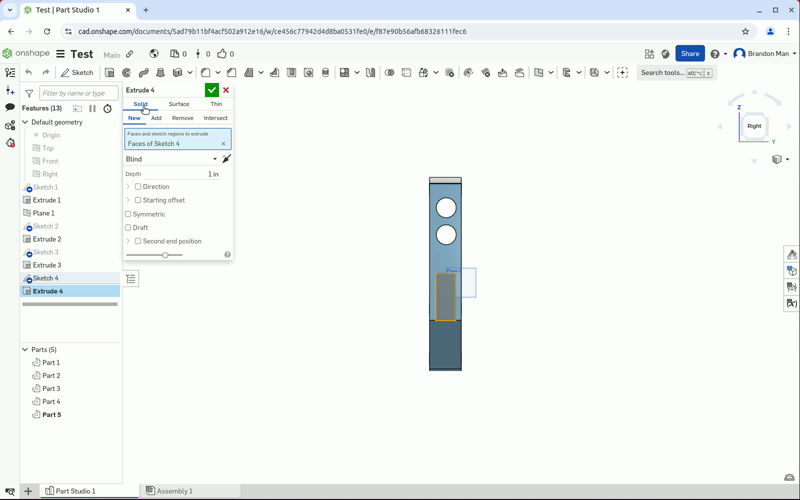
mouse_move(186, 120)
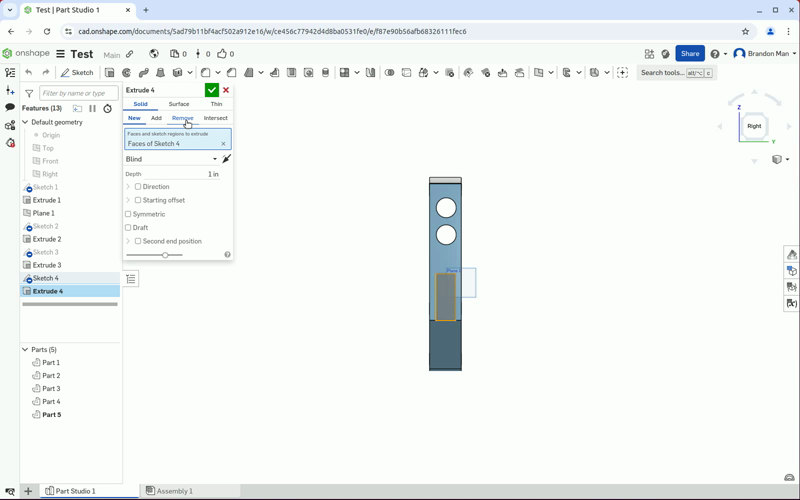
click(186, 120)
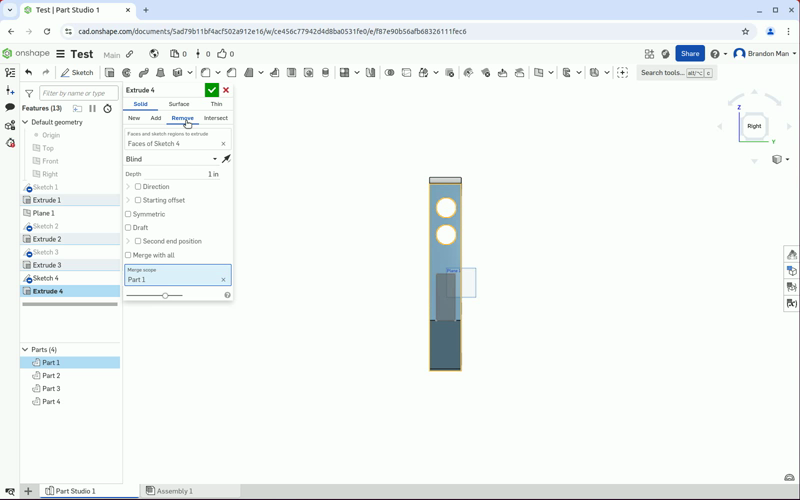
key(tab, 4)
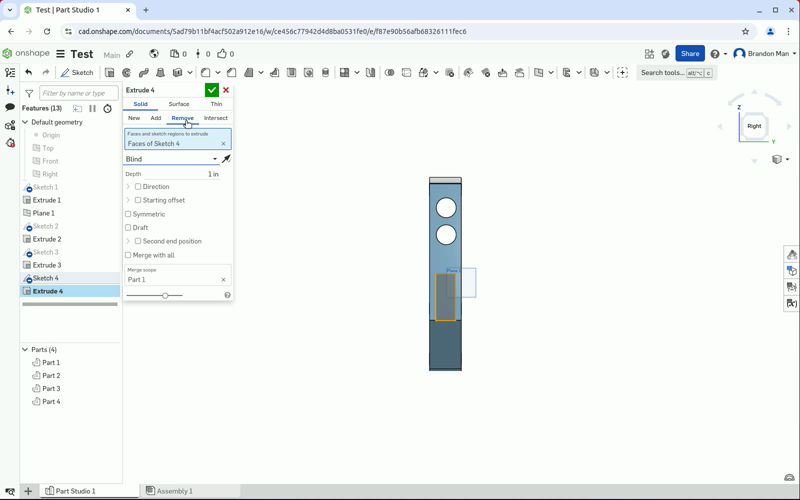
text(30.811)
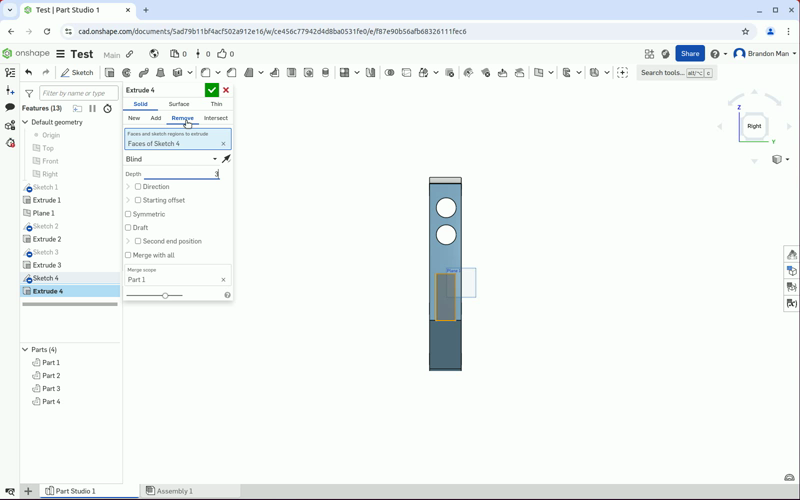
key(tab, 6)
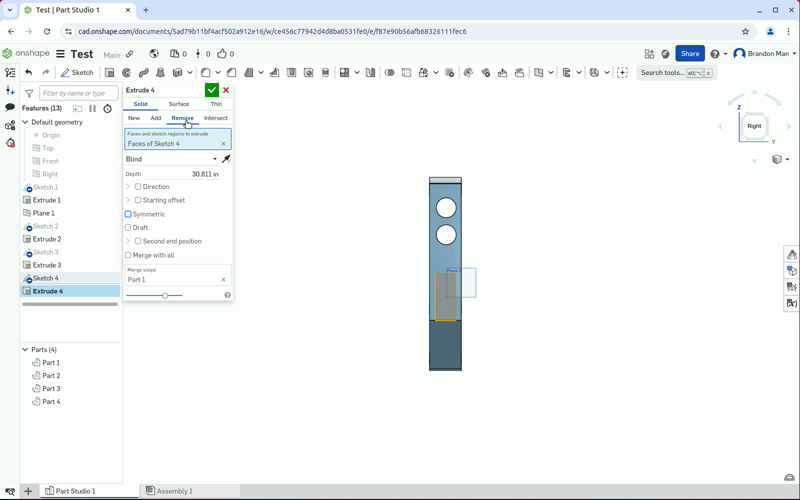
key(space)
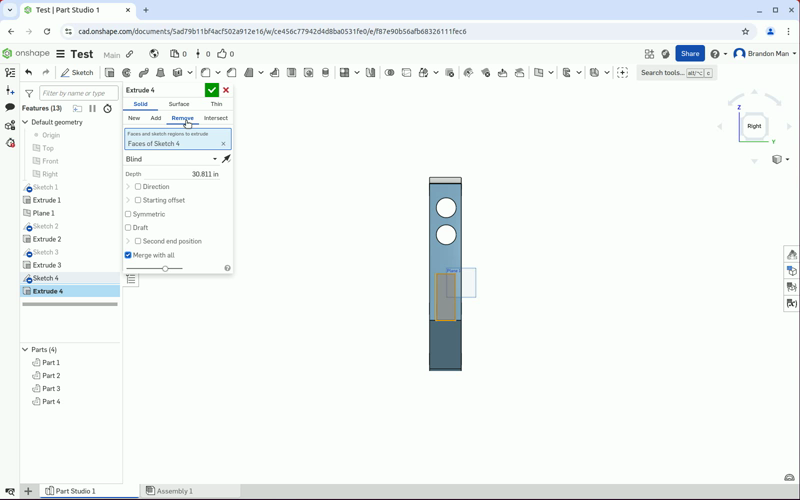
key(enter)
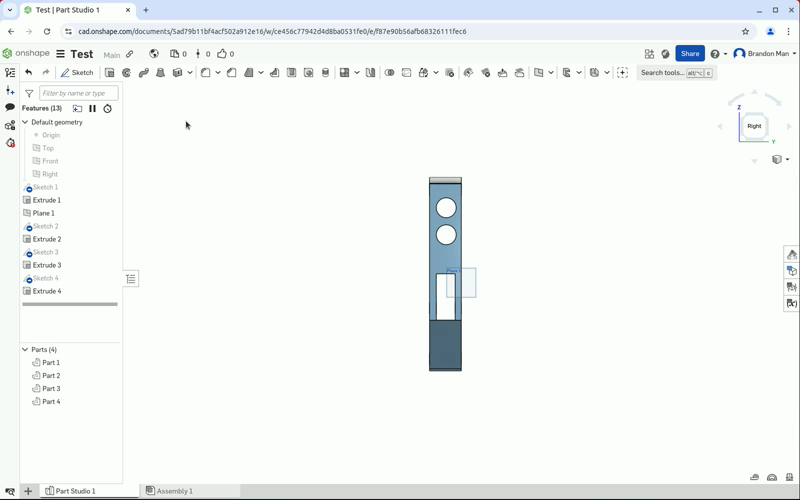
key(shift+h)
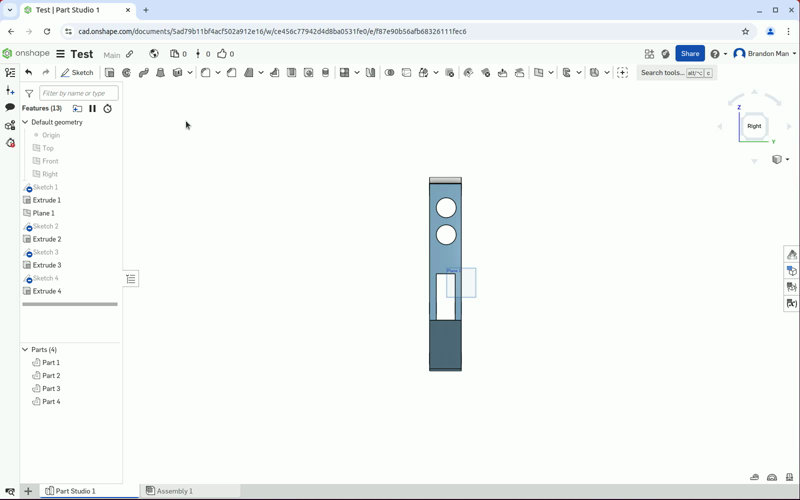
key(shift+h)
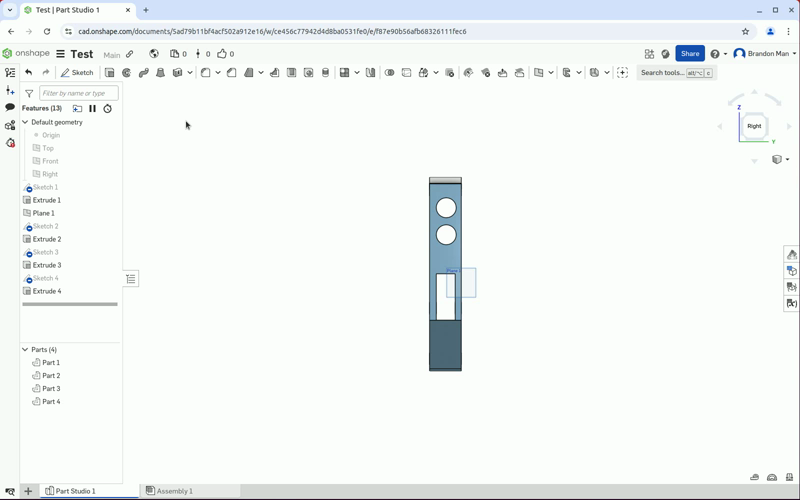
key(shift+7)
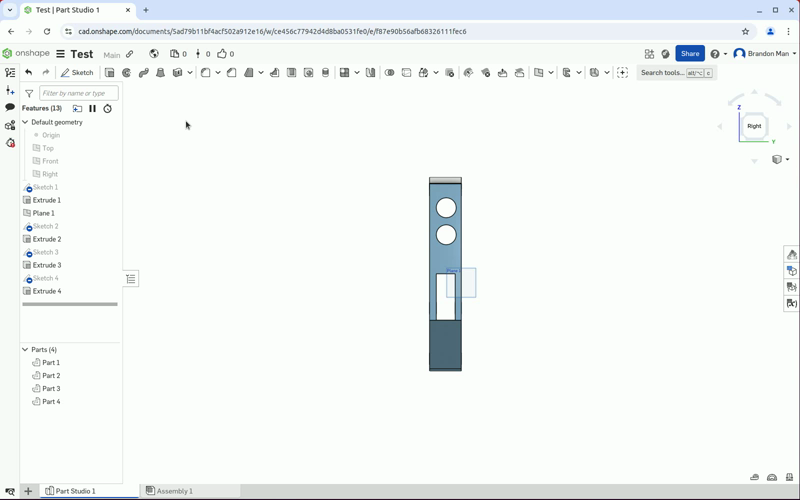
key(right, 2)
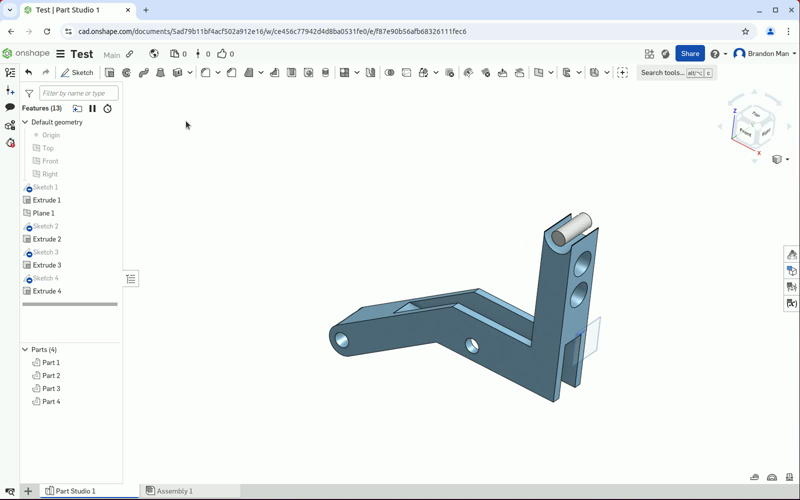
key(down, 2)
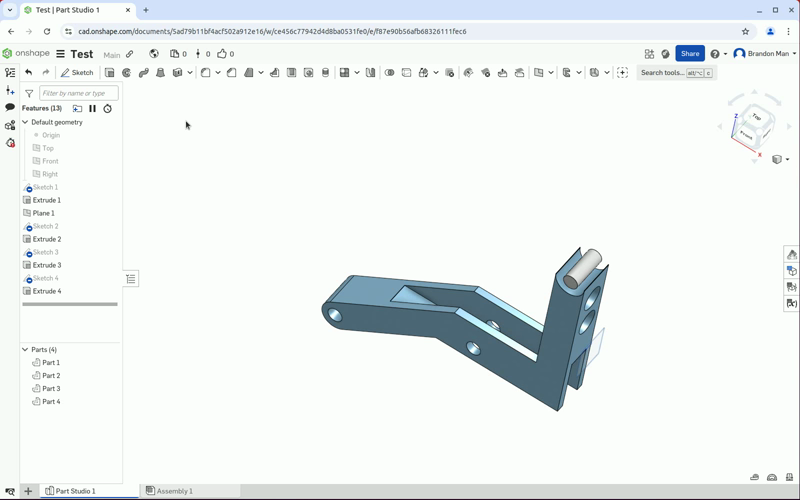
key(up, 2)
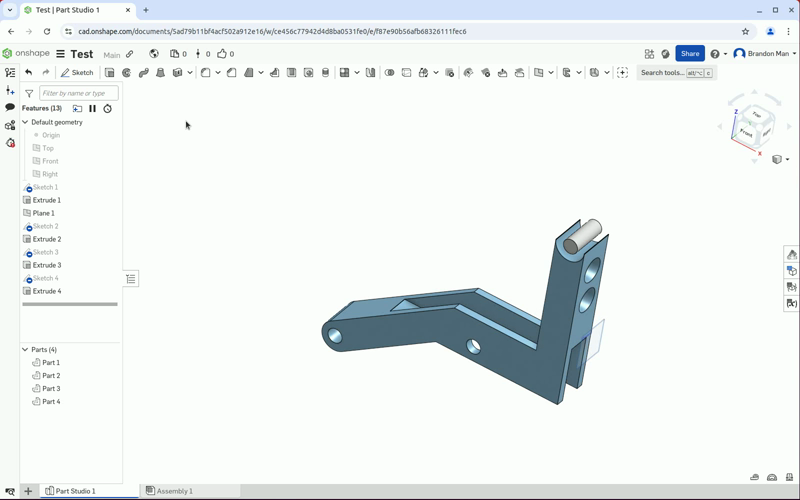
key(left, 2)
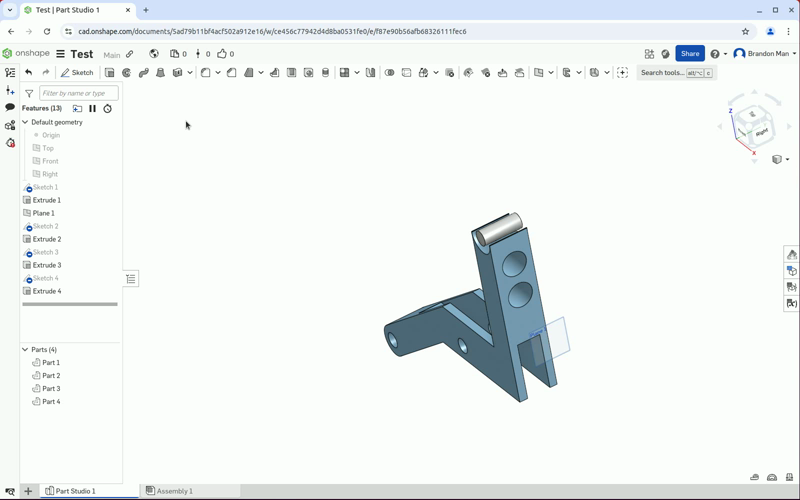
mouse_move(73, 189)
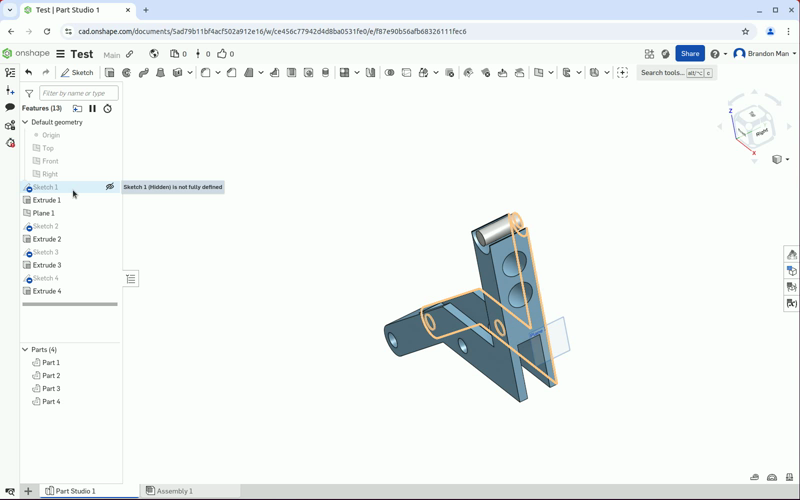
click(73, 189)